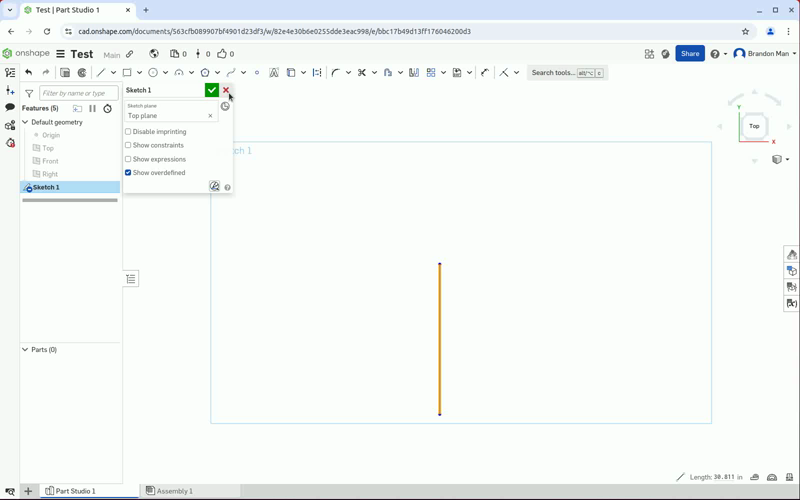
key(shift+h)
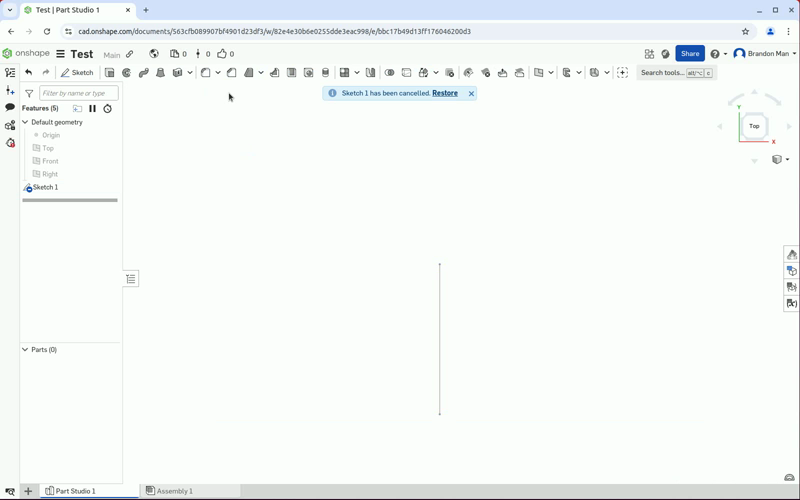
key(shift+s)
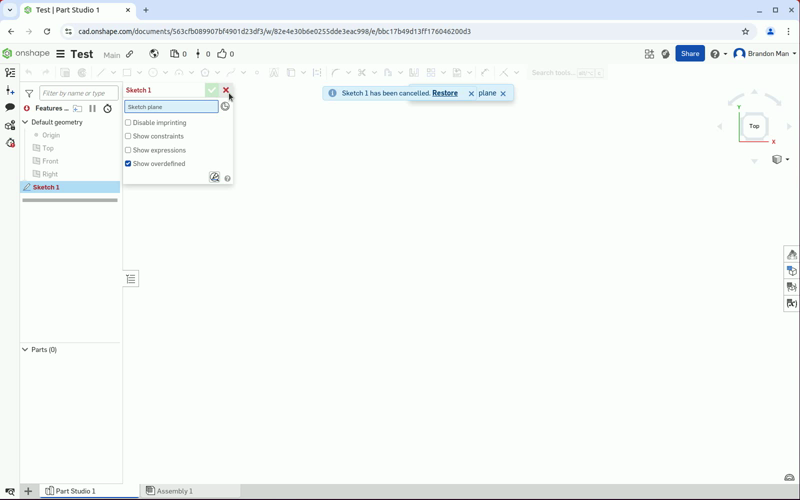
mouse_move(73, 150)
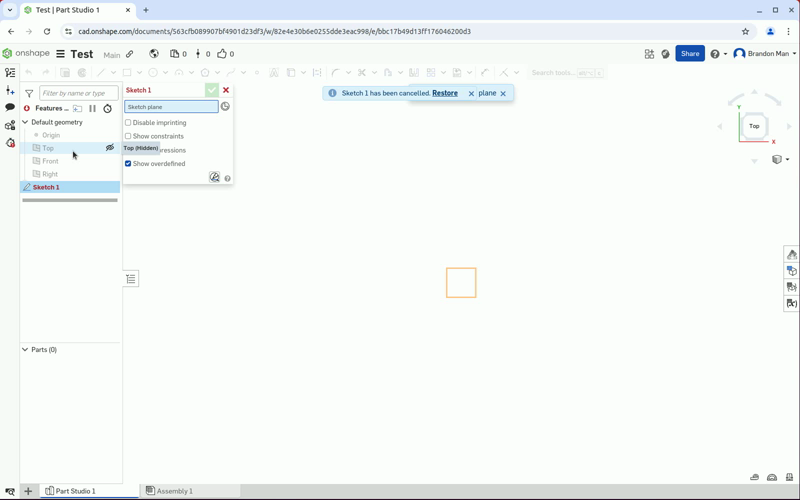
click(73, 150)
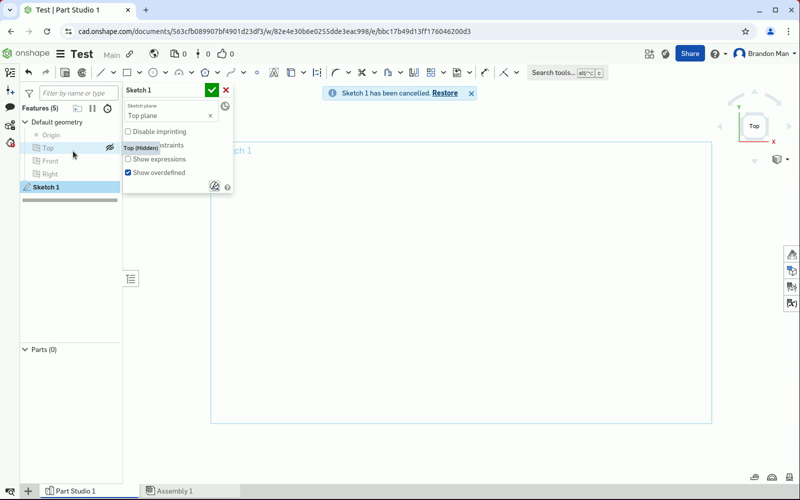
mouse_move(73, 352)
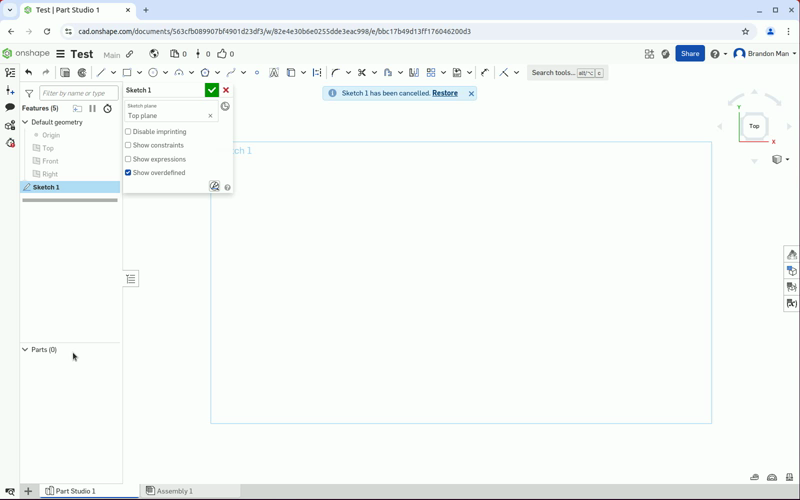
key(y)
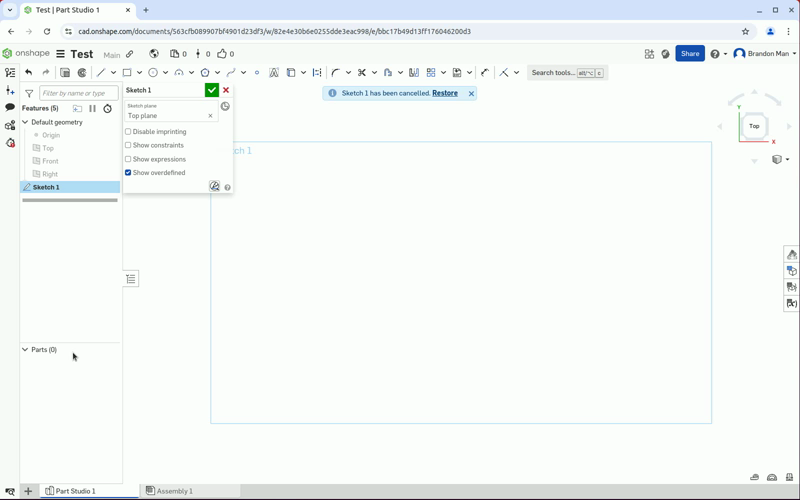
key(c)
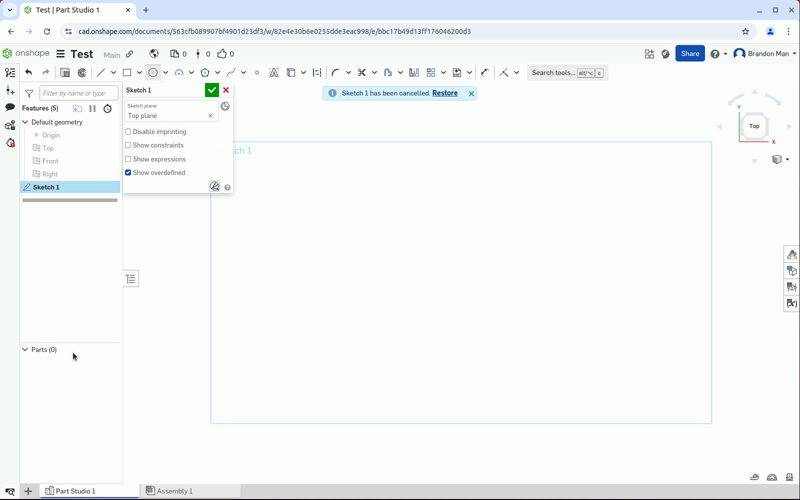
key_down(shift)
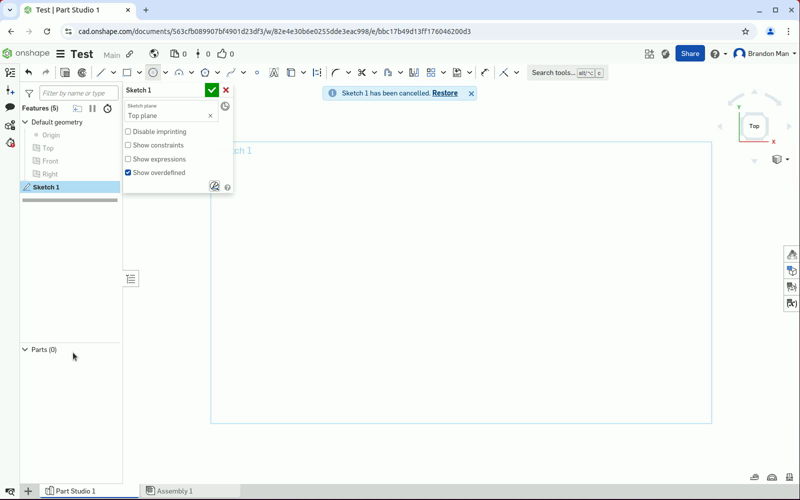
mouse_move(461, 282)
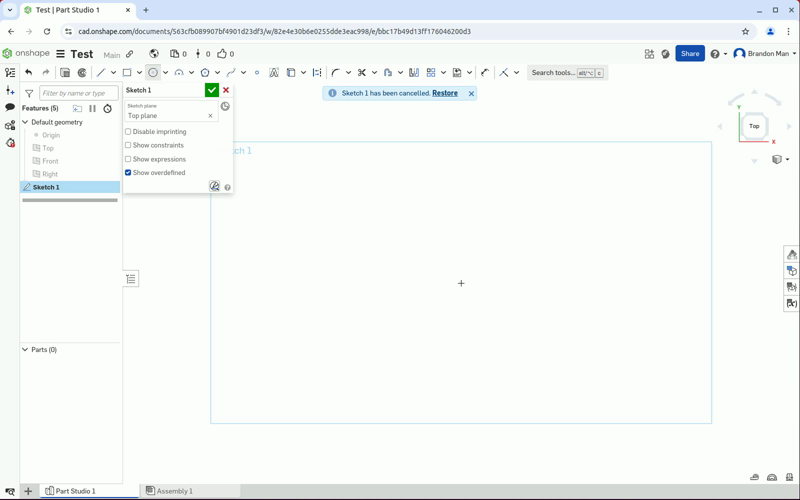
click(461, 282)
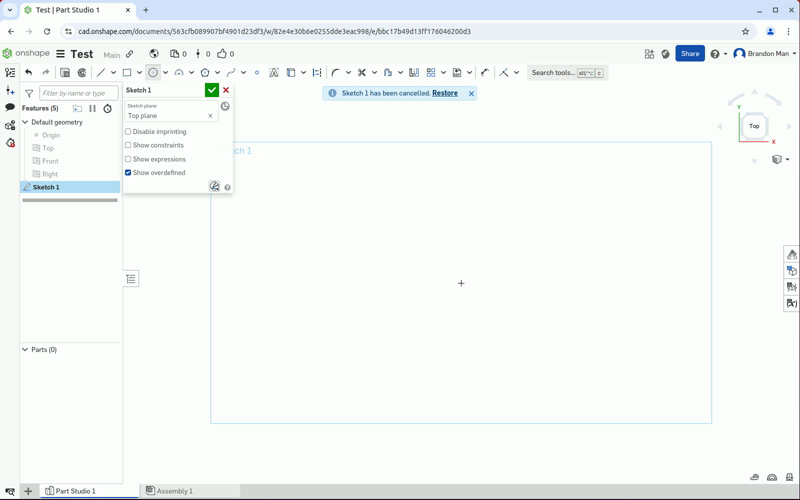
key_up(shift)
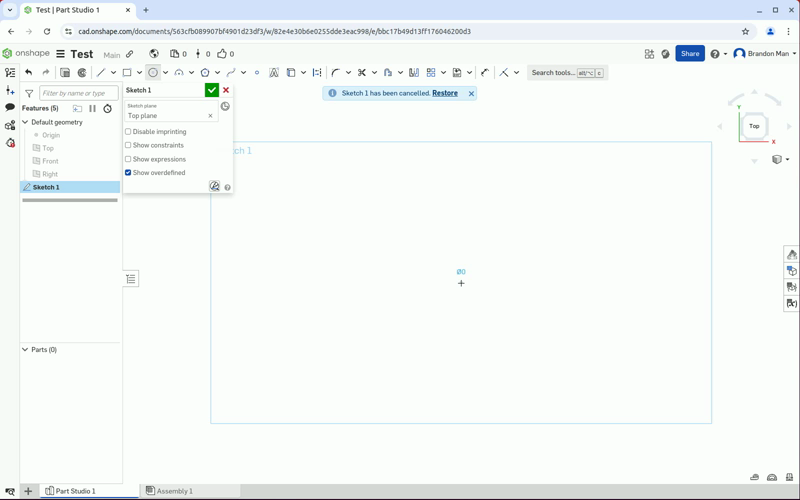
mouse_move(473, 282)
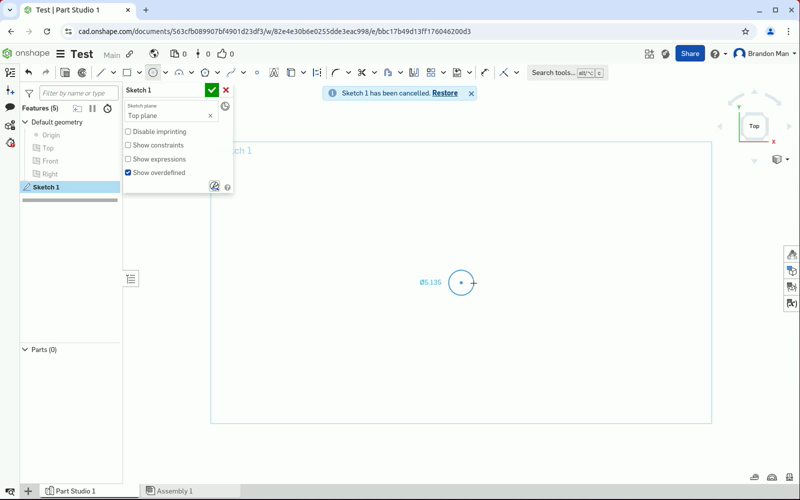
click(473, 282)
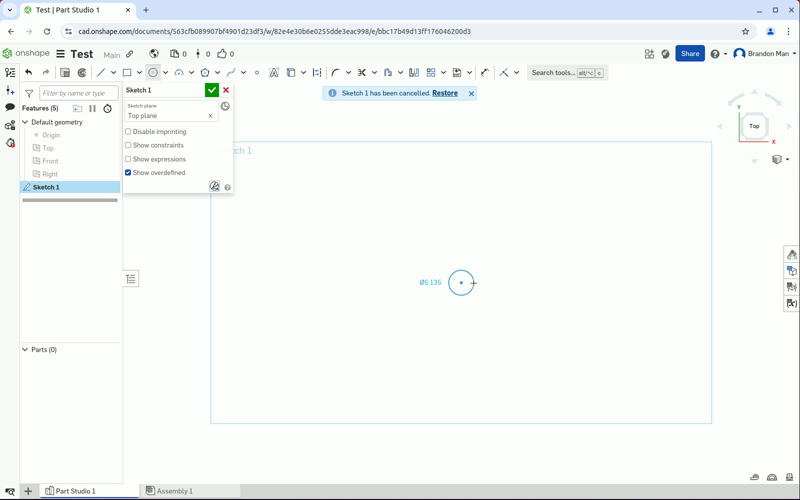
key(esc)
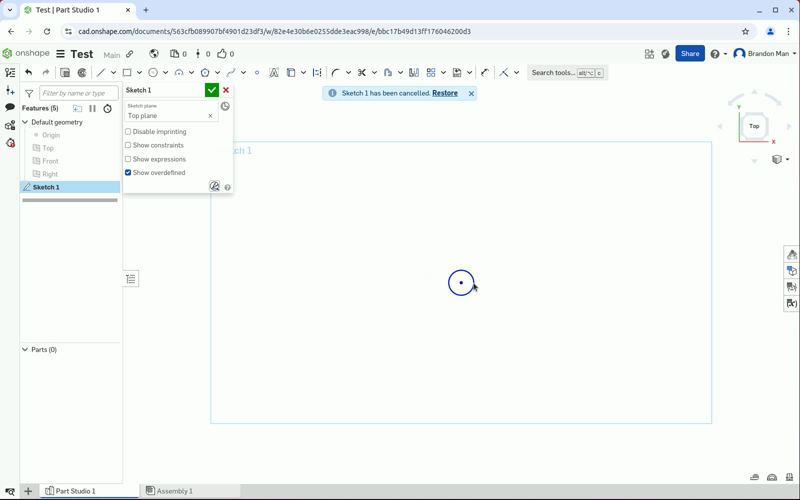
key(c)
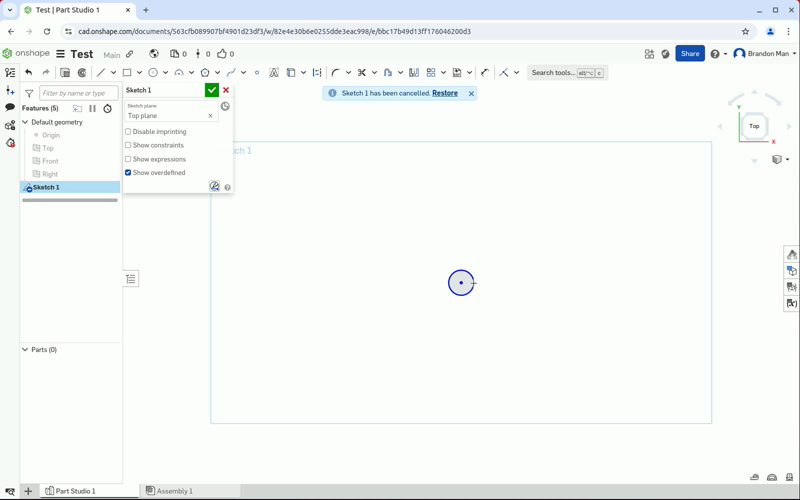
key_down(shift)
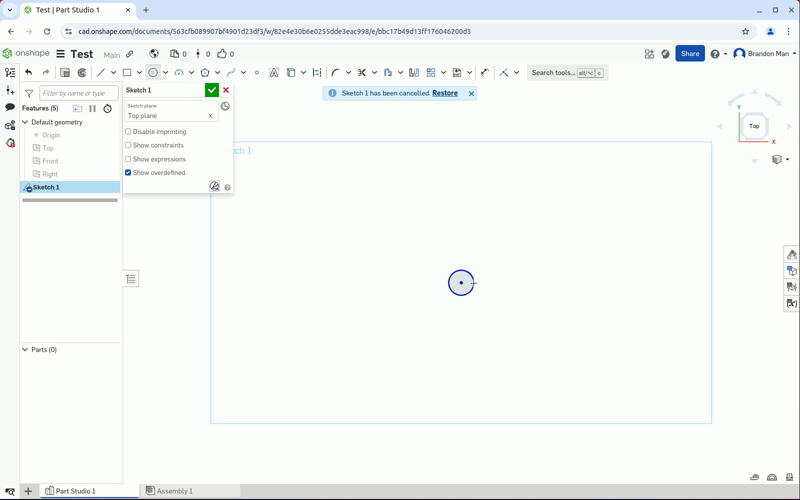
mouse_move(461, 282)
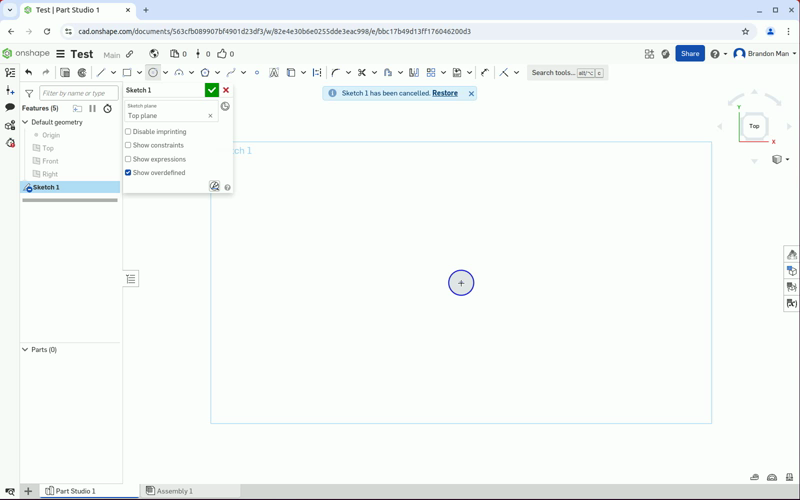
click(461, 282)
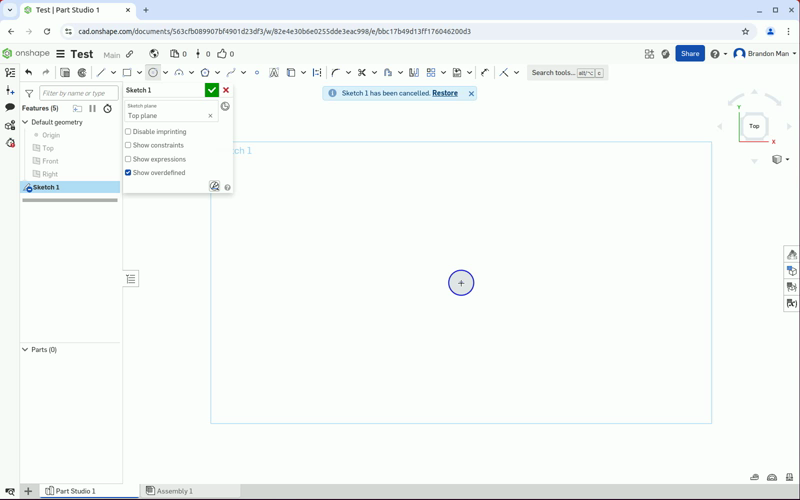
key_up(shift)
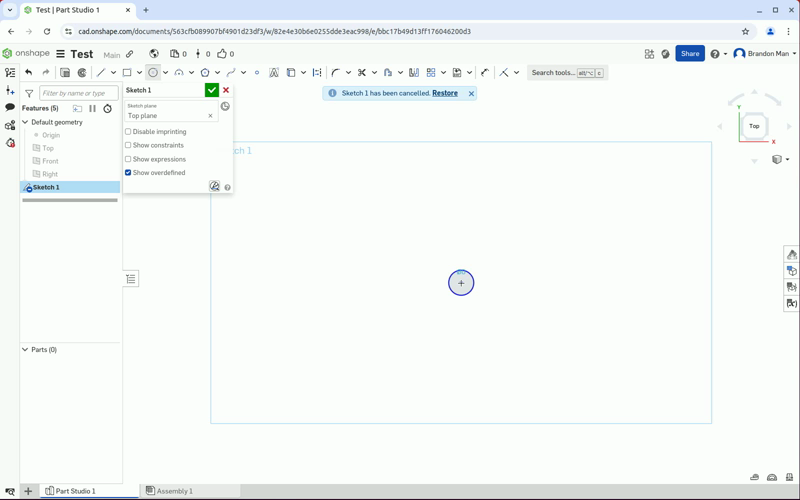
mouse_move(469, 282)
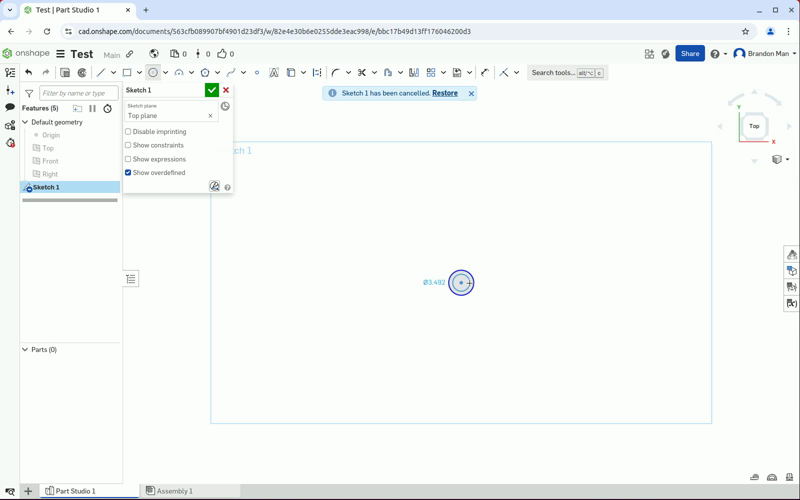
scroll(6)
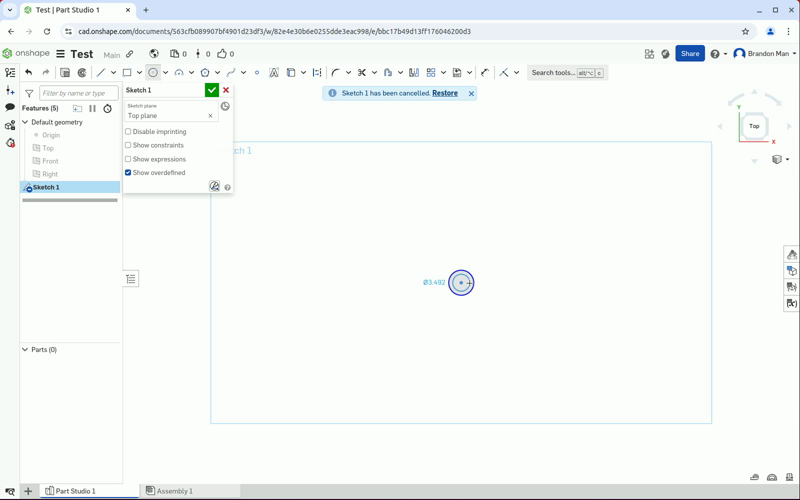
scroll(6)
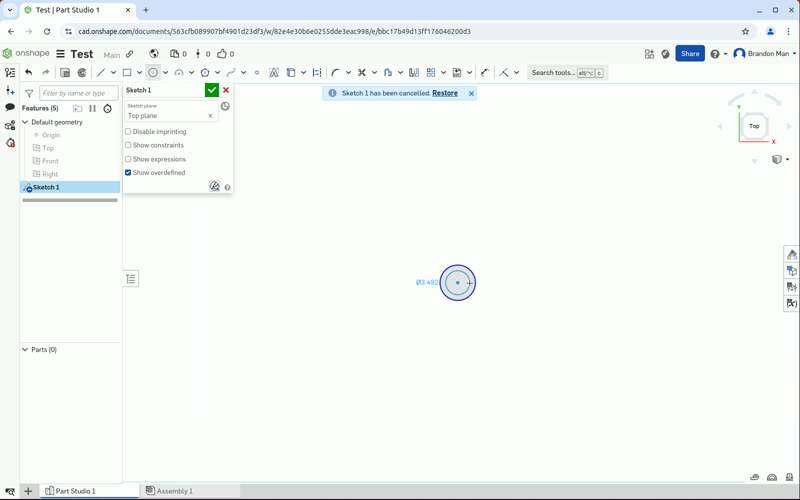
scroll(6)
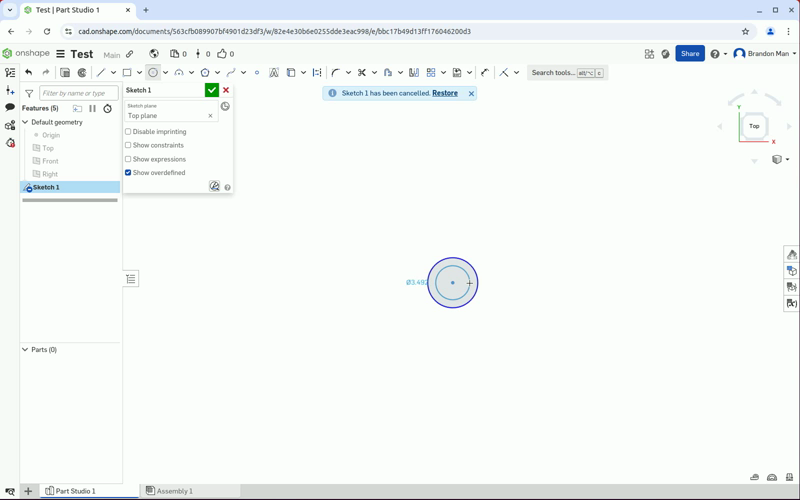
scroll(6)
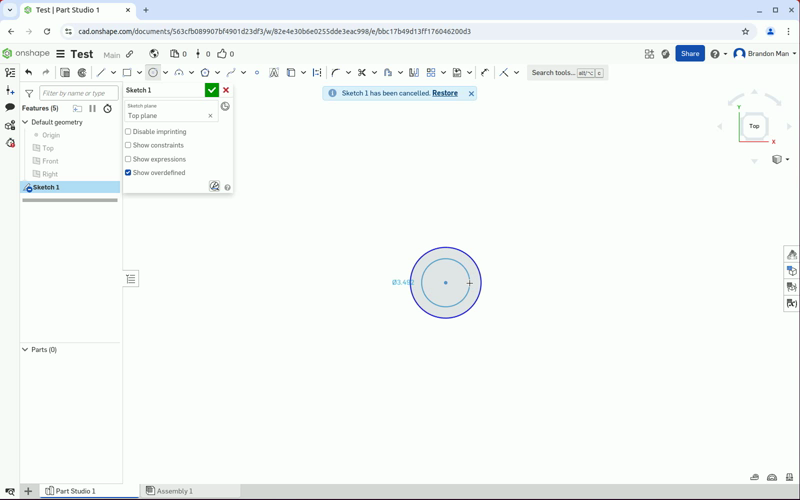
scroll(6)
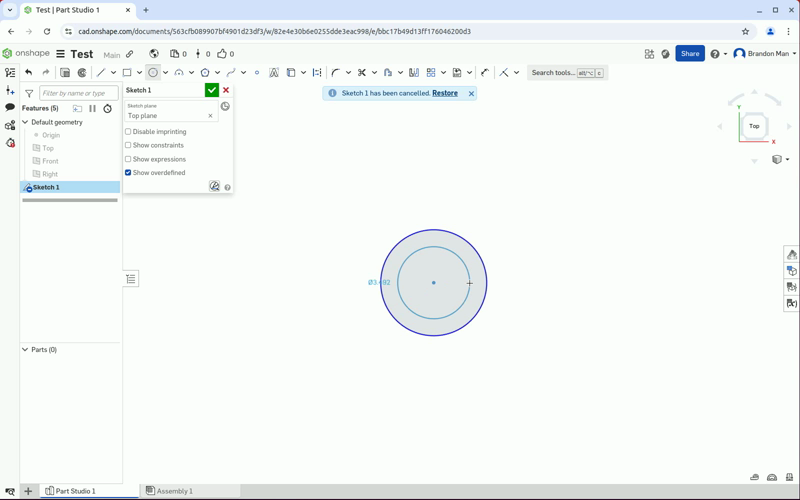
scroll(6)
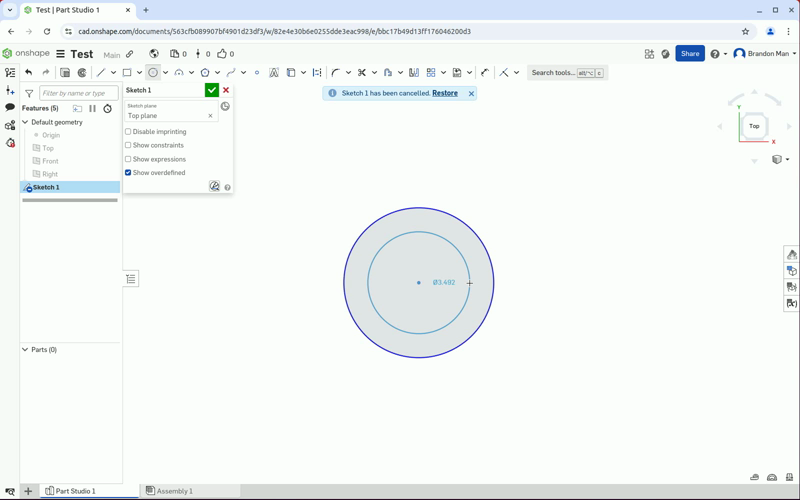
scroll(6)
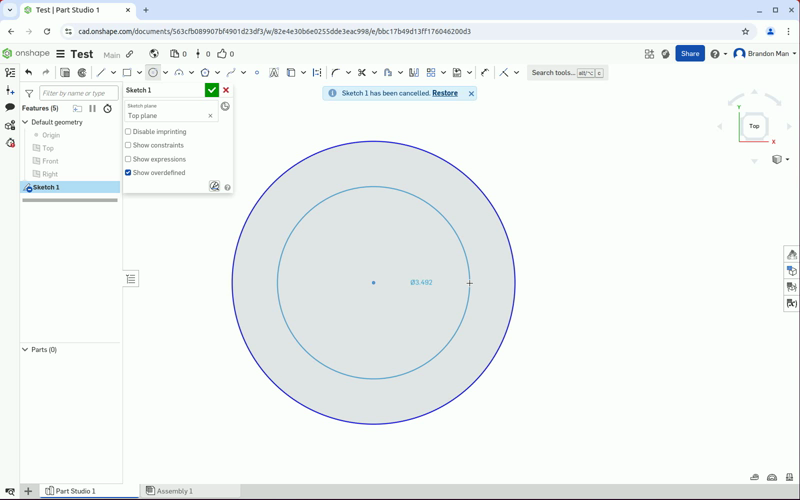
click(469, 282)
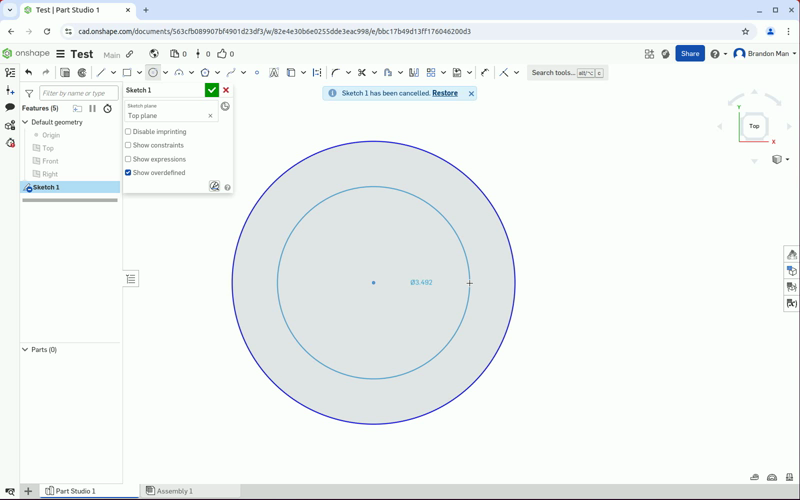
scroll(-6)
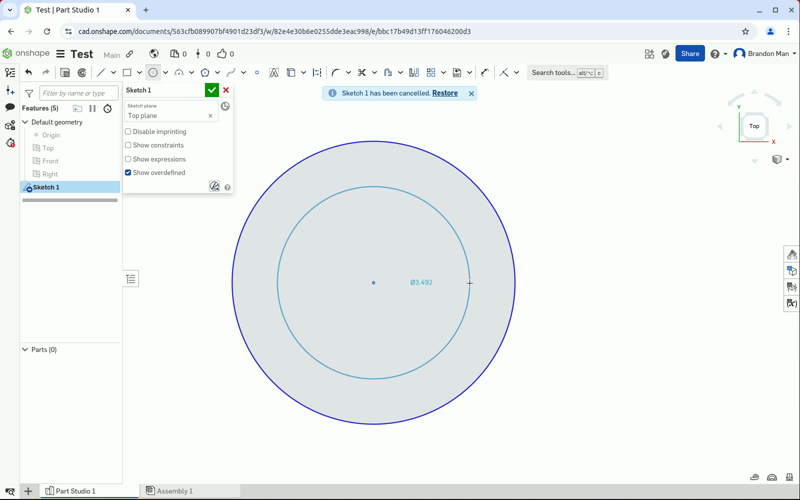
scroll(-6)
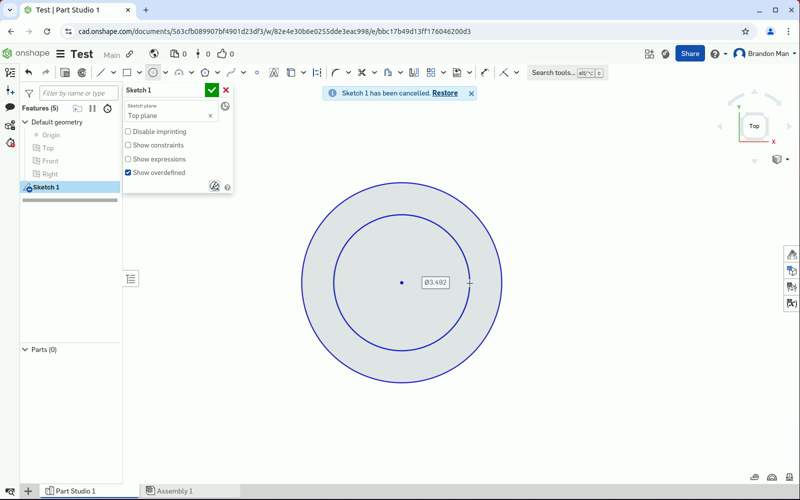
scroll(-6)
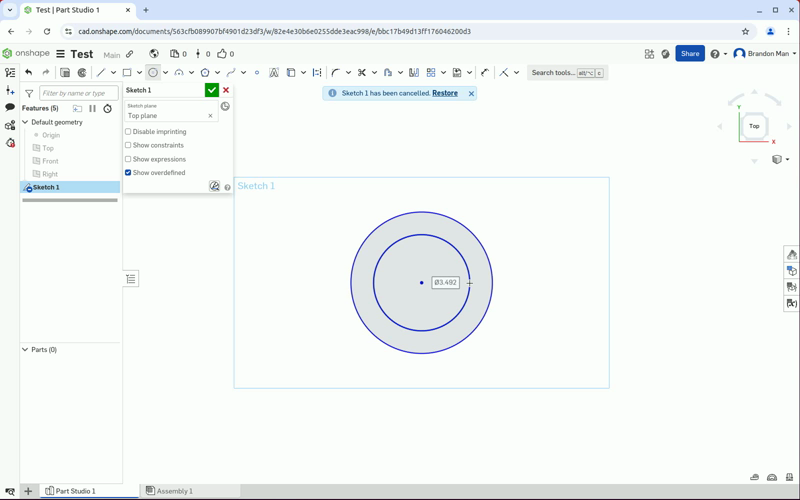
scroll(-6)
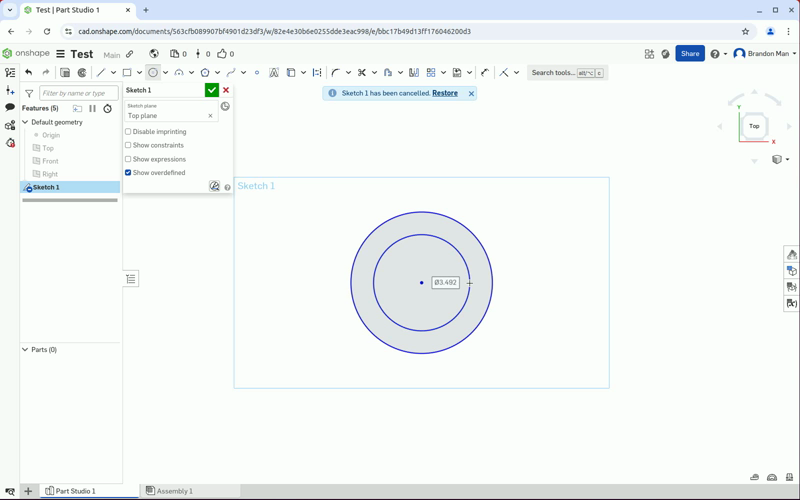
scroll(-6)
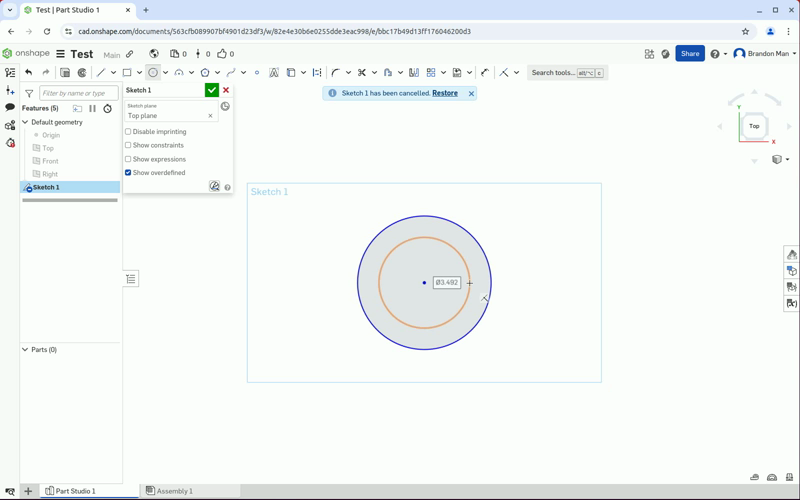
scroll(-6)
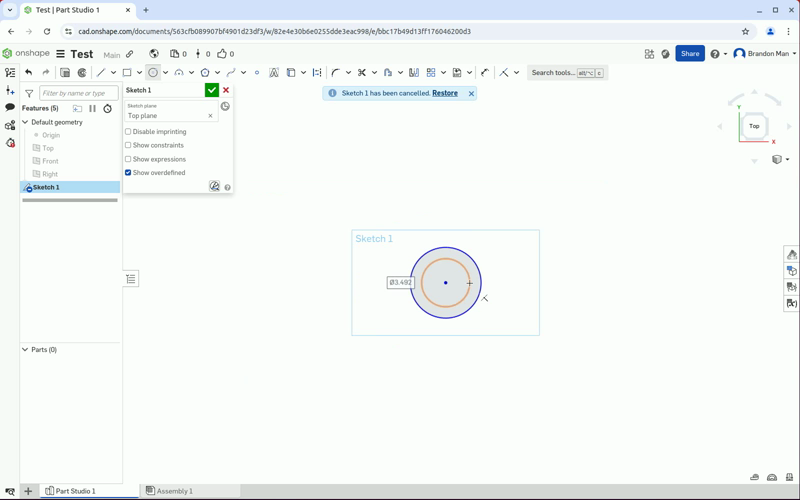
scroll(-6)
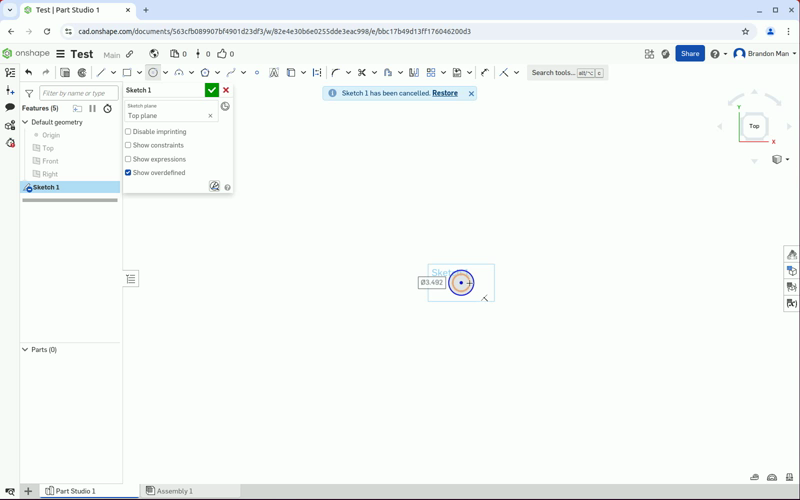
key(esc)
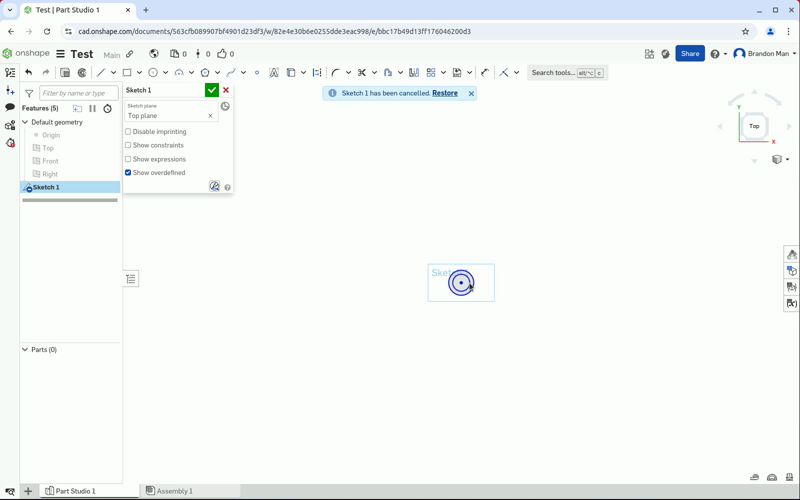
mouse_move(452, 284)
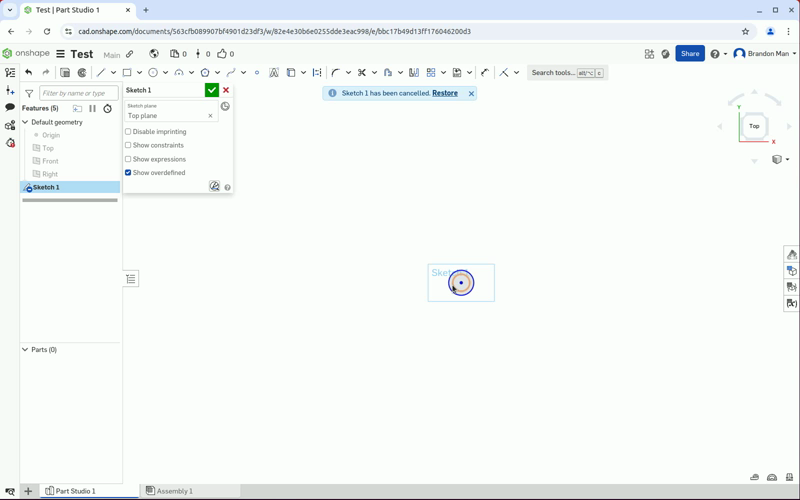
scroll(6)
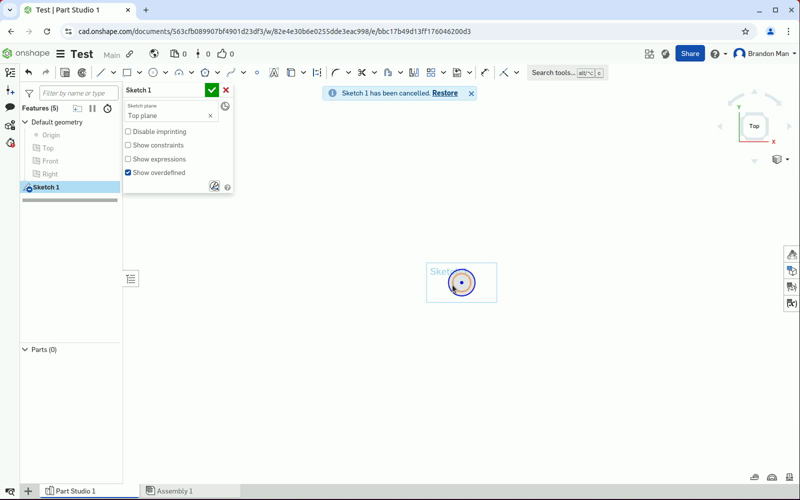
scroll(6)
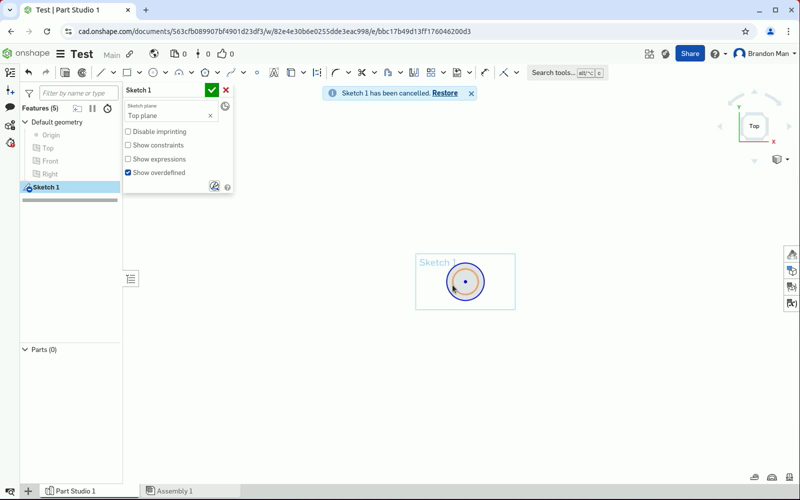
scroll(6)
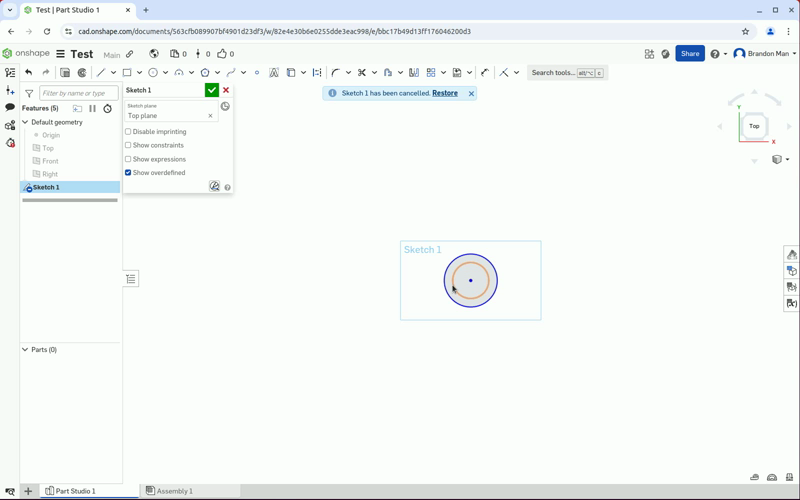
scroll(6)
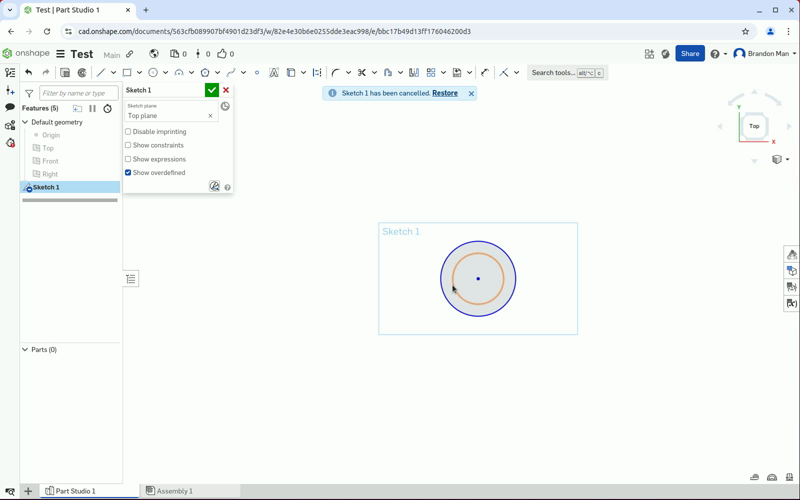
scroll(6)
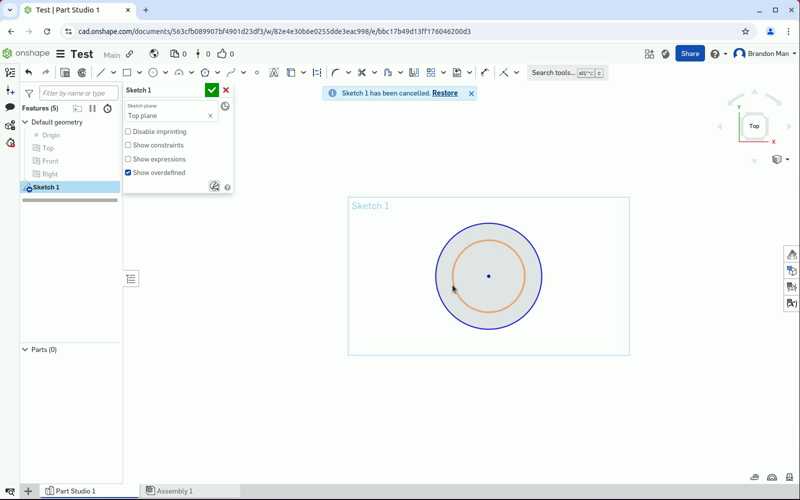
scroll(6)
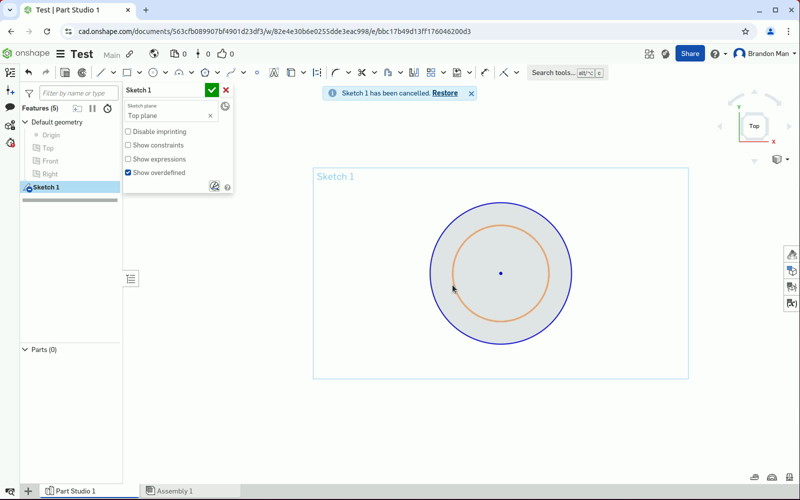
scroll(6)
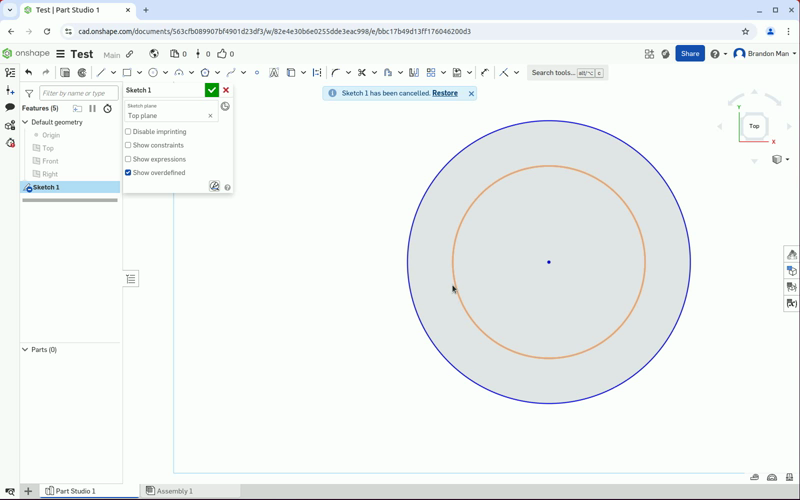
click(452, 284)
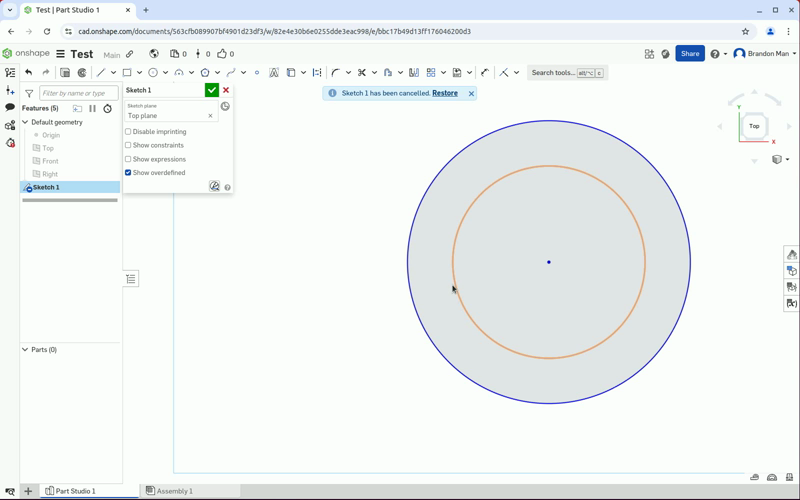
scroll(-6)
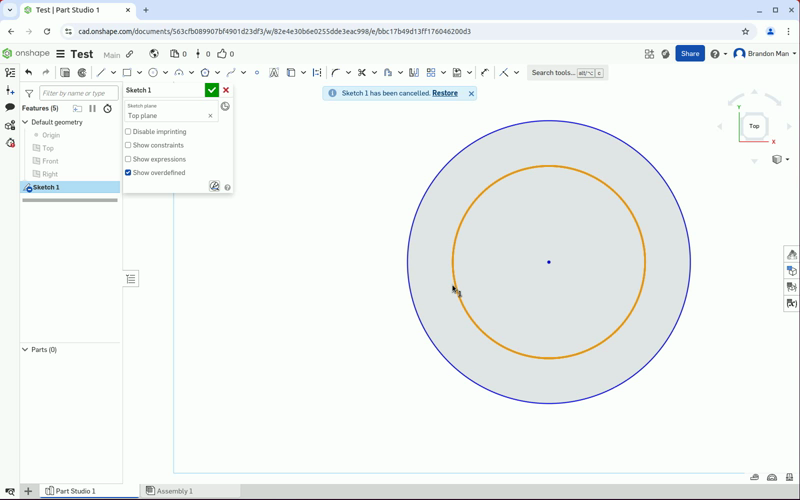
scroll(-6)
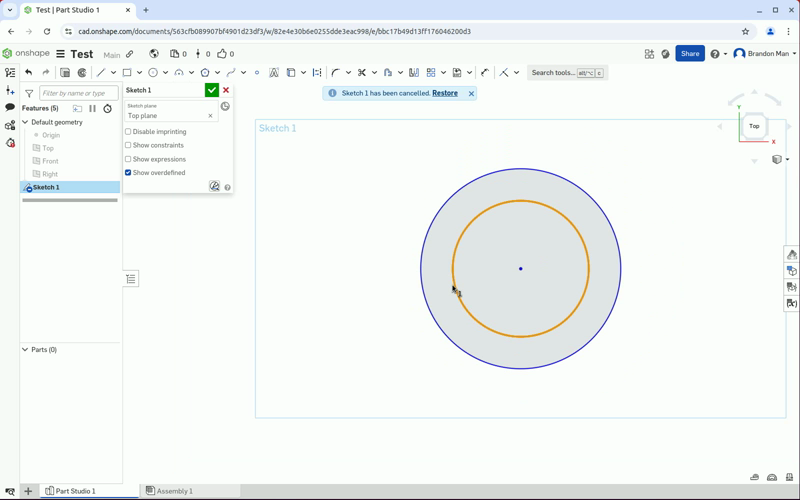
scroll(-6)
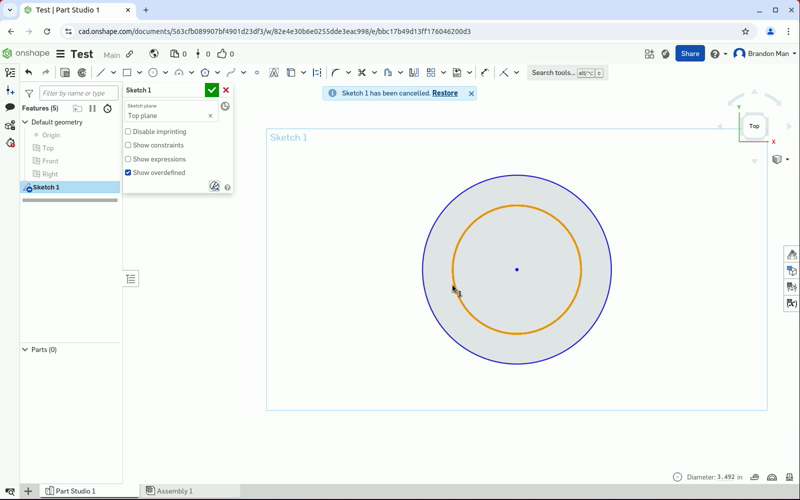
scroll(-6)
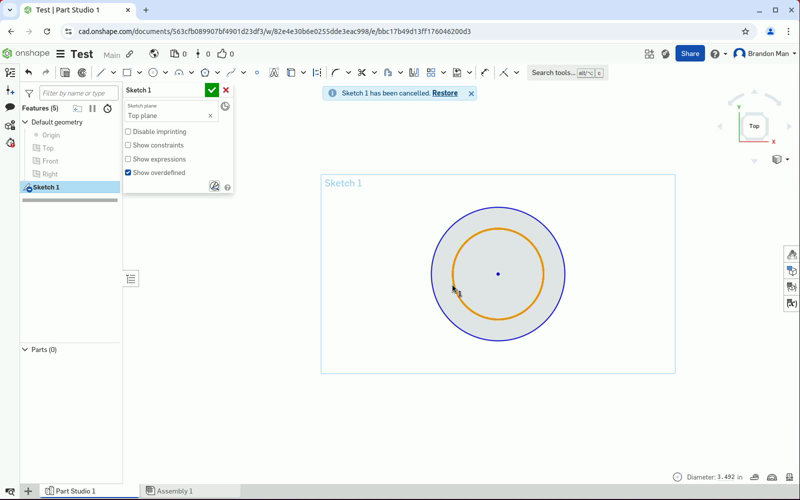
scroll(-6)
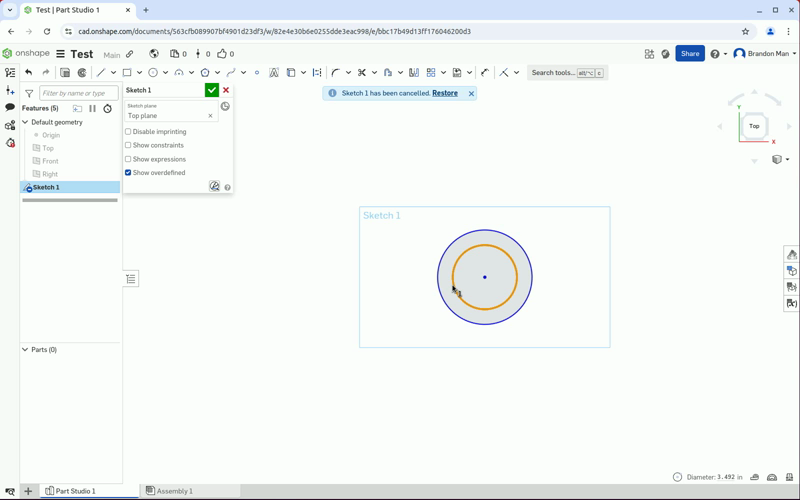
scroll(-6)
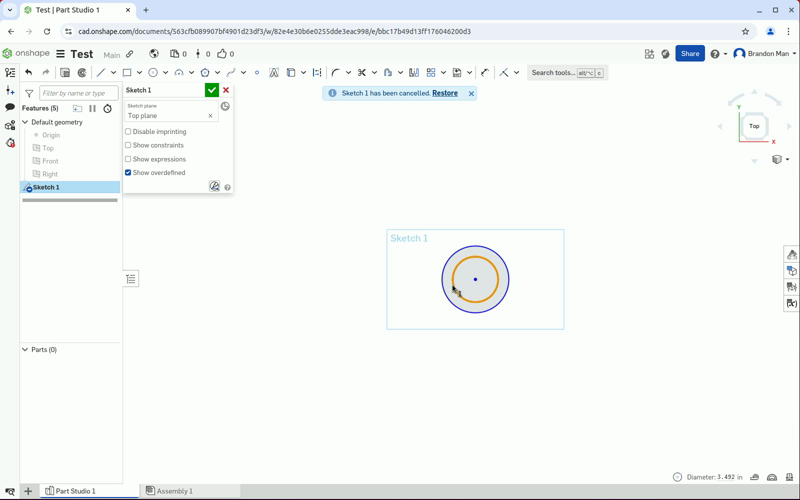
scroll(-6)
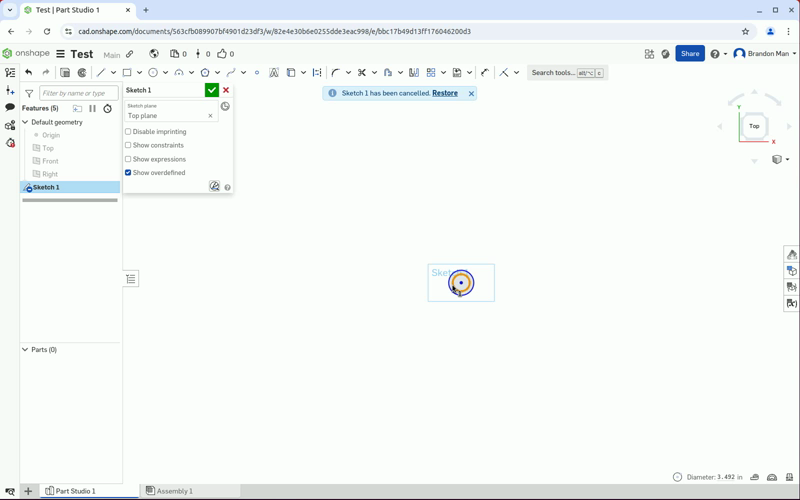
mouse_move(73, 352)
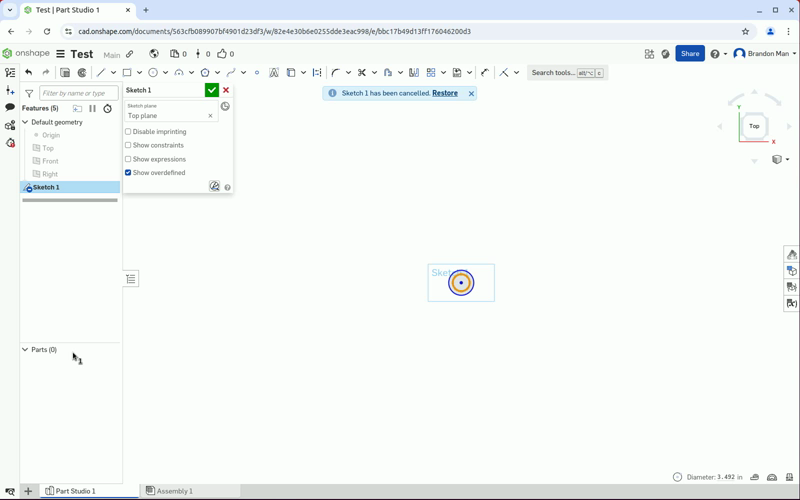
key(shift+y)
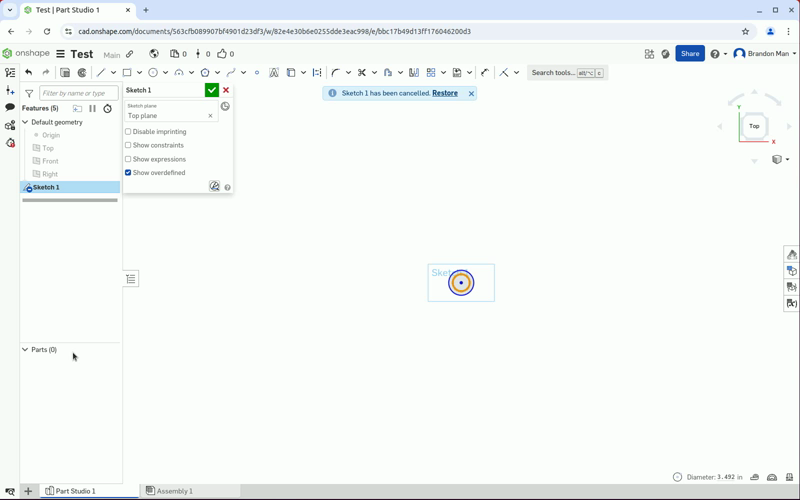
key(shift+e)
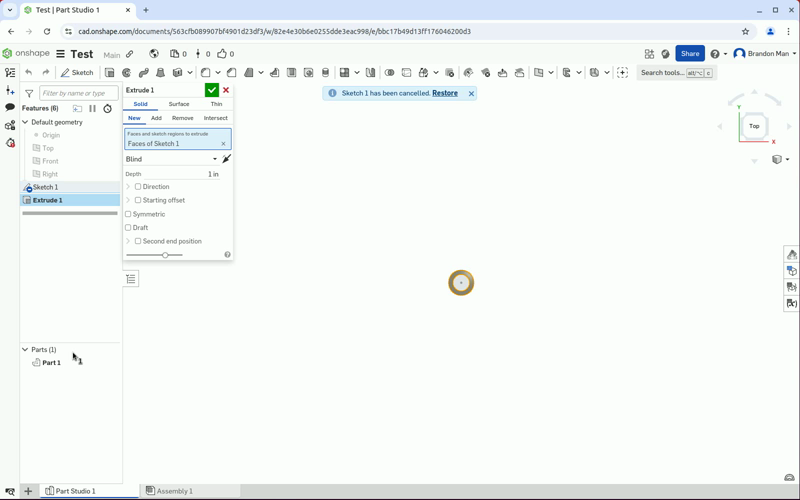
mouse_move(143, 106)
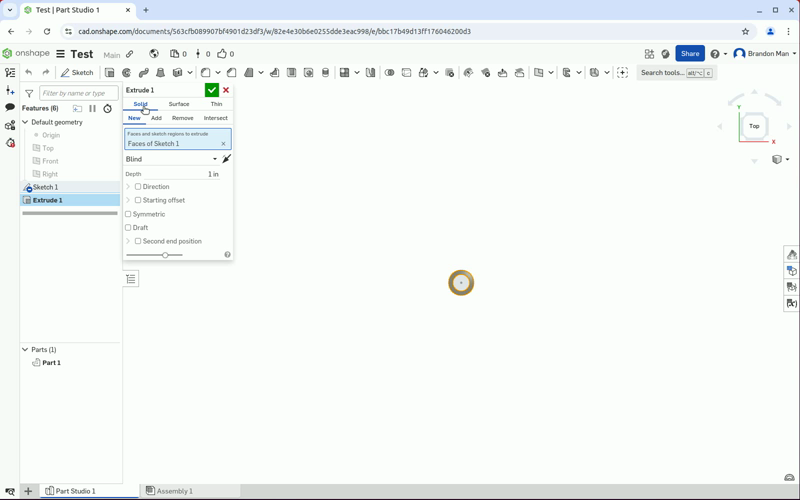
click(143, 106)
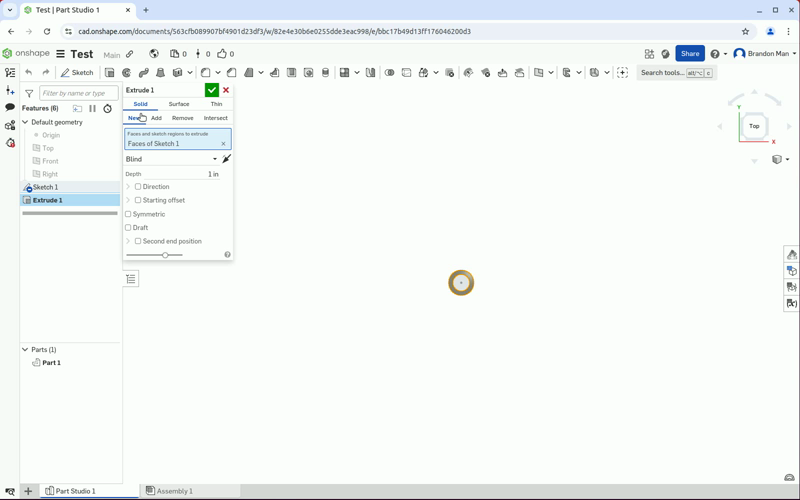
mouse_move(137, 120)
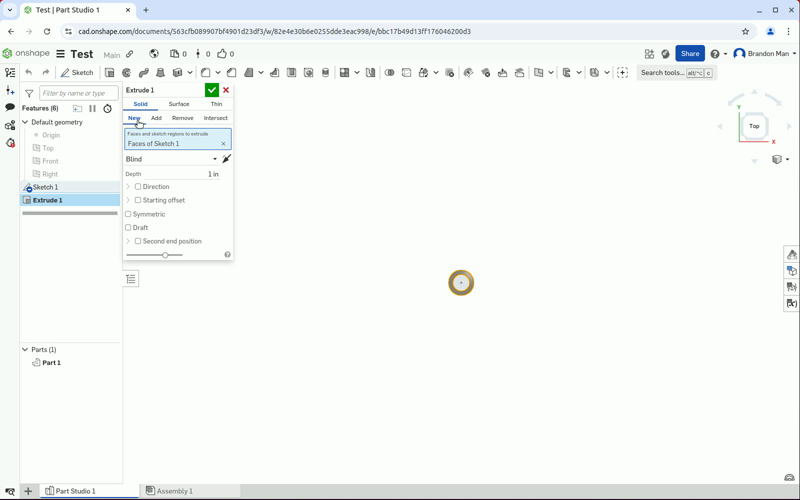
click(137, 120)
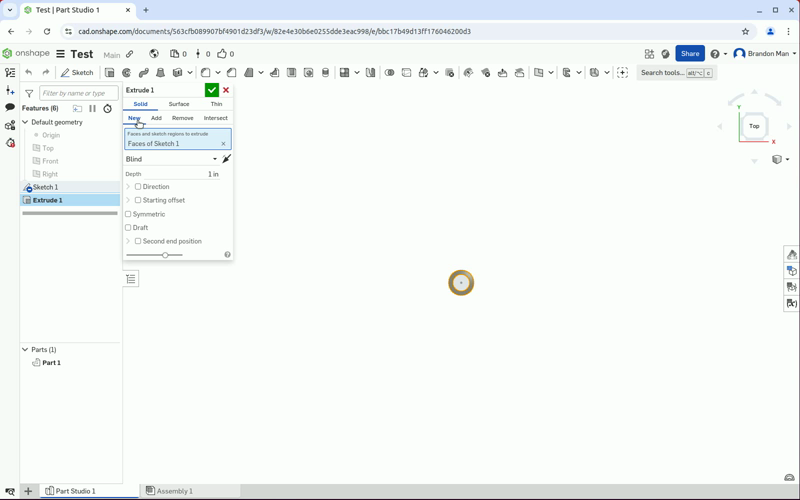
key(tab, 4)
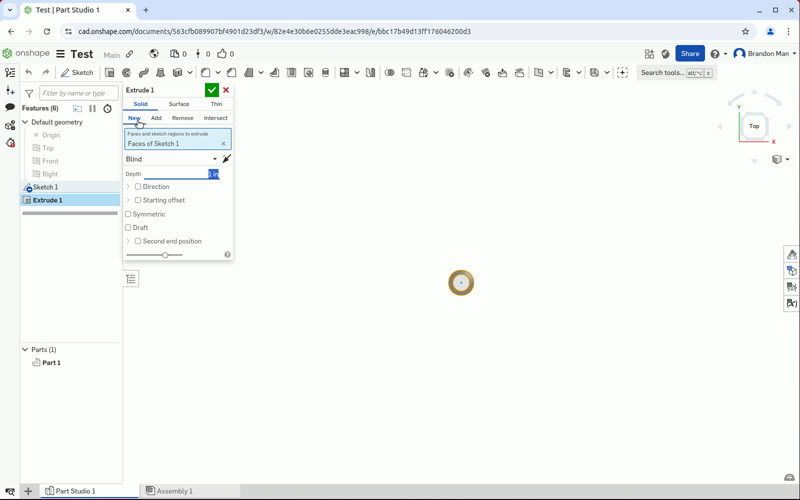
text(4.814)
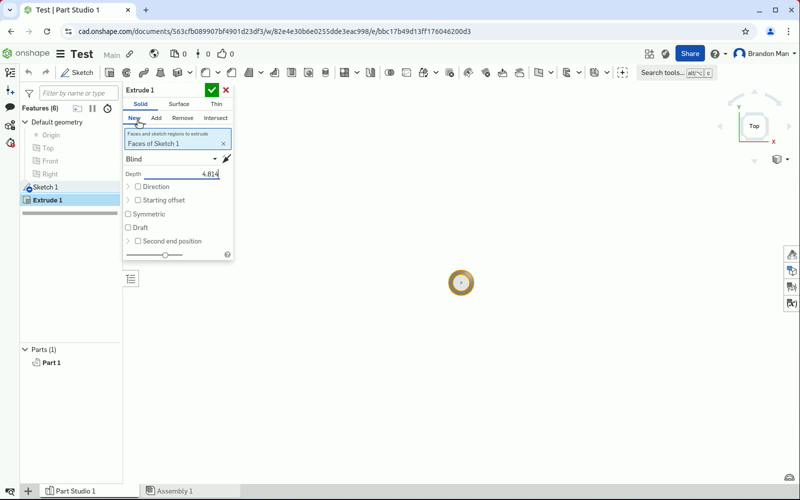
key(enter)
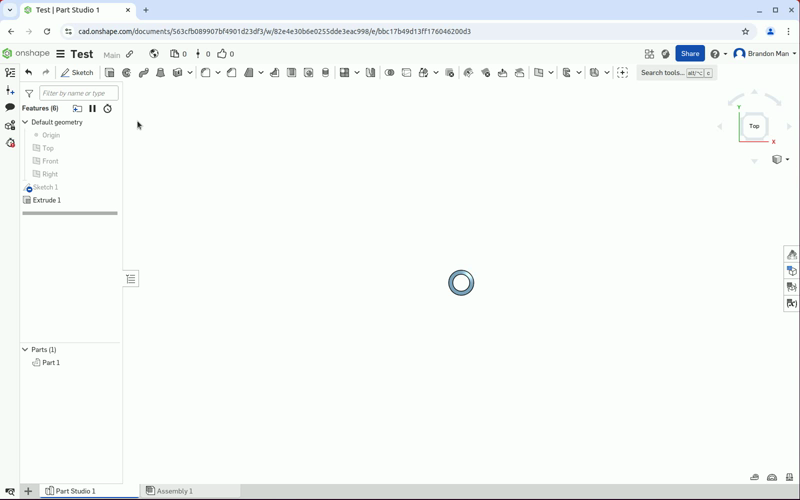
key(shift+h)
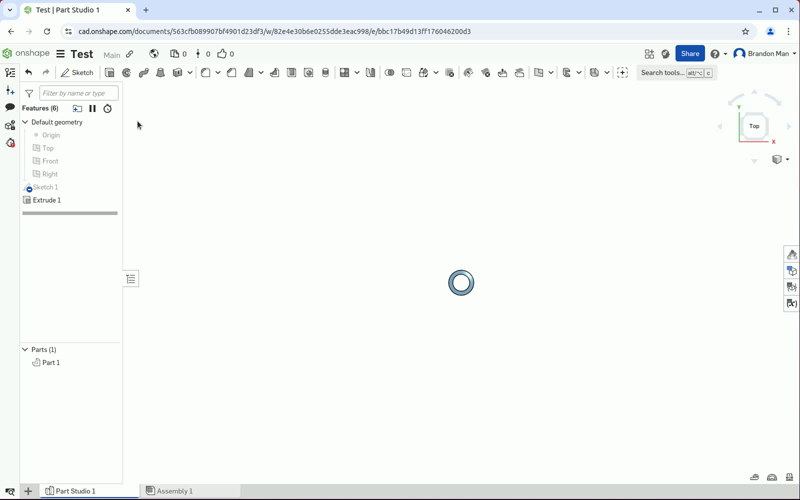
key(shift+h)
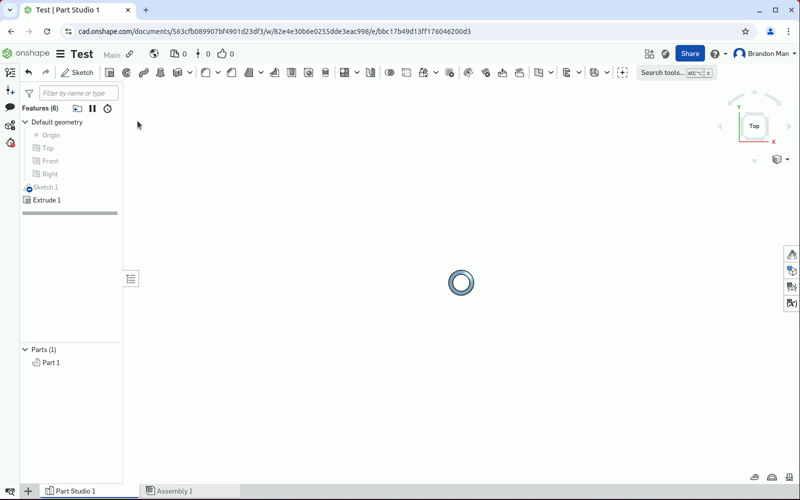
mouse_move(73, 189)
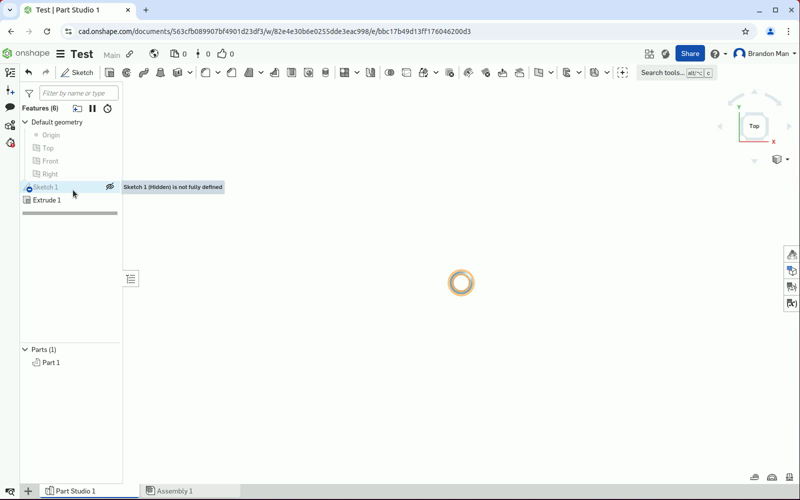
click(73, 189)
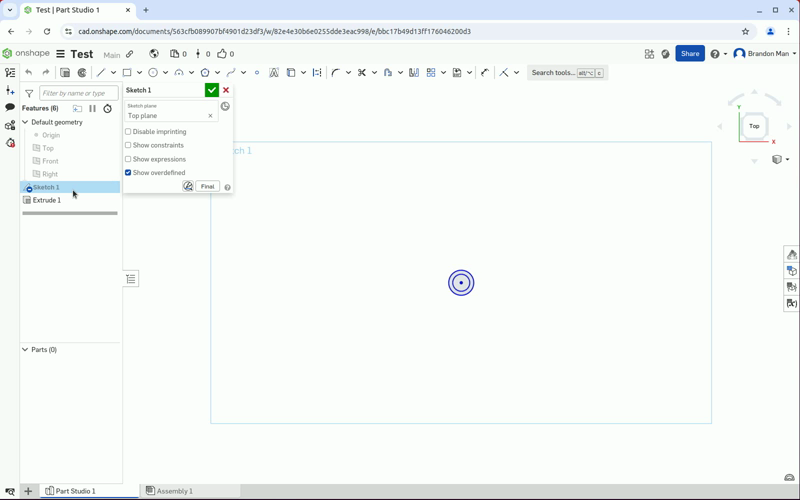
mouse_move(229, 92)
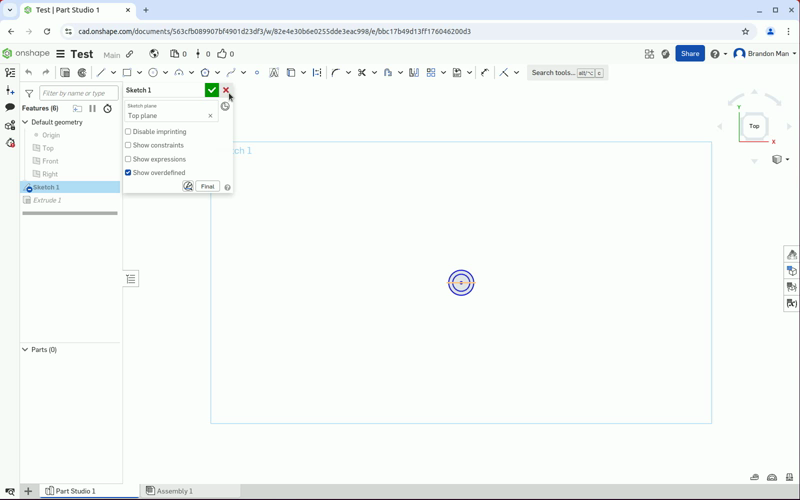
click(229, 92)
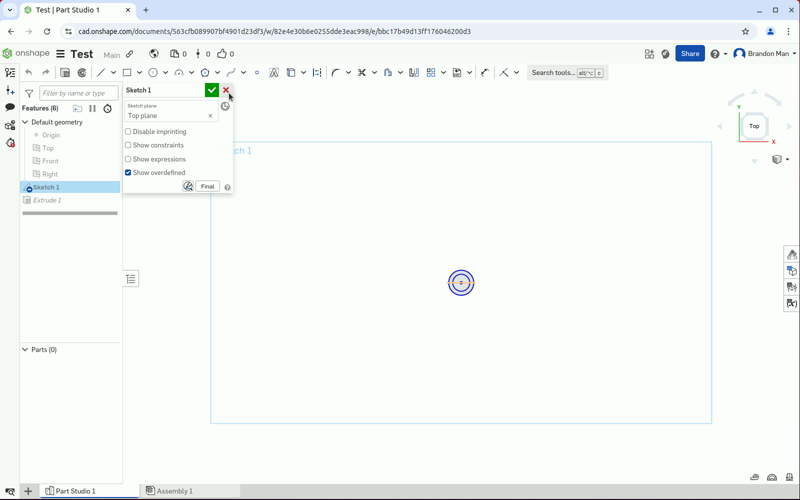
key(shift+s)
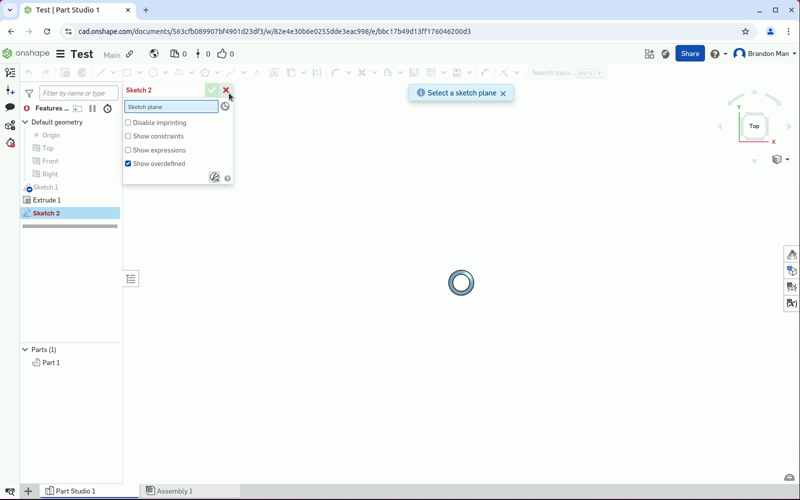
mouse_move(73, 150)
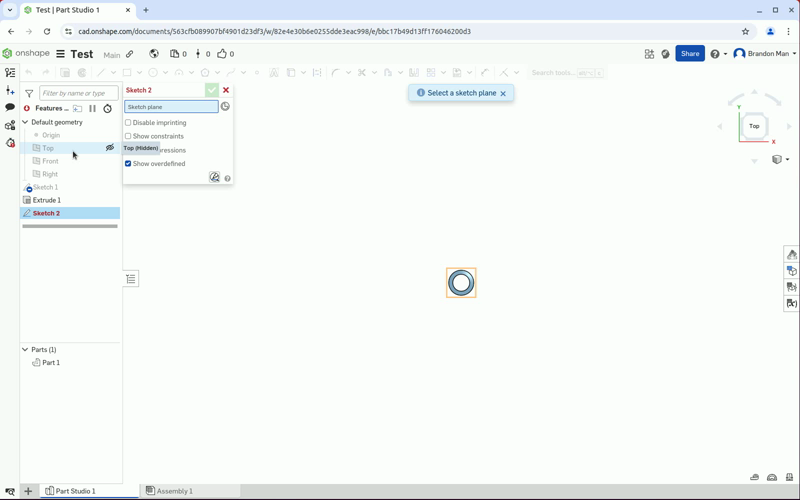
click(73, 150)
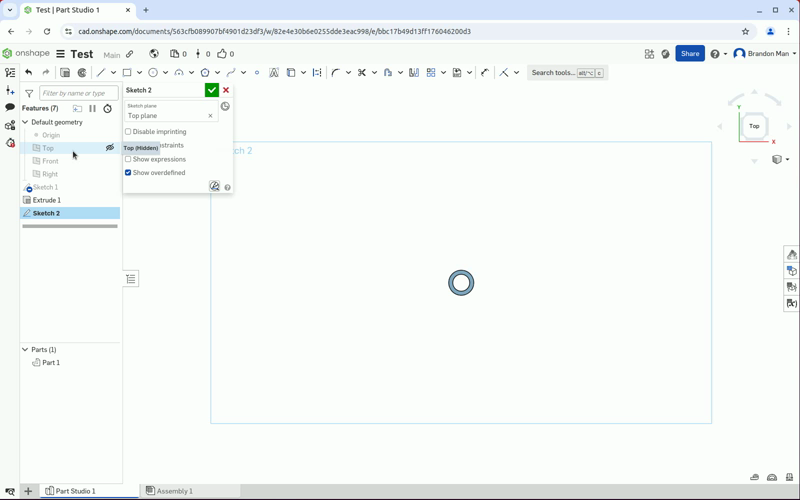
mouse_move(73, 352)
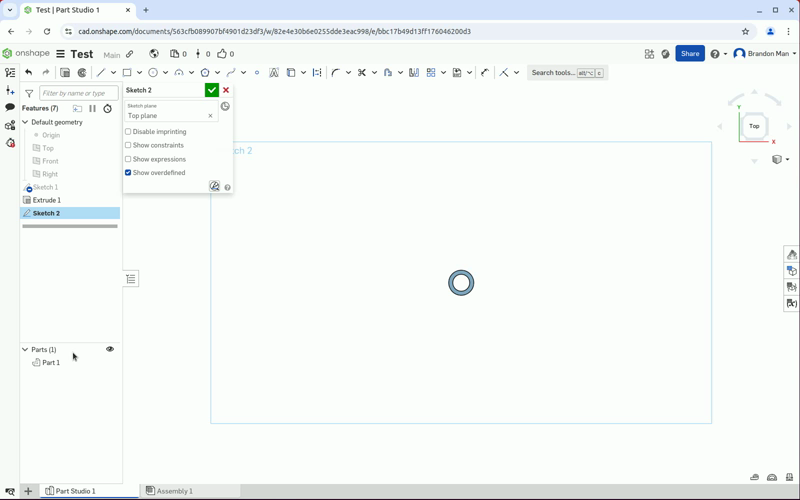
key(y)
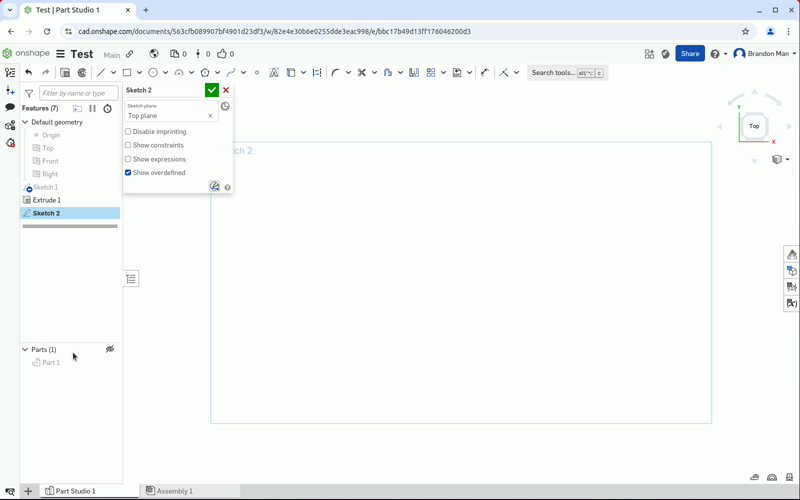
key(c)
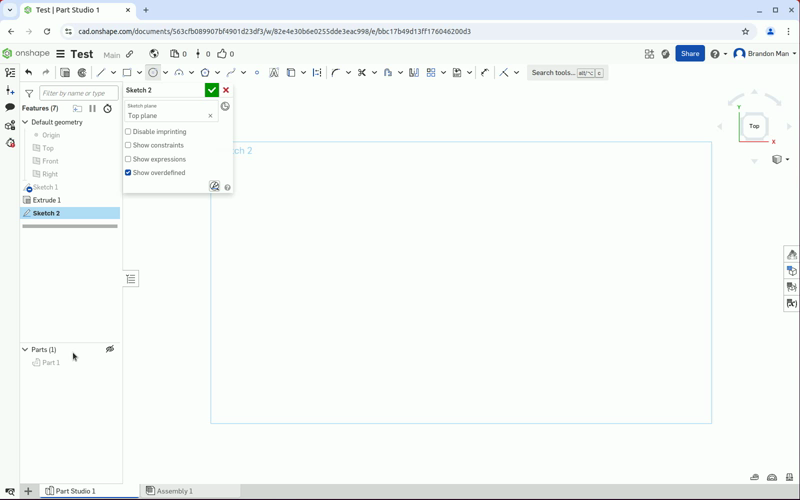
key_down(shift)
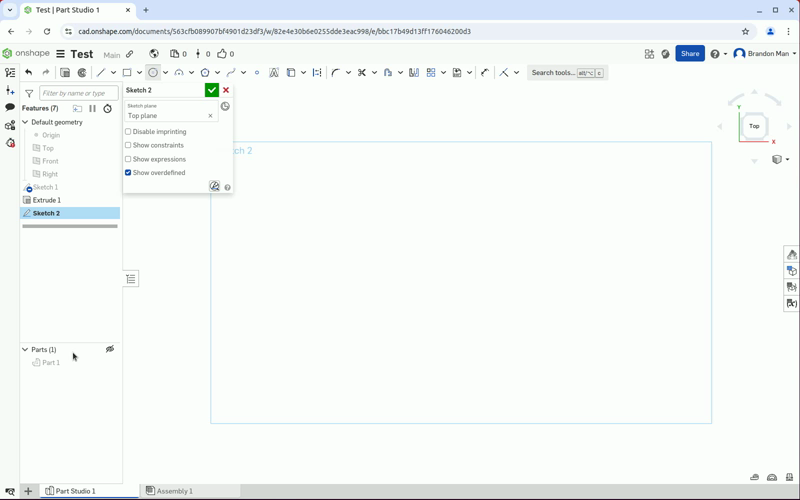
mouse_move(500, 282)
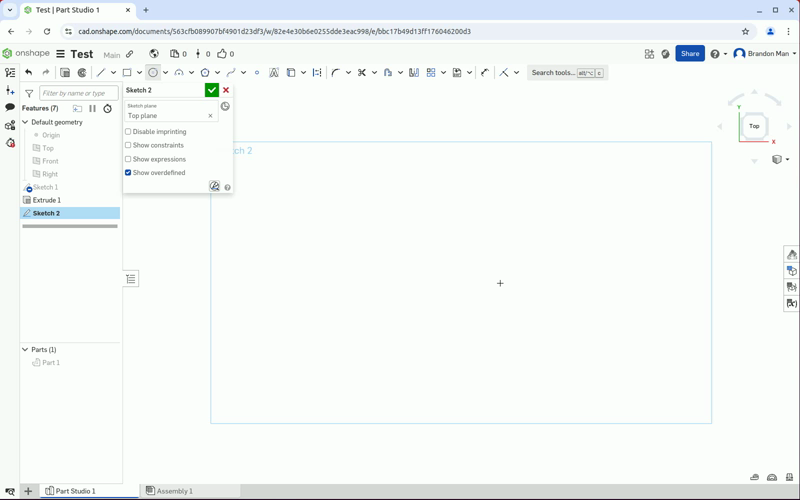
click(500, 282)
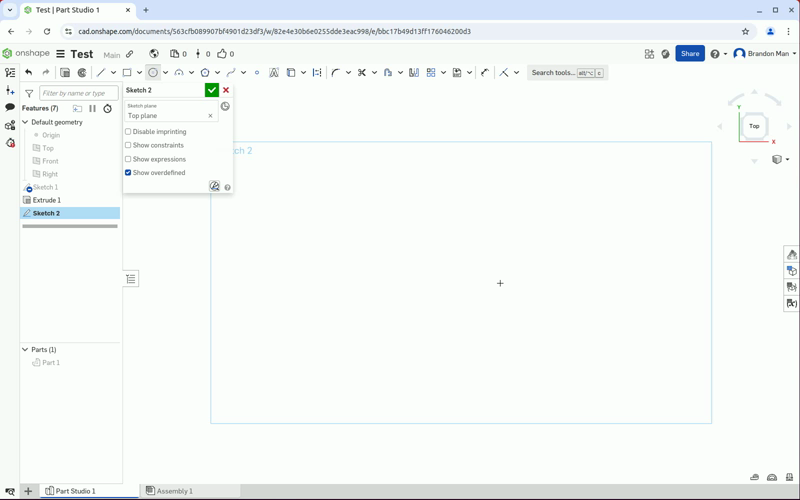
key_up(shift)
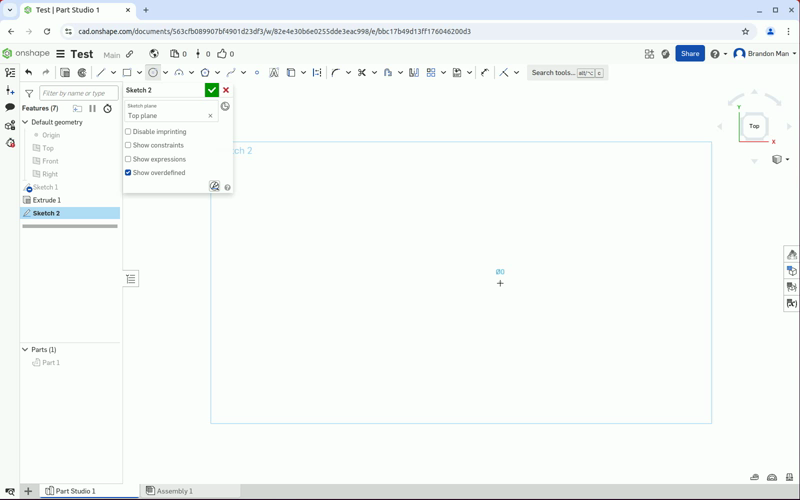
mouse_move(508, 282)
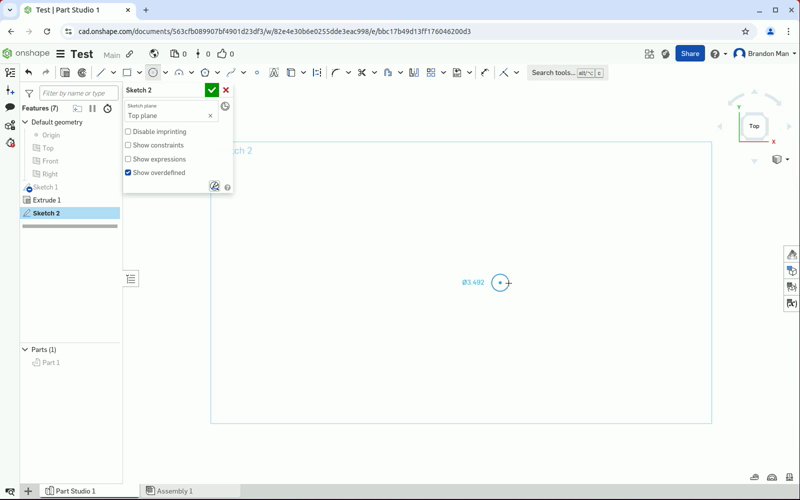
click(508, 282)
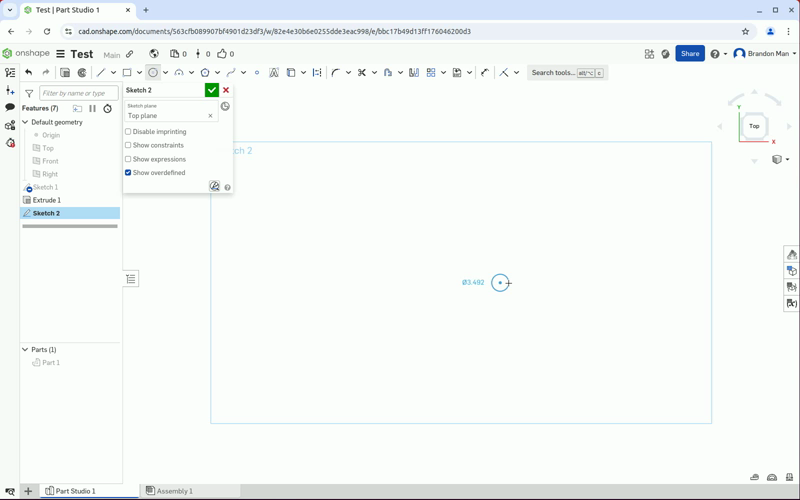
key(esc)
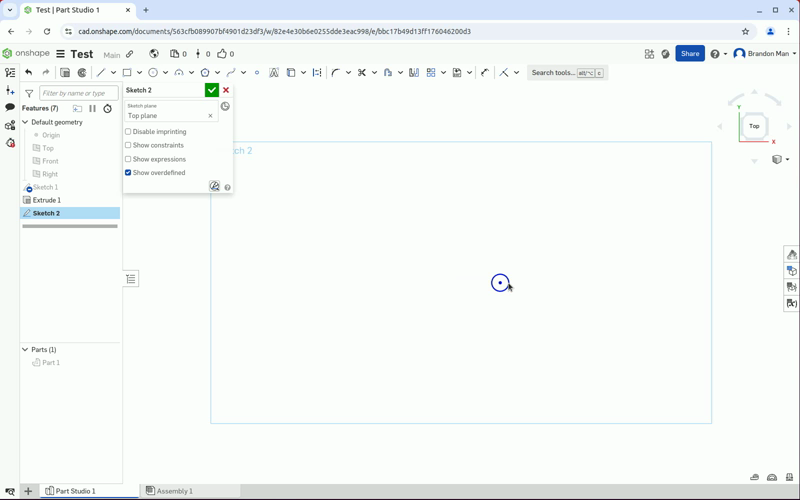
mouse_move(499, 288)
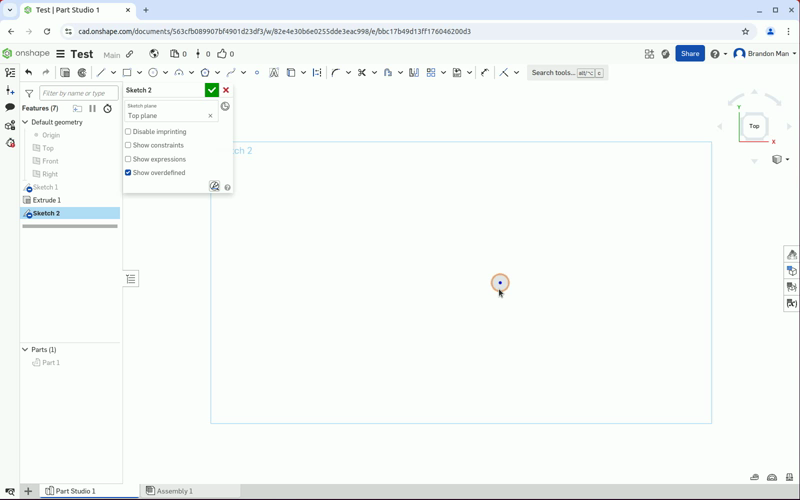
scroll(6)
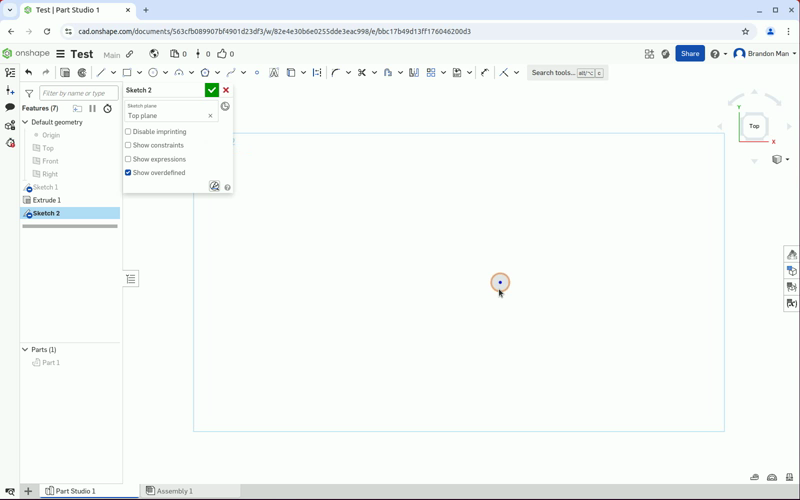
scroll(6)
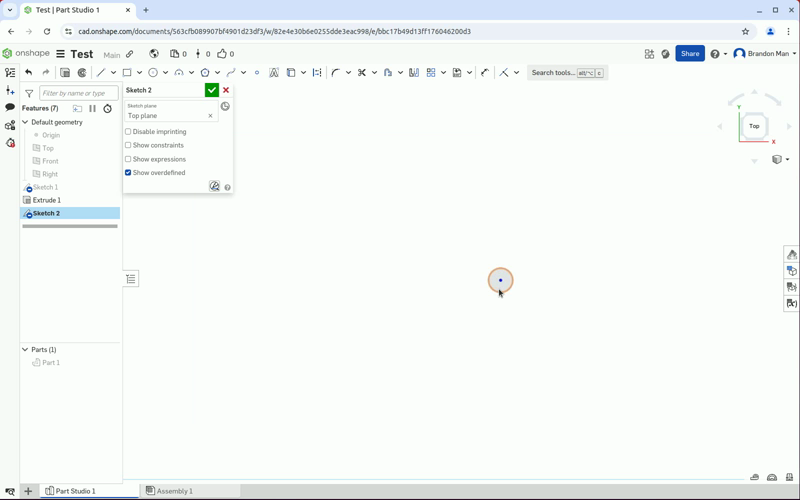
scroll(6)
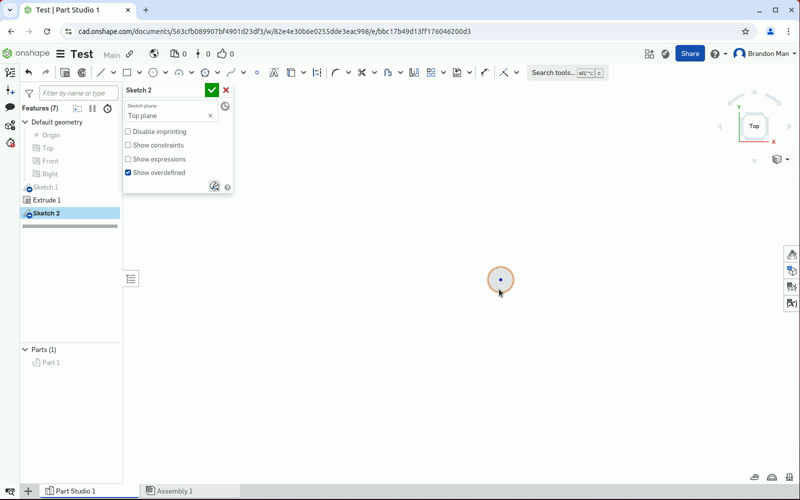
scroll(6)
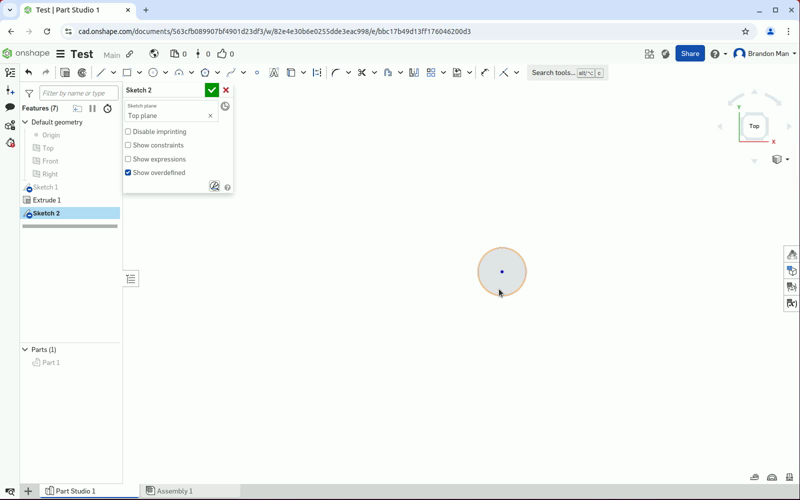
scroll(6)
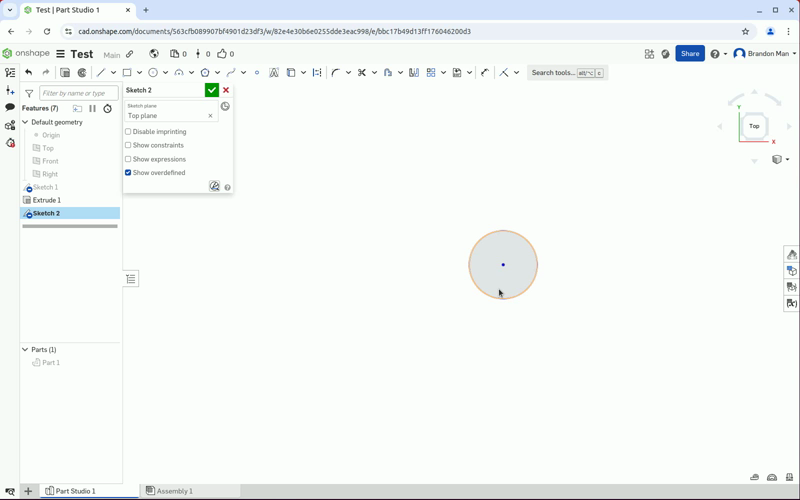
scroll(6)
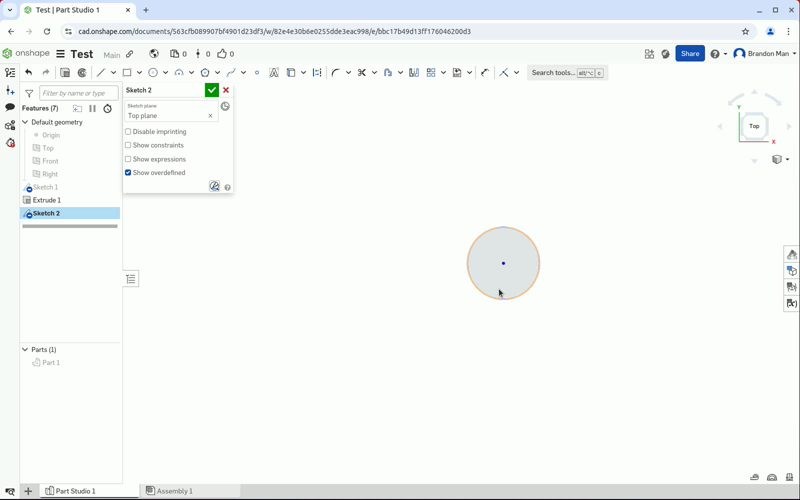
scroll(6)
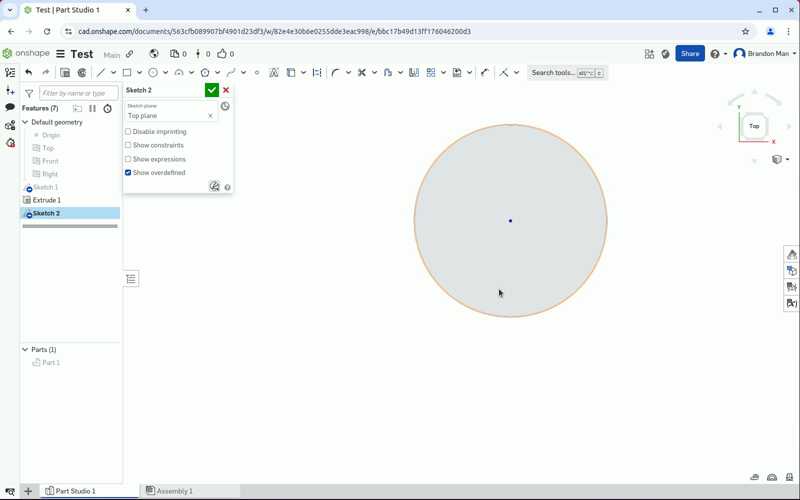
click(499, 288)
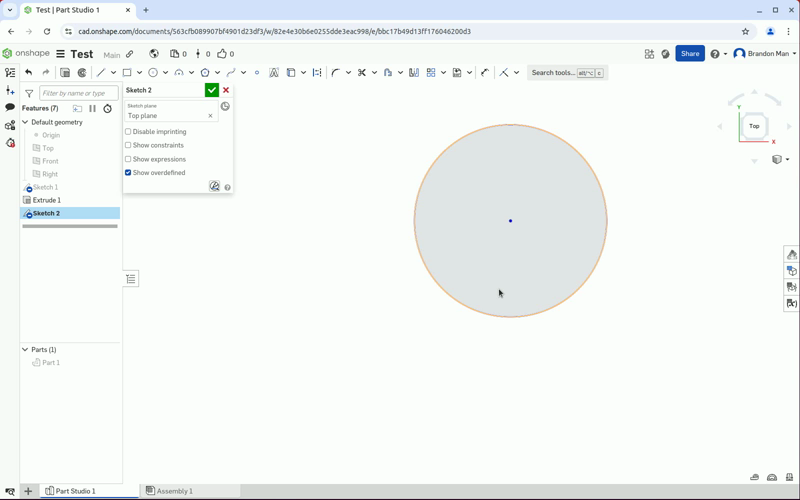
scroll(-6)
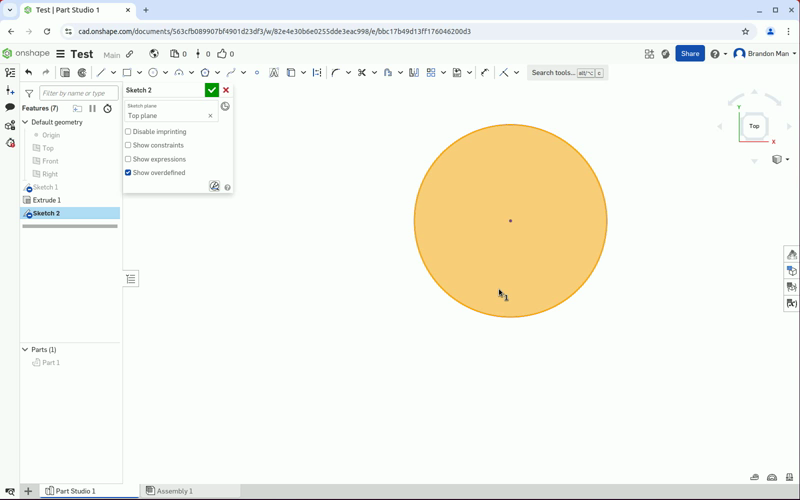
scroll(-6)
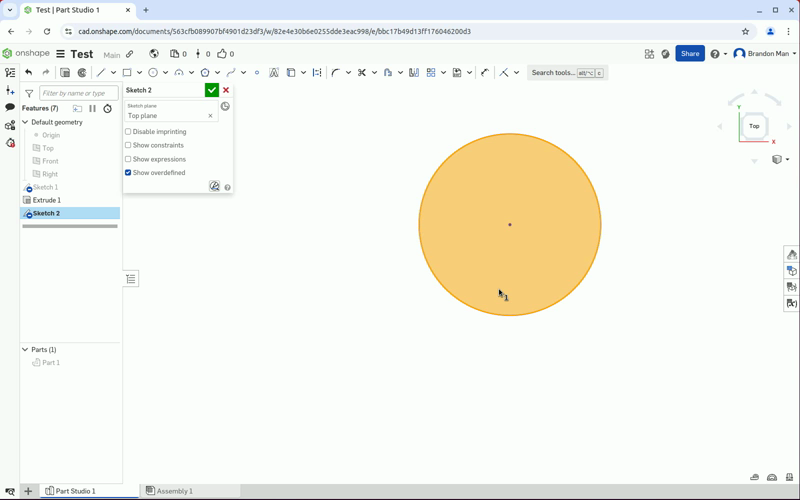
scroll(-6)
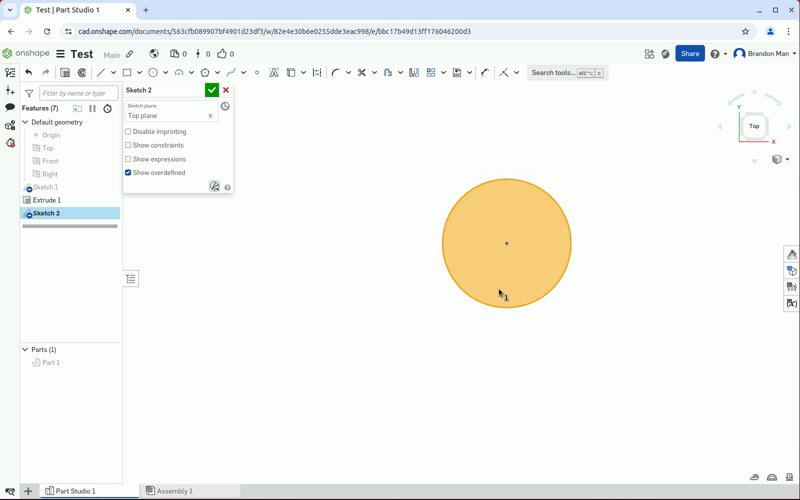
scroll(-6)
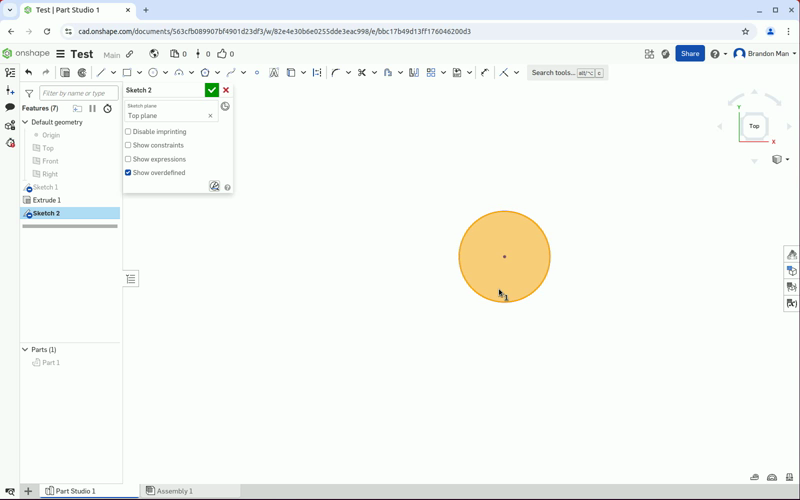
scroll(-6)
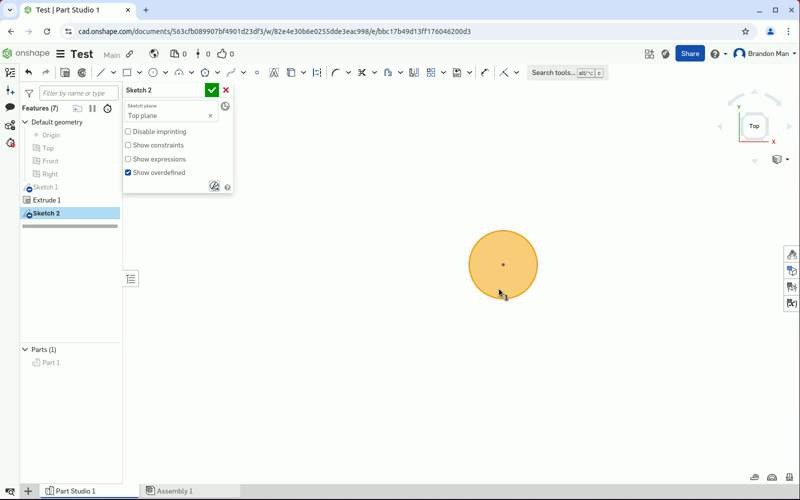
scroll(-6)
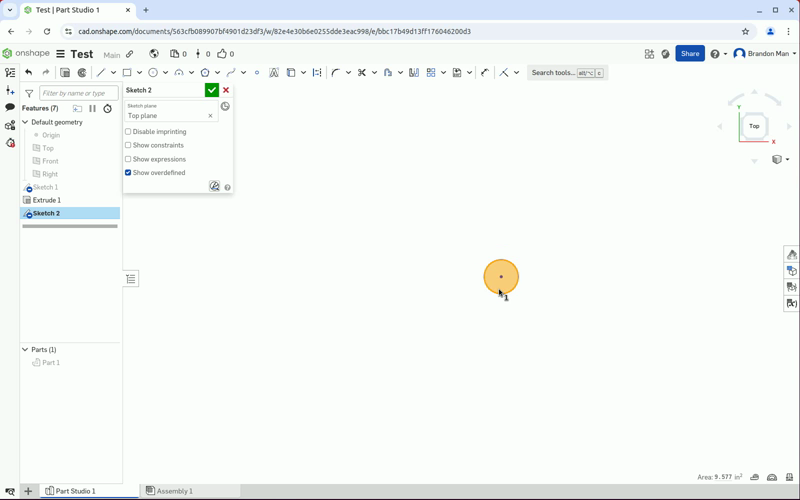
scroll(-6)
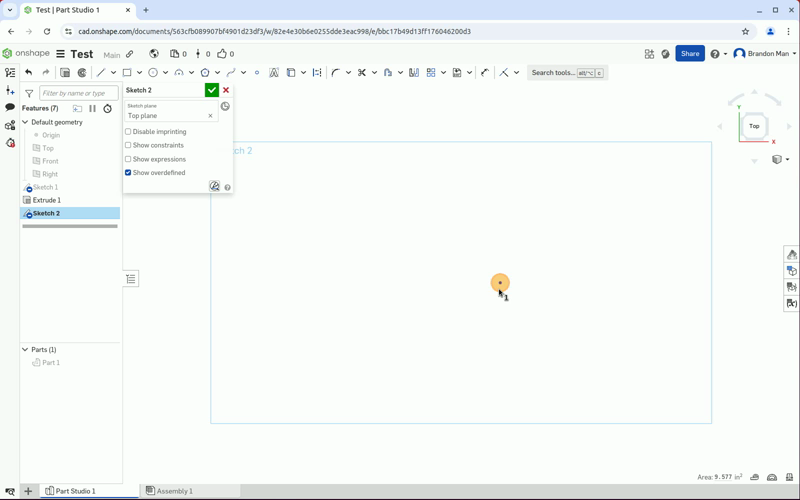
mouse_move(73, 352)
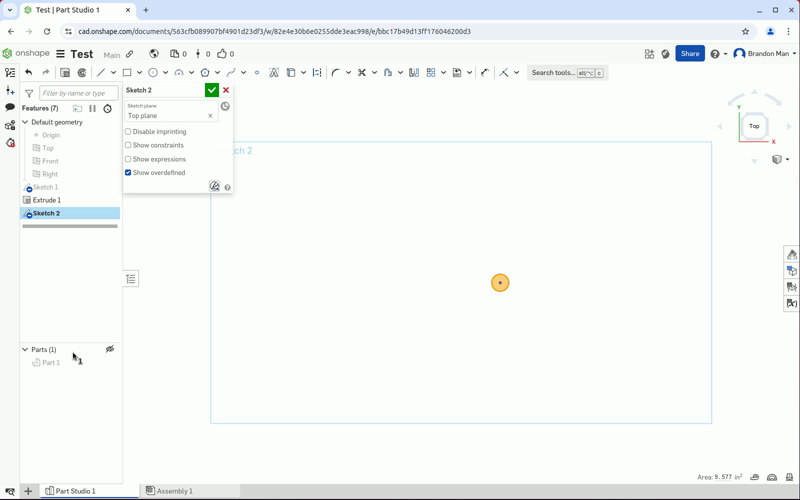
key(shift+y)
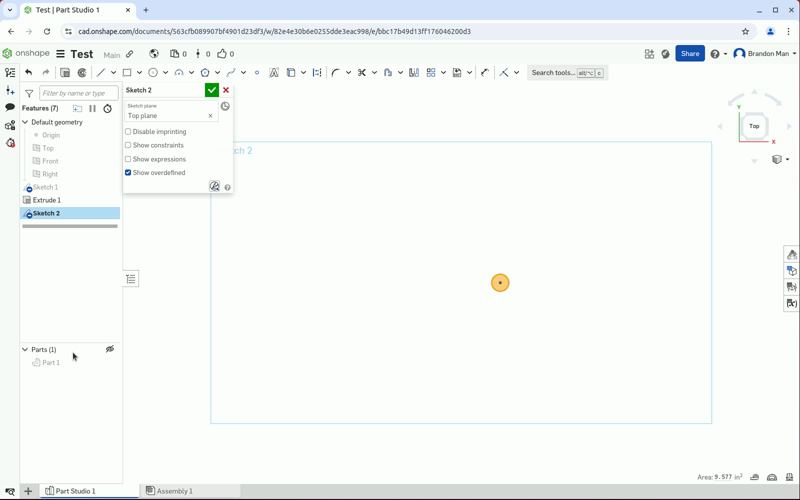
key(shift+e)
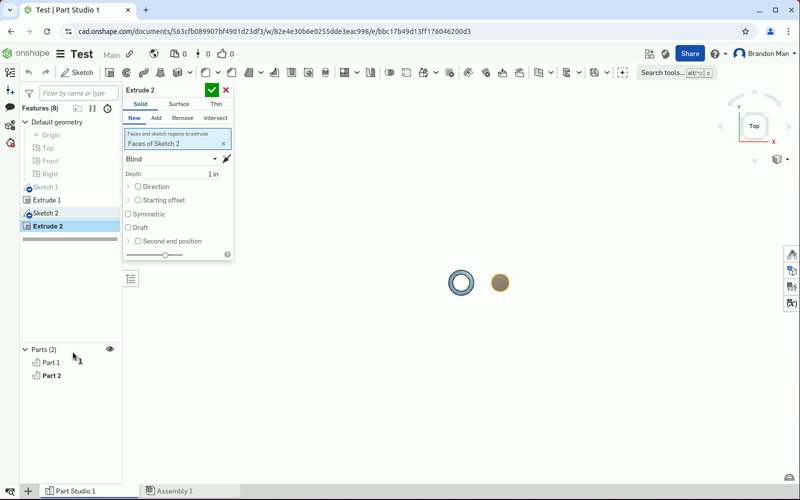
mouse_move(143, 106)
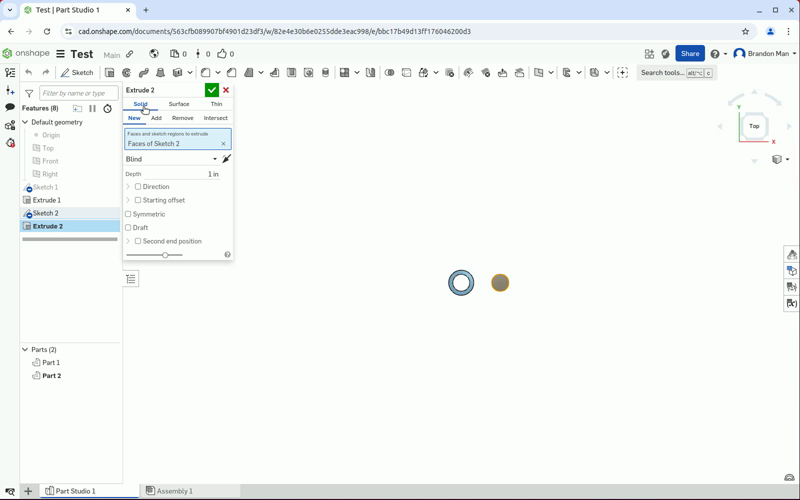
click(143, 106)
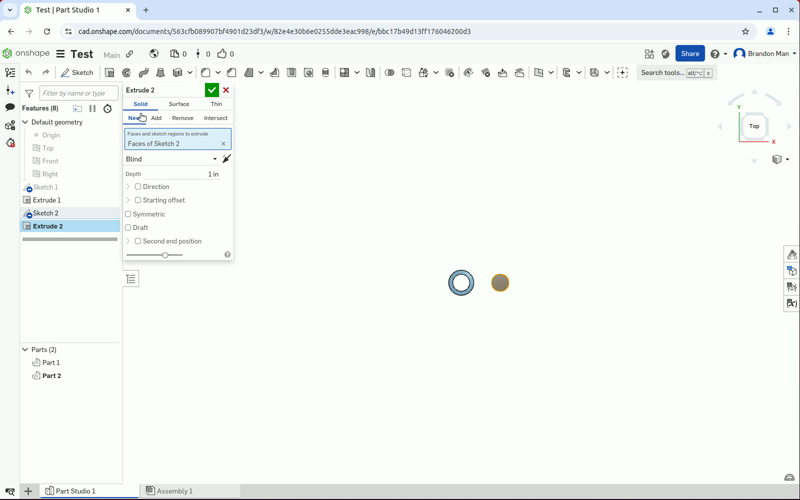
mouse_move(137, 120)
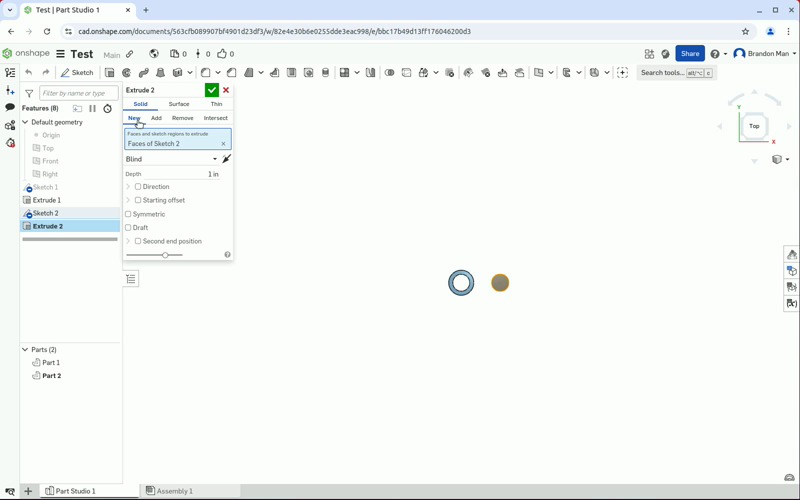
click(137, 120)
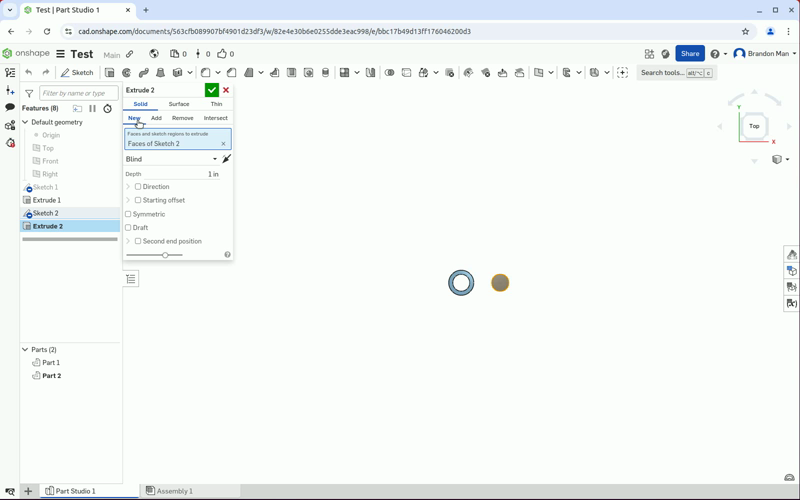
key(tab, 4)
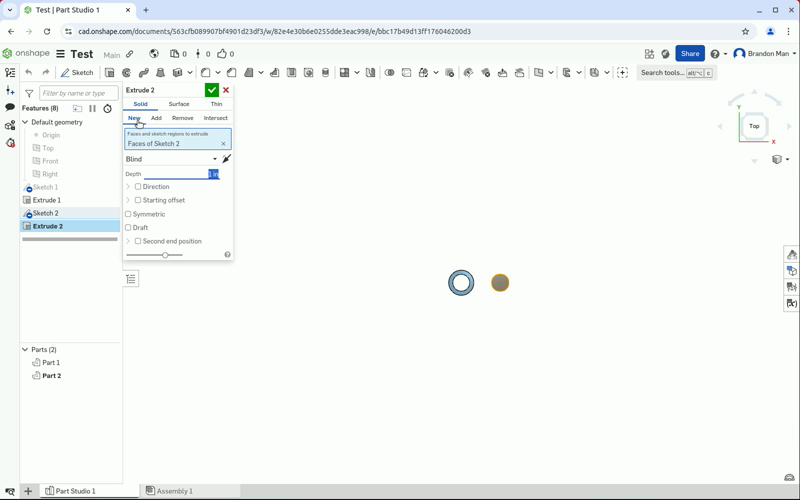
text(4.814)
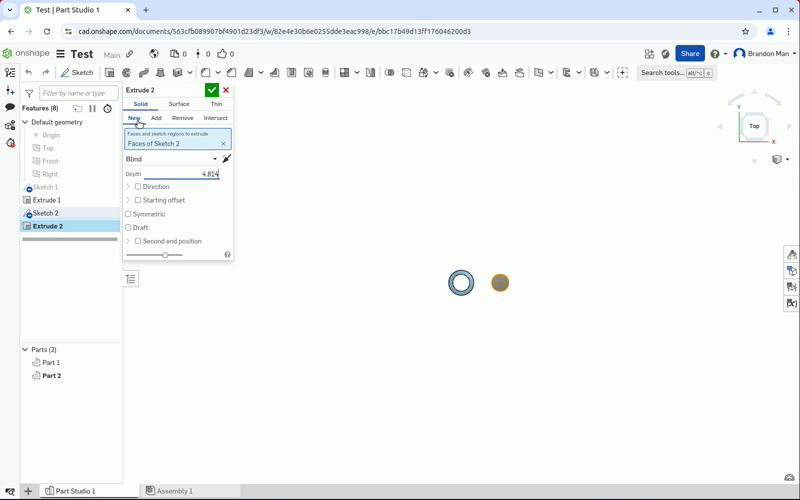
key(enter)
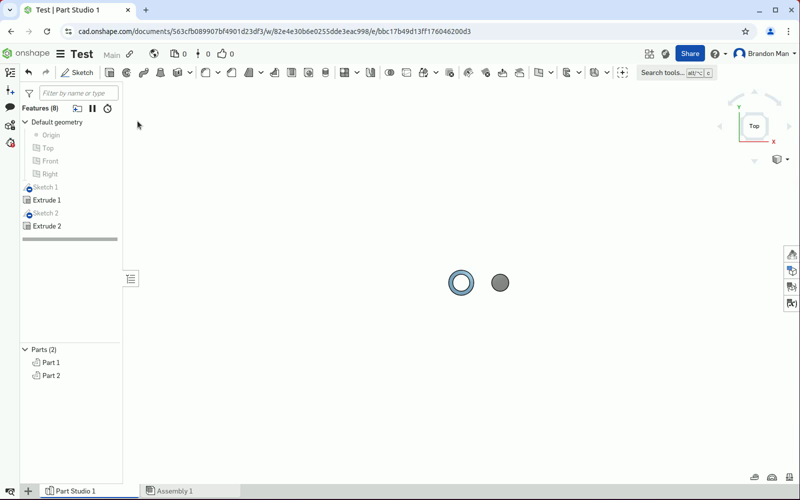
key(shift+h)
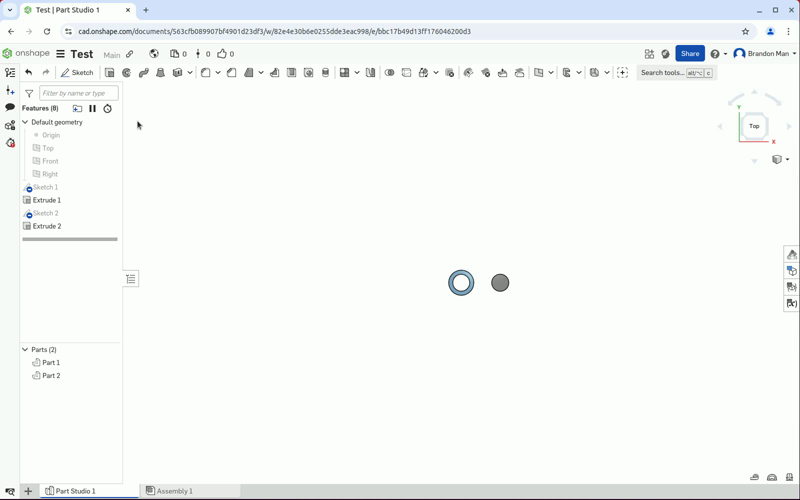
key(shift+h)
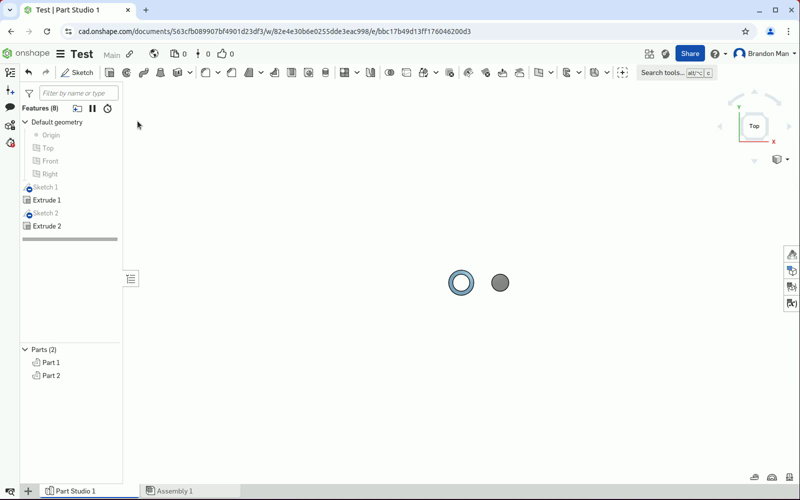
mouse_move(73, 189)
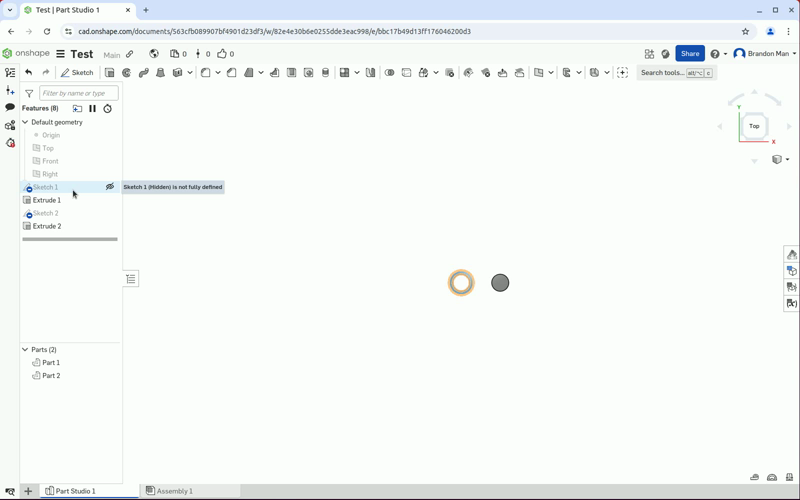
click(73, 189)
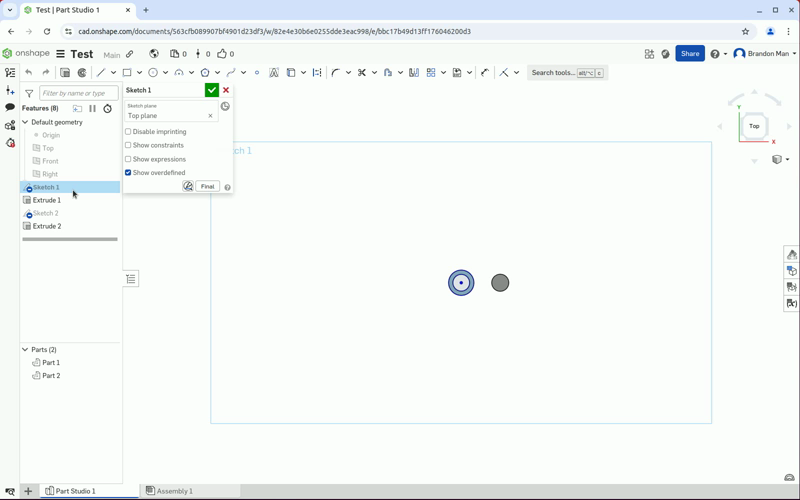
mouse_move(229, 92)
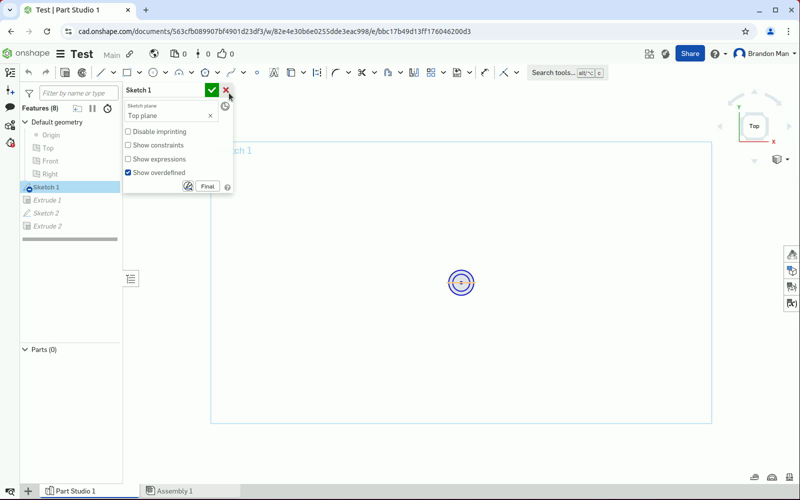
click(229, 92)
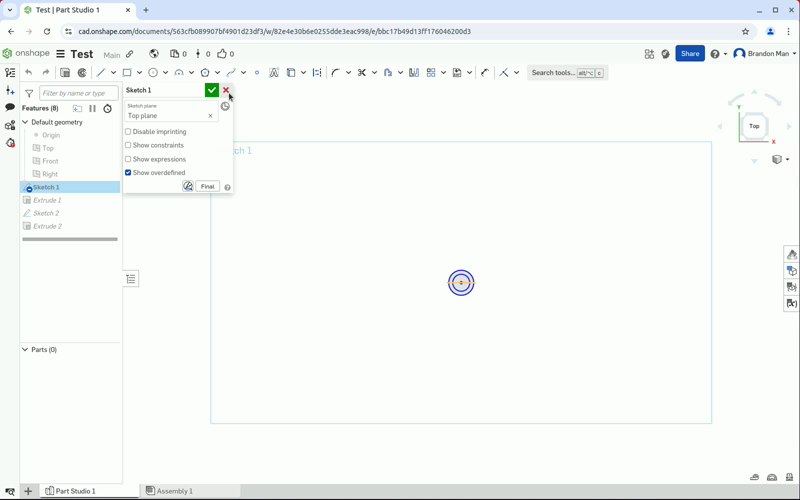
key(shift+s)
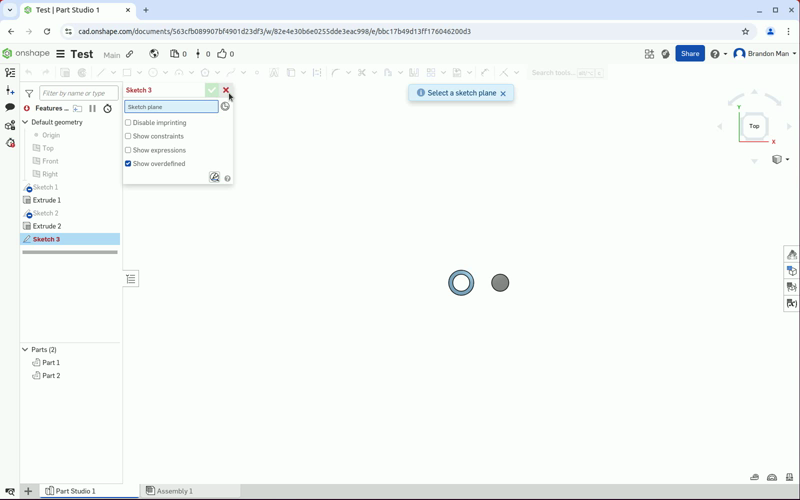
mouse_move(73, 150)
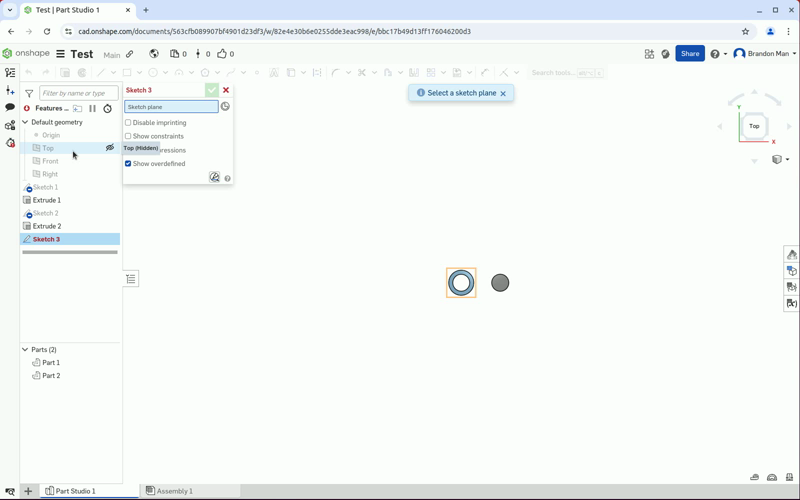
click(73, 150)
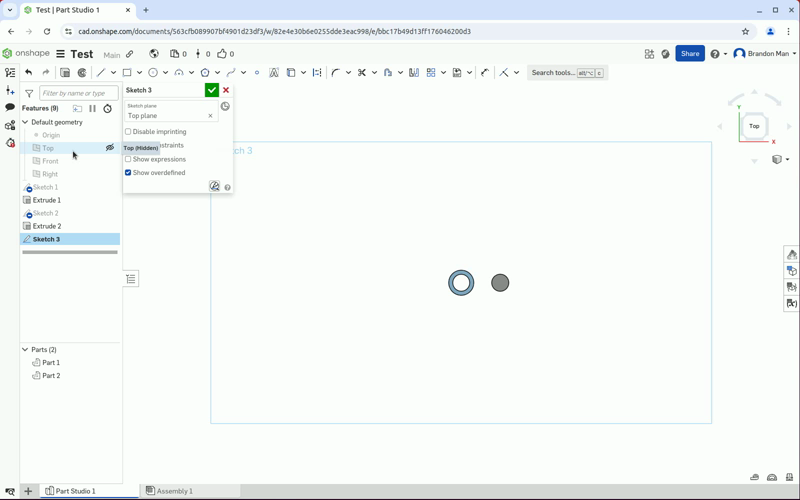
mouse_move(73, 352)
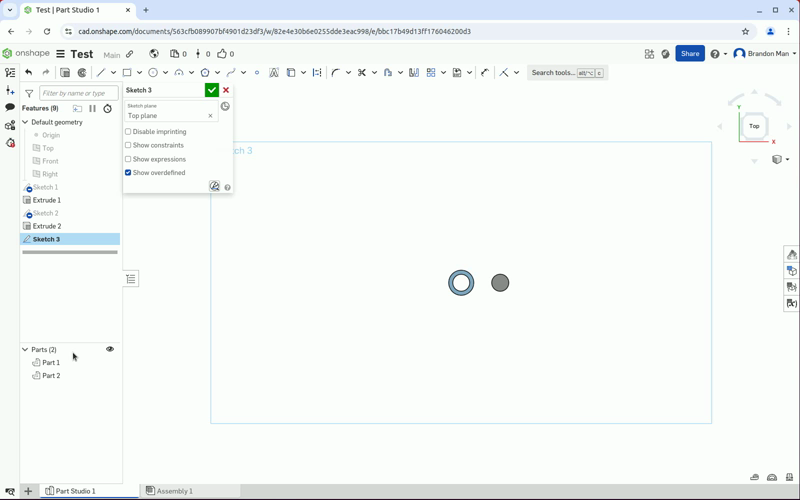
key(y)
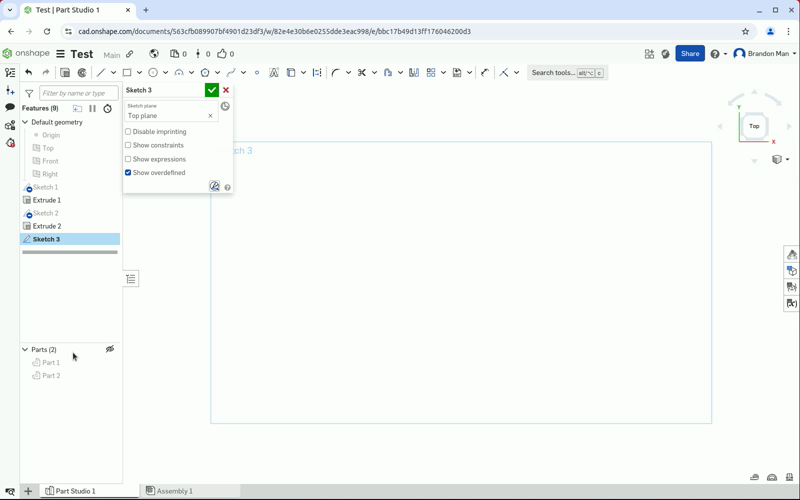
key(c)
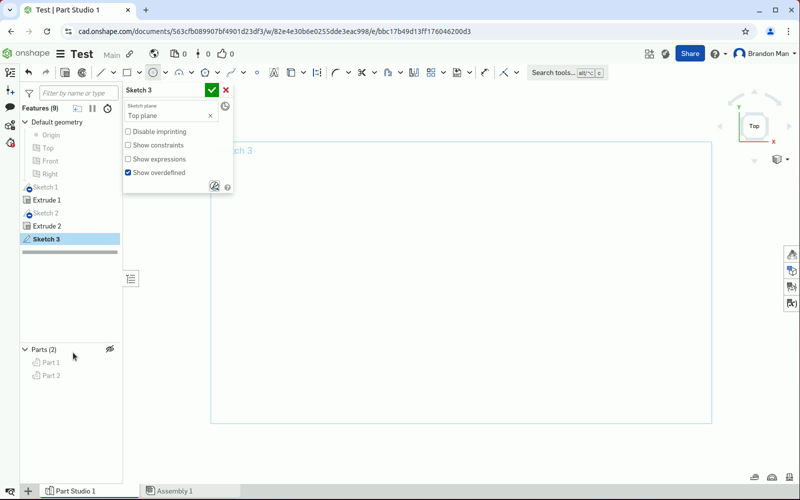
key_down(shift)
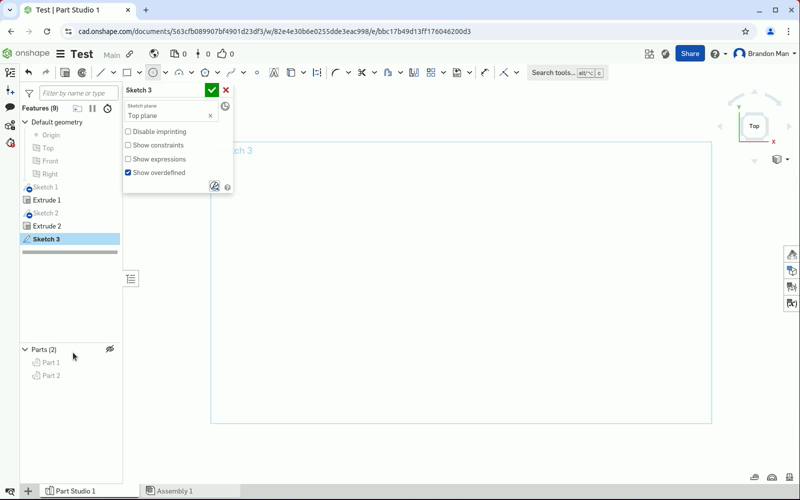
mouse_move(527, 282)
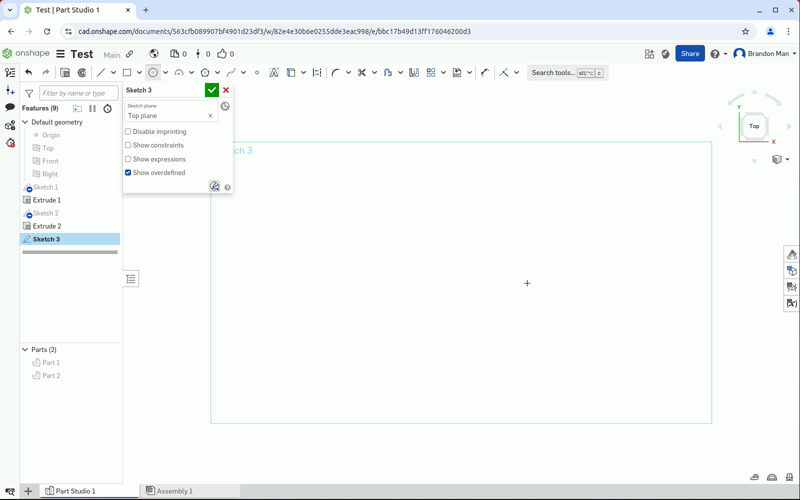
click(527, 282)
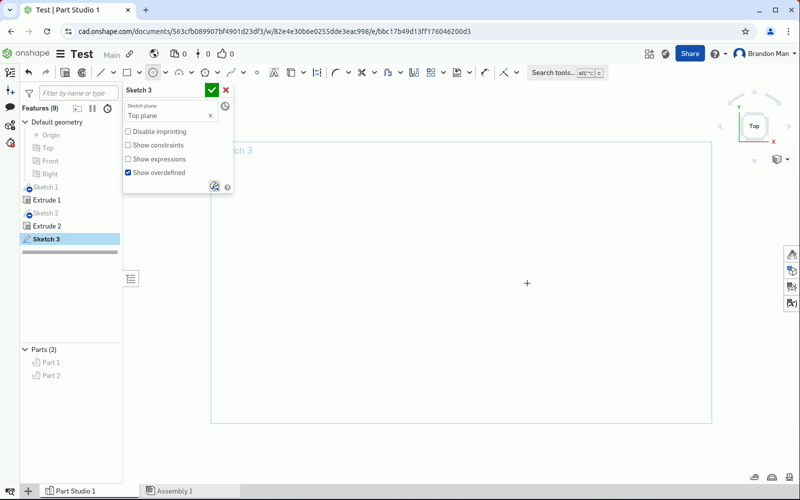
key_up(shift)
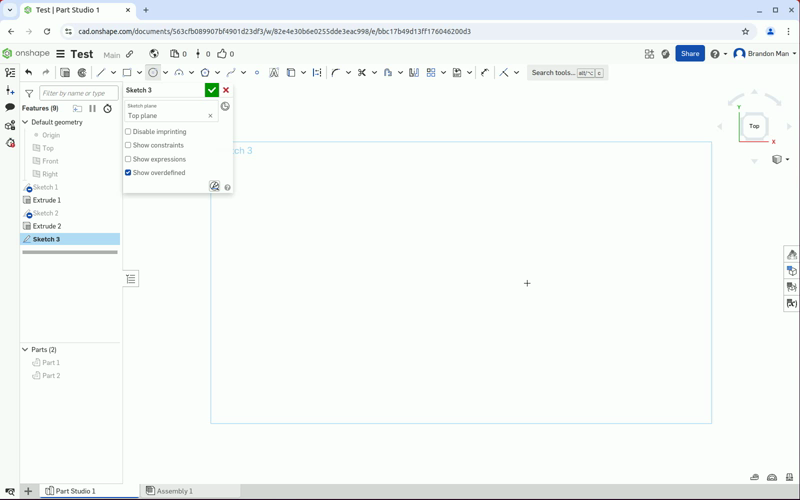
mouse_move(535, 282)
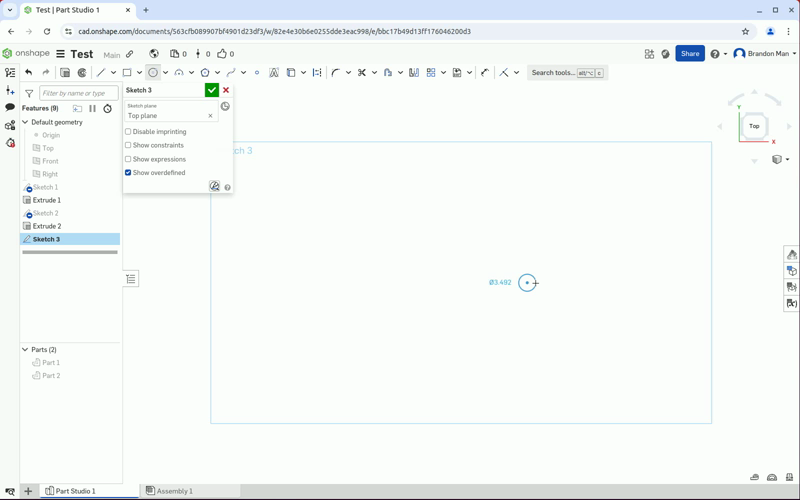
click(535, 282)
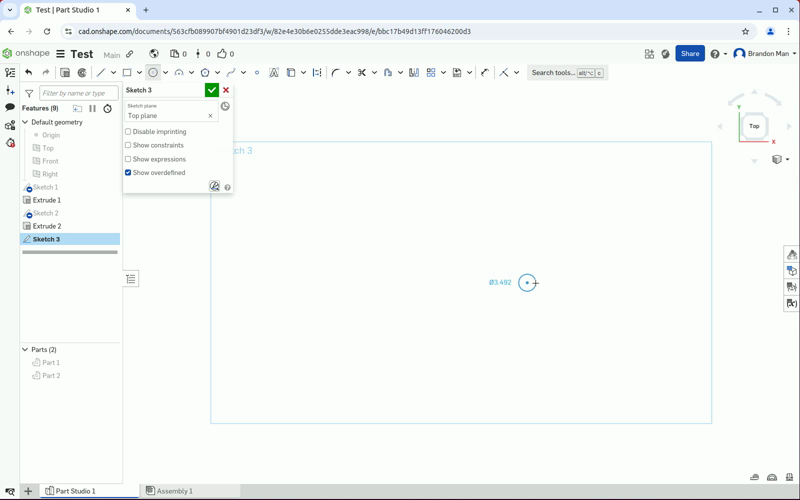
key(esc)
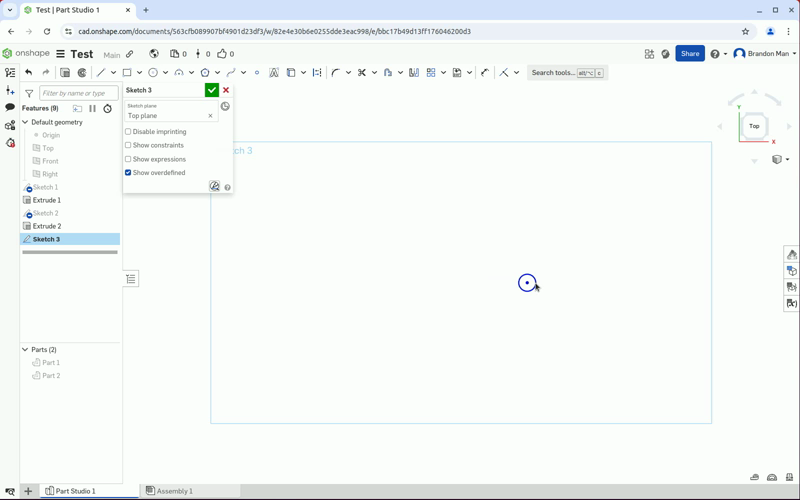
mouse_move(524, 276)
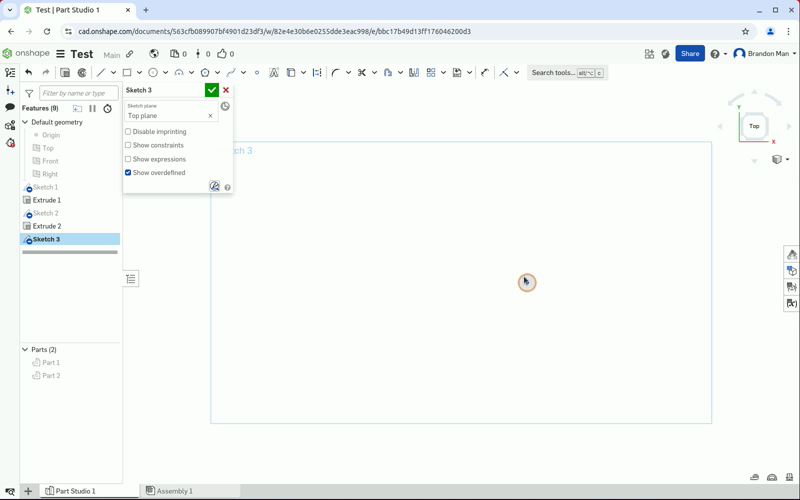
scroll(6)
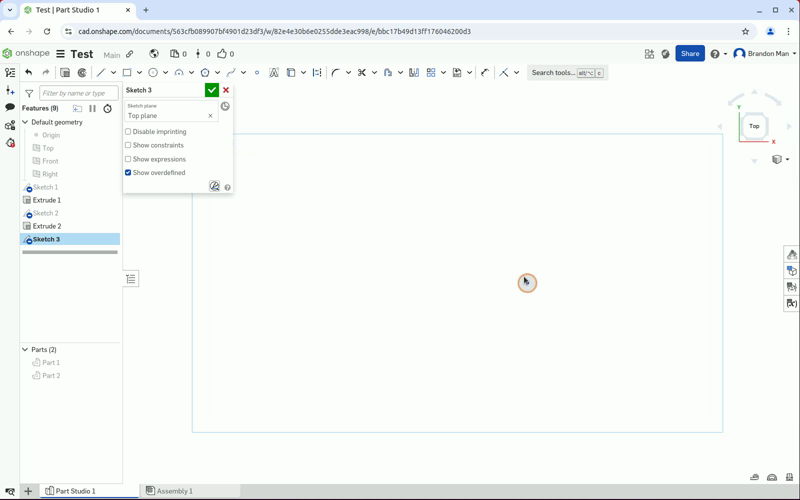
scroll(6)
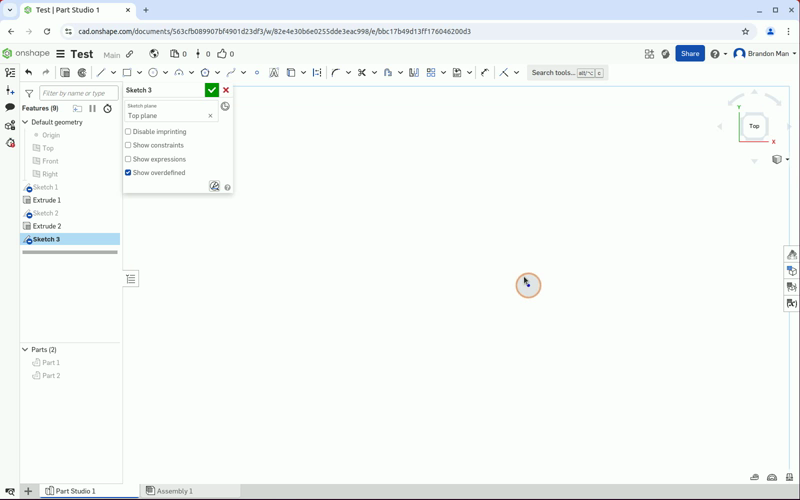
scroll(6)
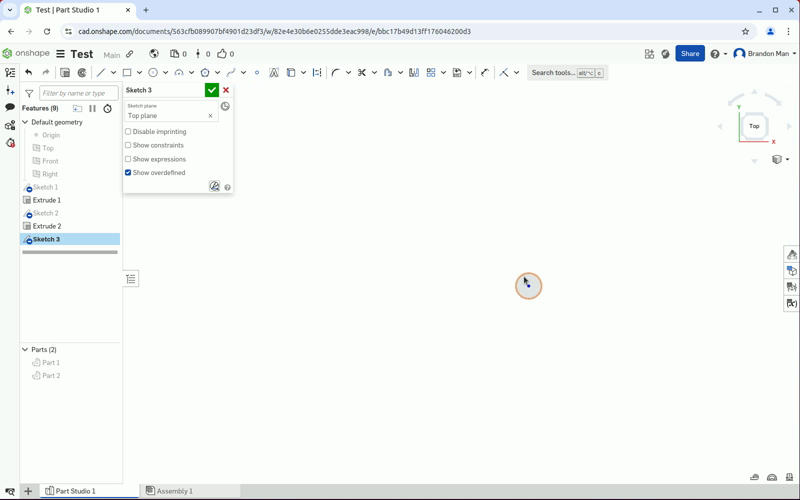
scroll(6)
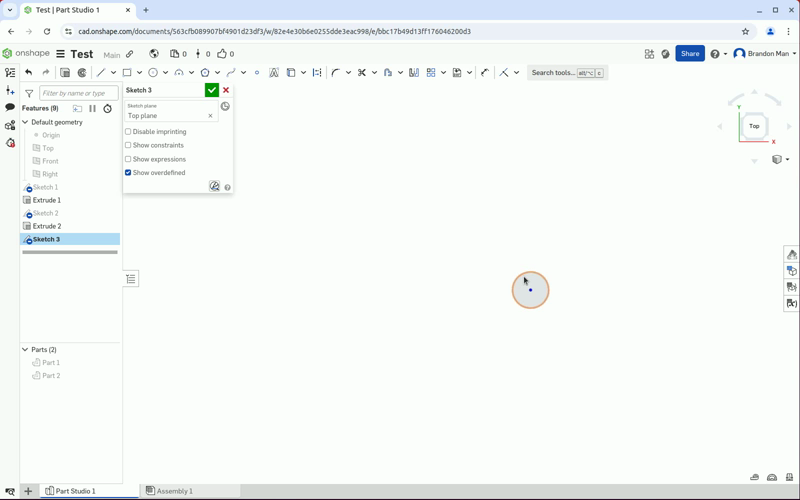
scroll(6)
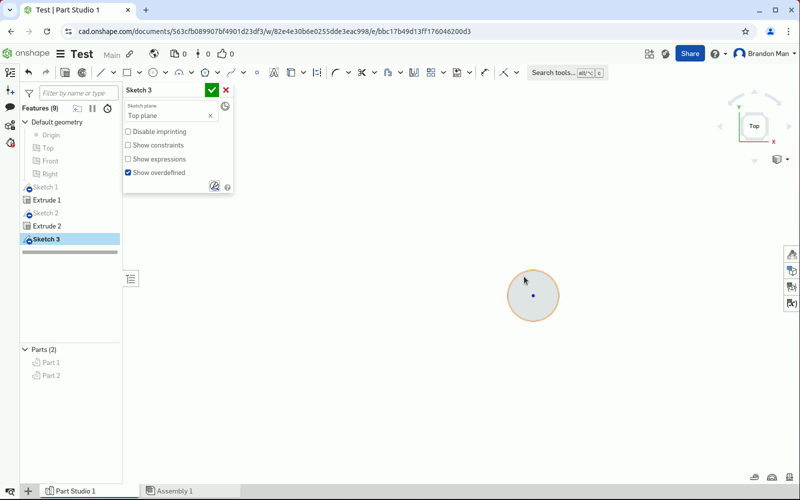
scroll(6)
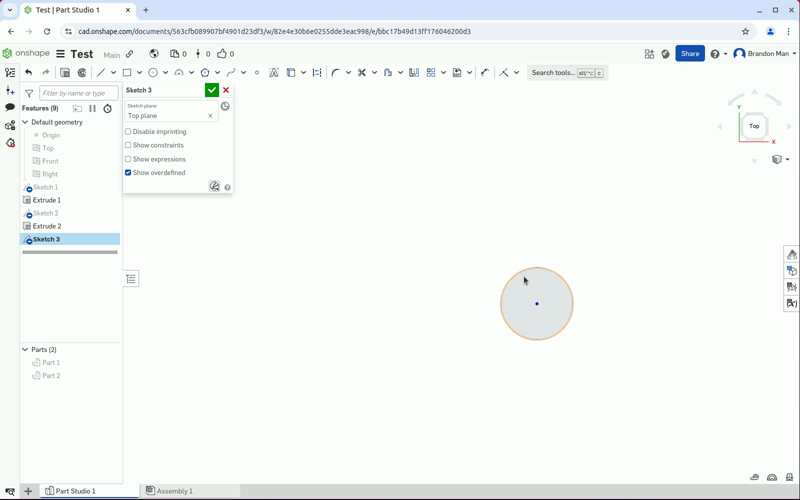
scroll(6)
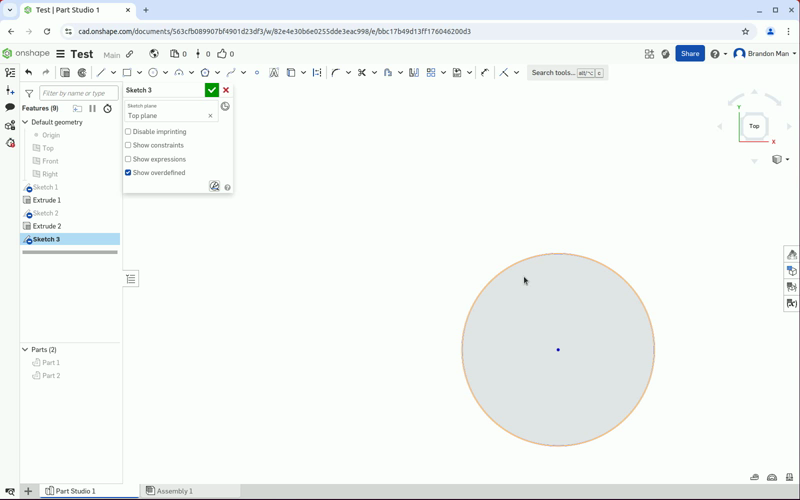
click(524, 276)
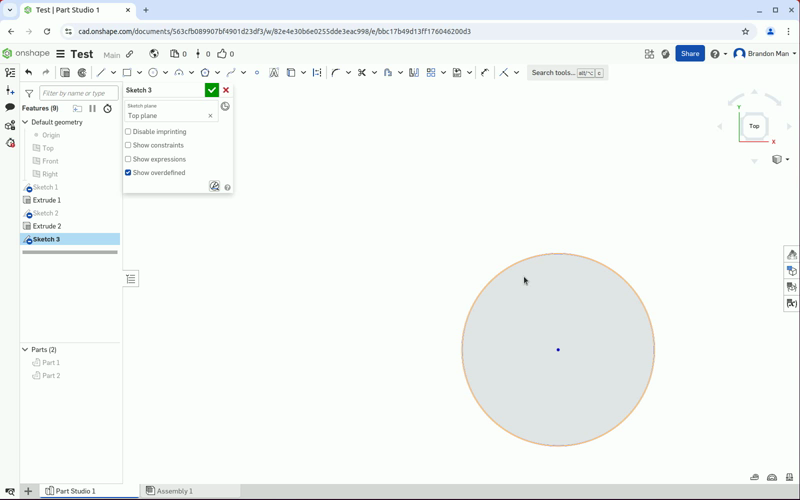
scroll(-6)
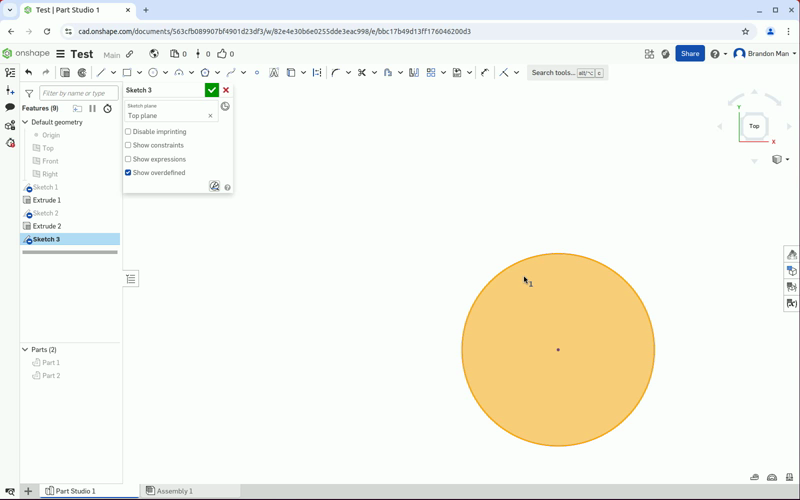
scroll(-6)
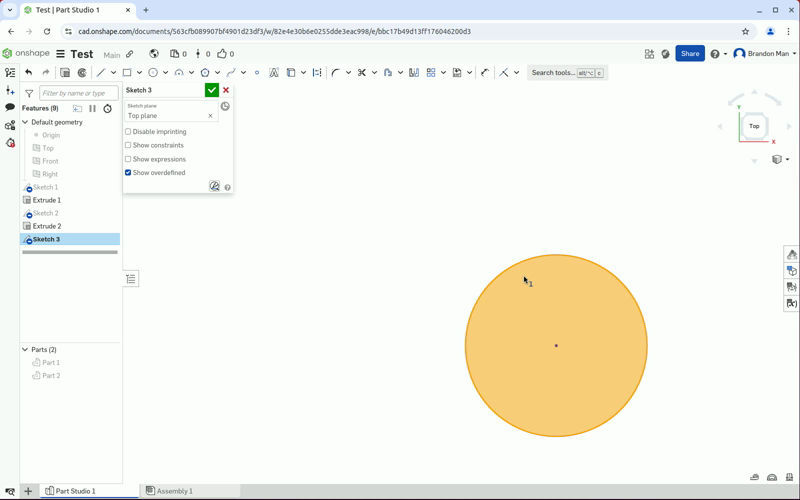
scroll(-6)
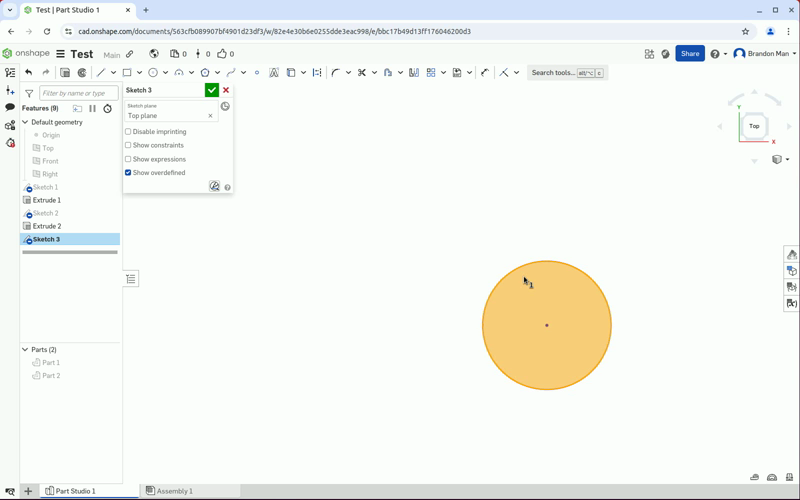
scroll(-6)
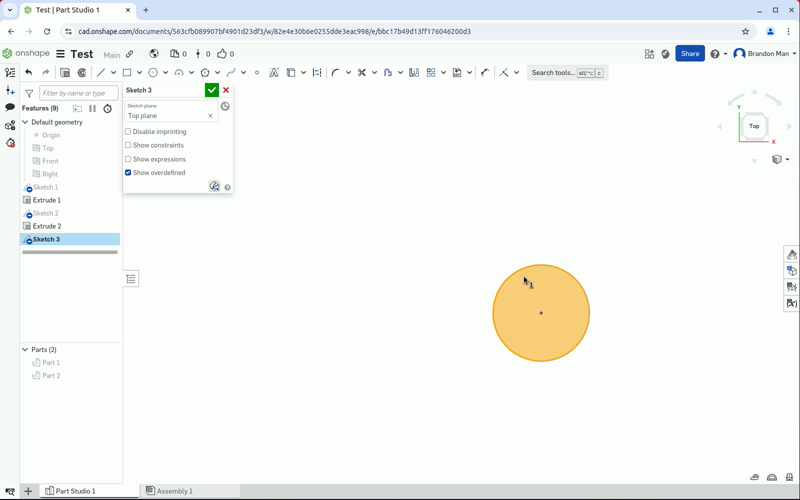
scroll(-6)
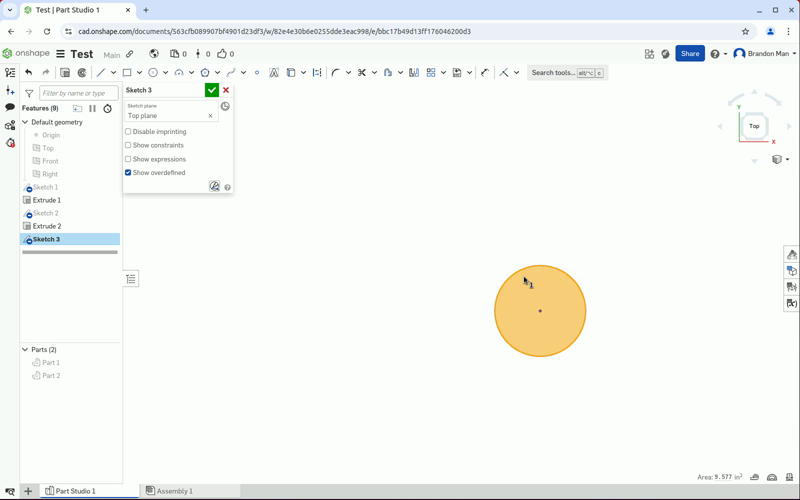
scroll(-6)
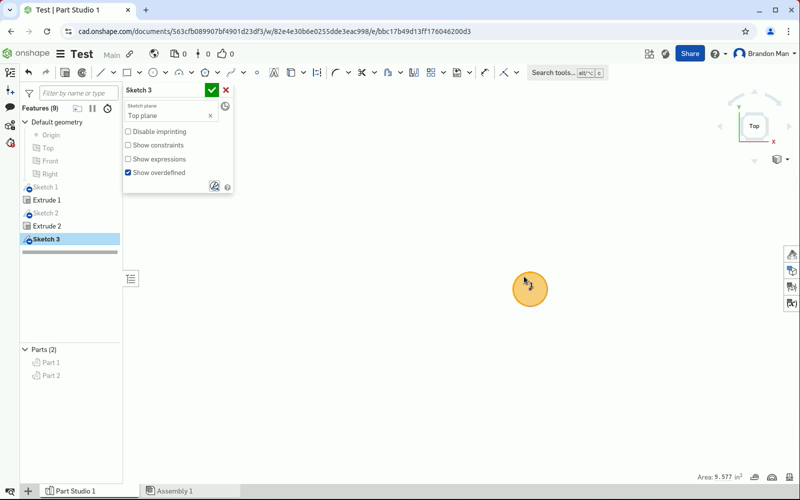
scroll(-6)
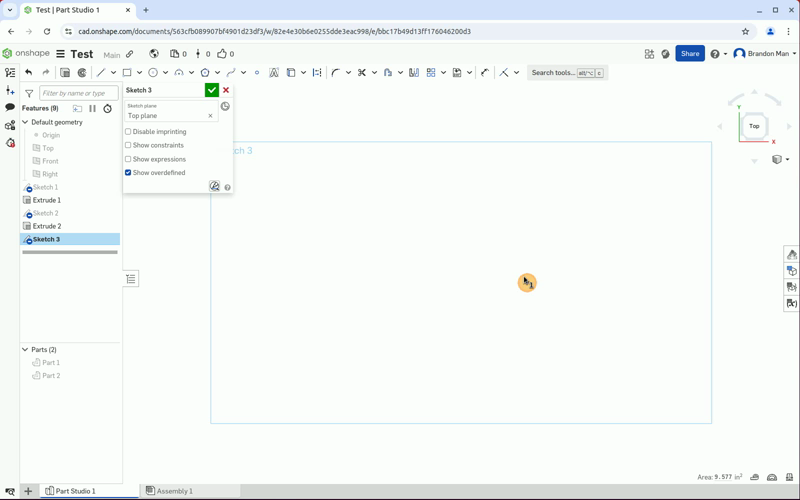
mouse_move(73, 352)
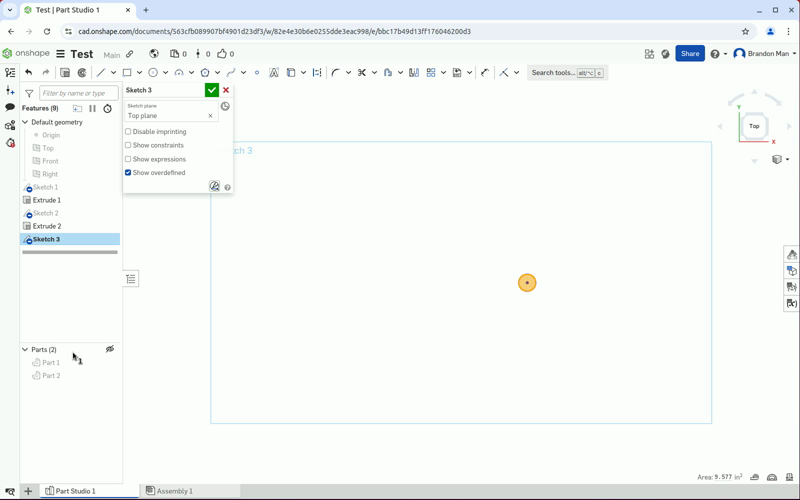
key(shift+y)
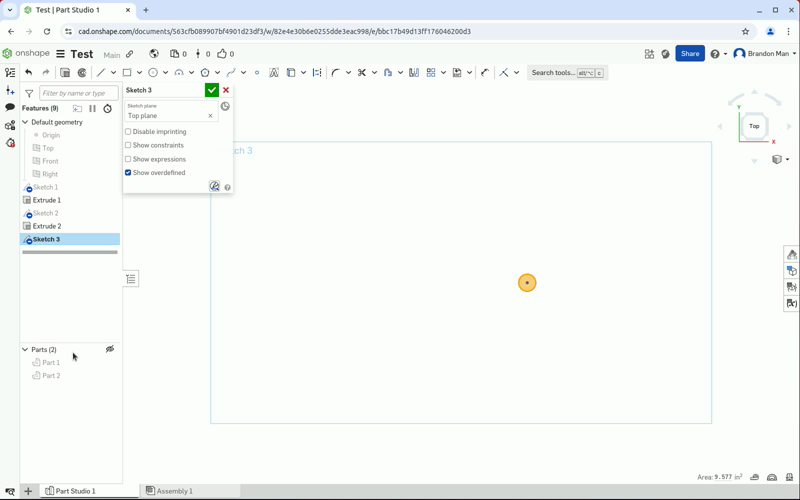
key(shift+e)
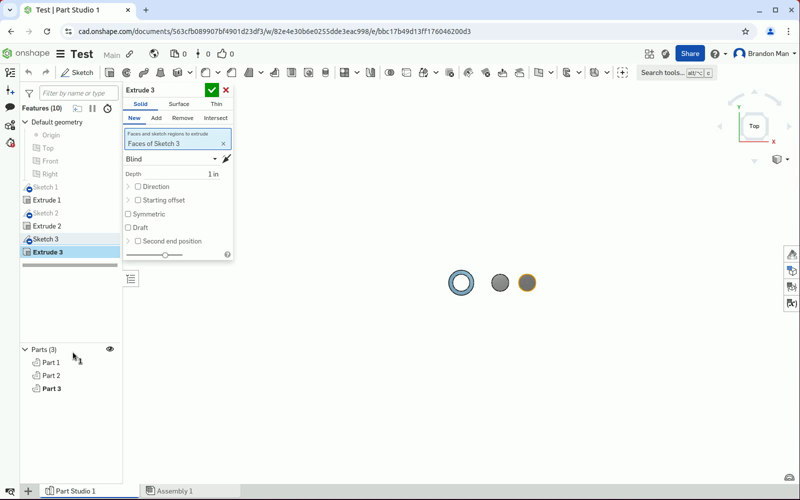
mouse_move(143, 106)
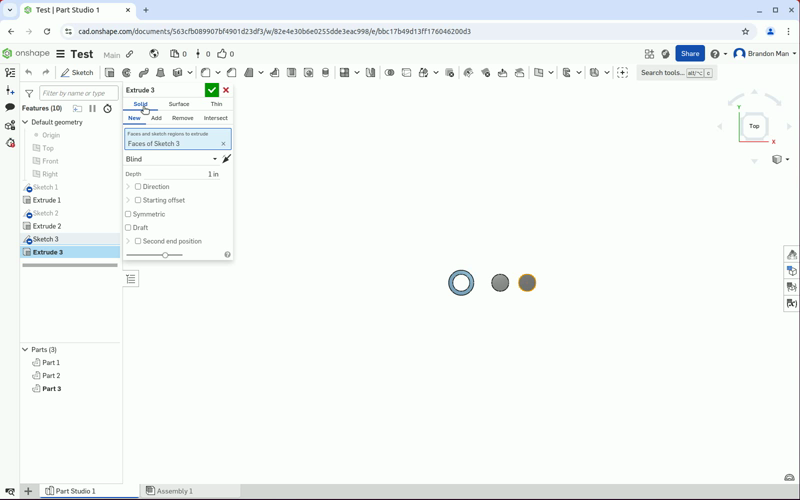
click(143, 106)
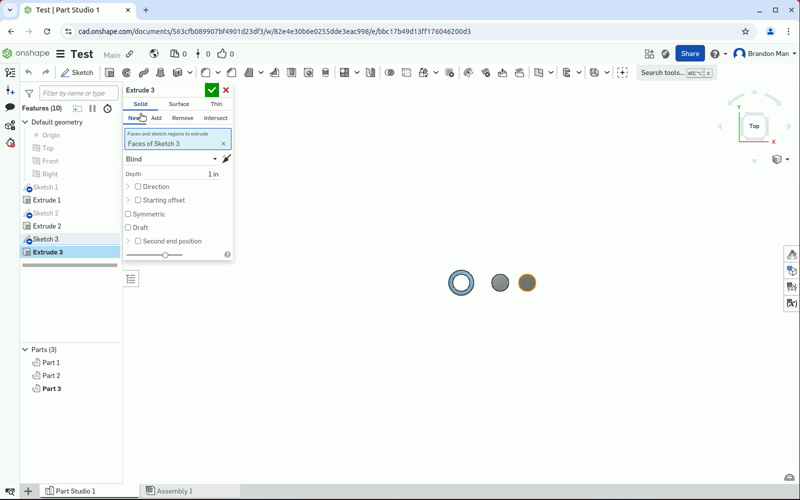
mouse_move(137, 120)
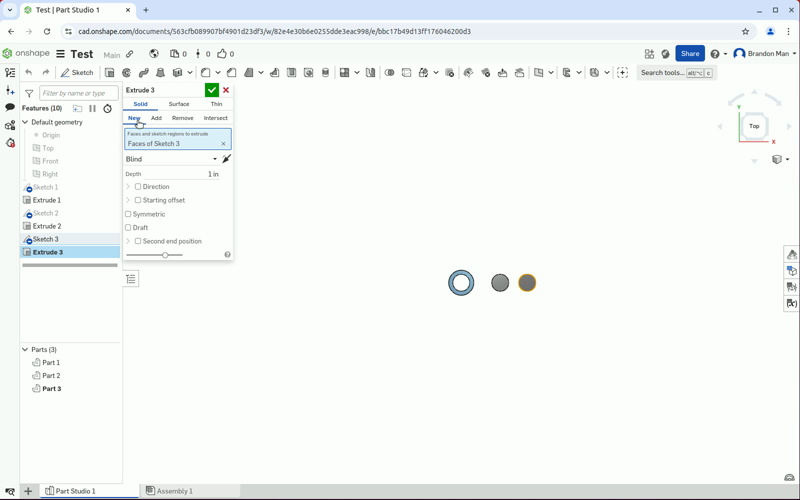
click(137, 120)
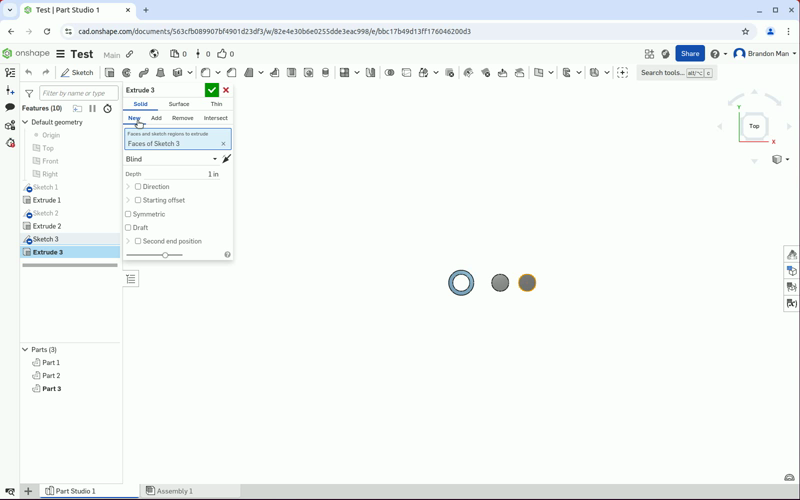
key(tab, 4)
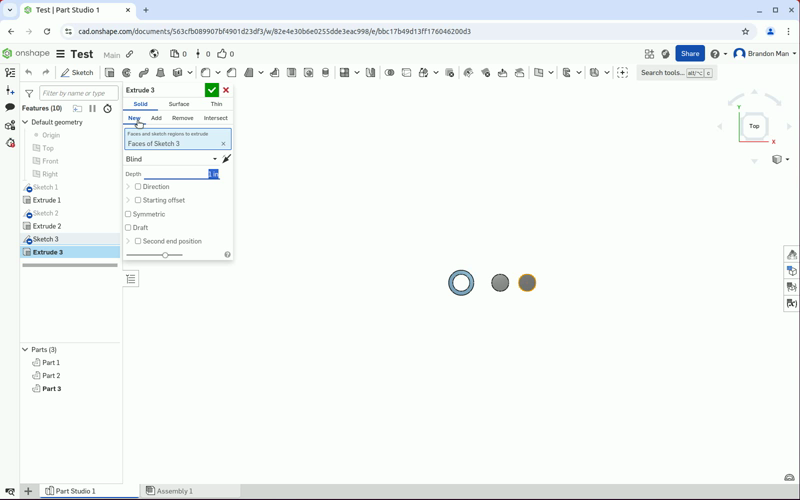
text(4.814)
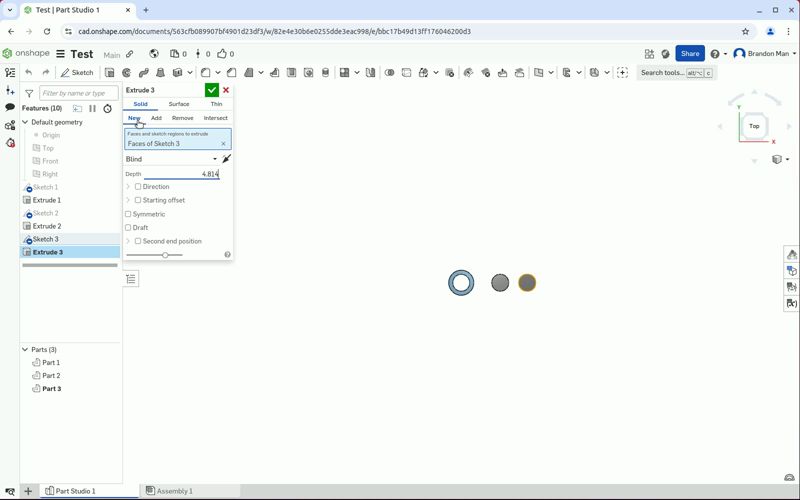
key(enter)
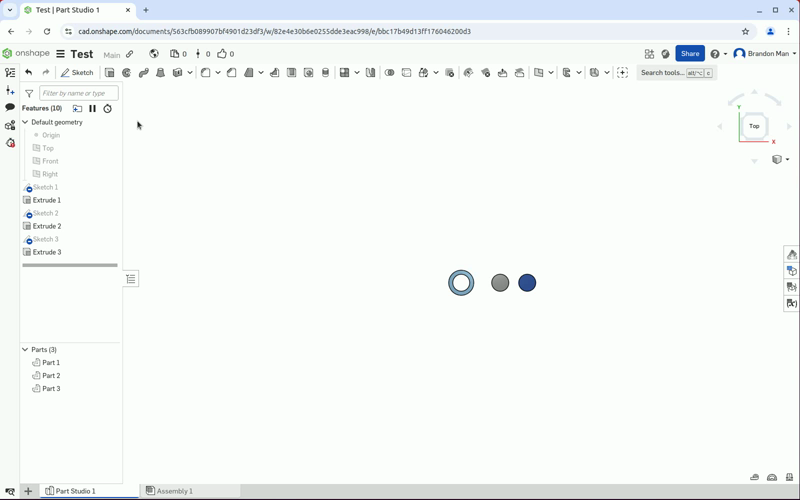
key(shift+h)
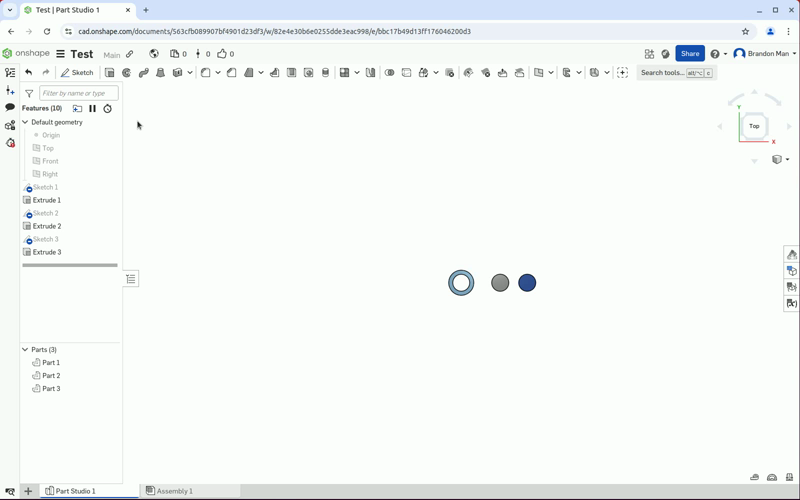
key(shift+h)
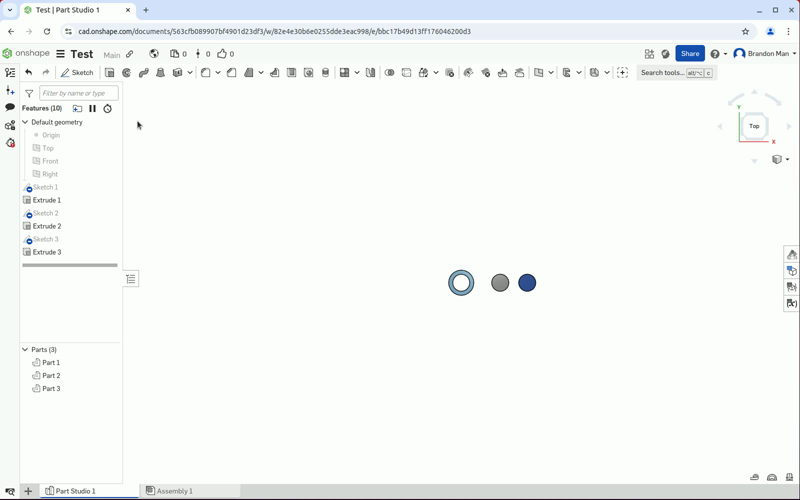
mouse_move(73, 189)
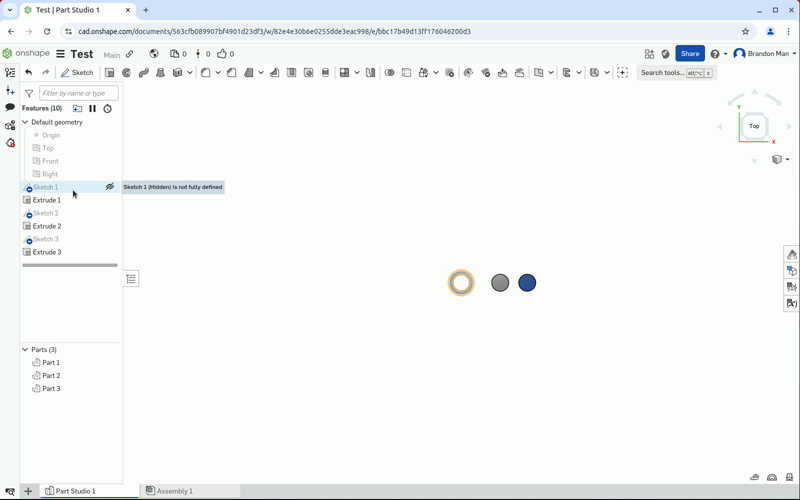
click(73, 189)
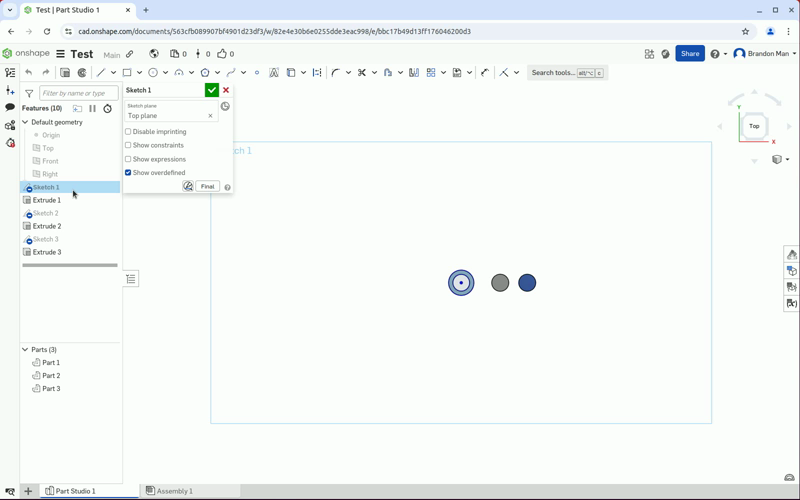
mouse_move(229, 92)
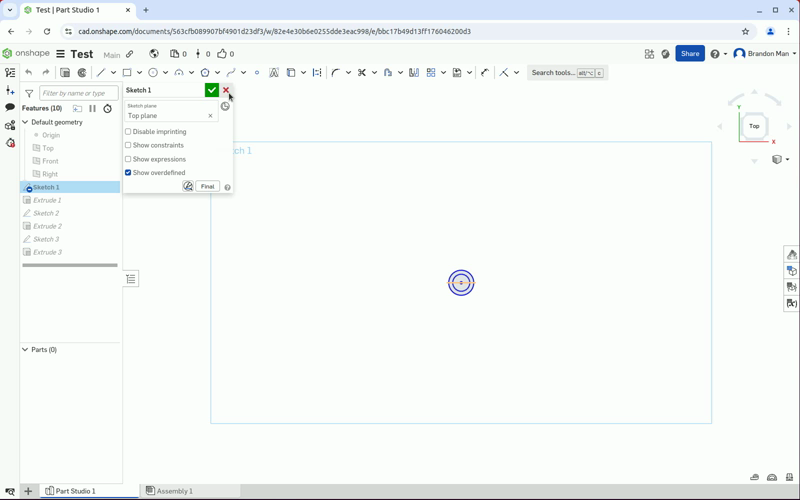
click(229, 92)
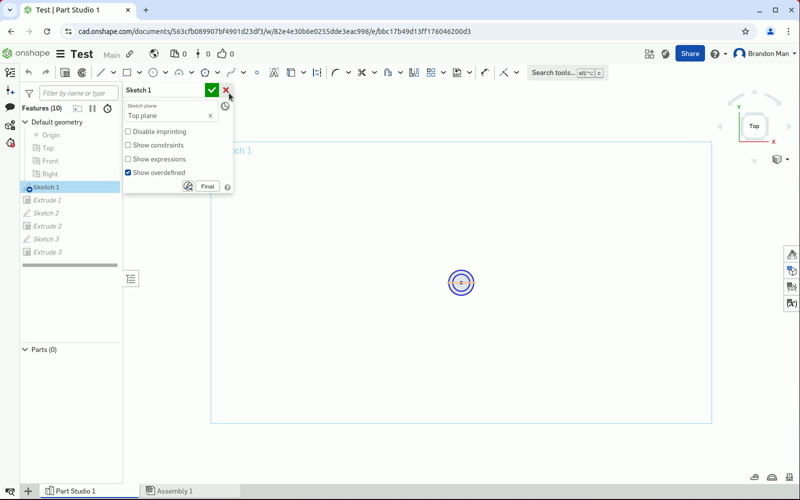
key(shift+s)
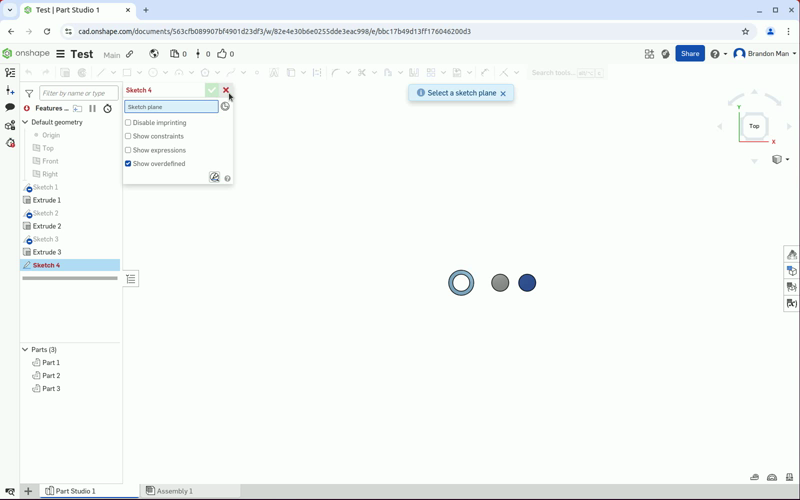
mouse_move(73, 150)
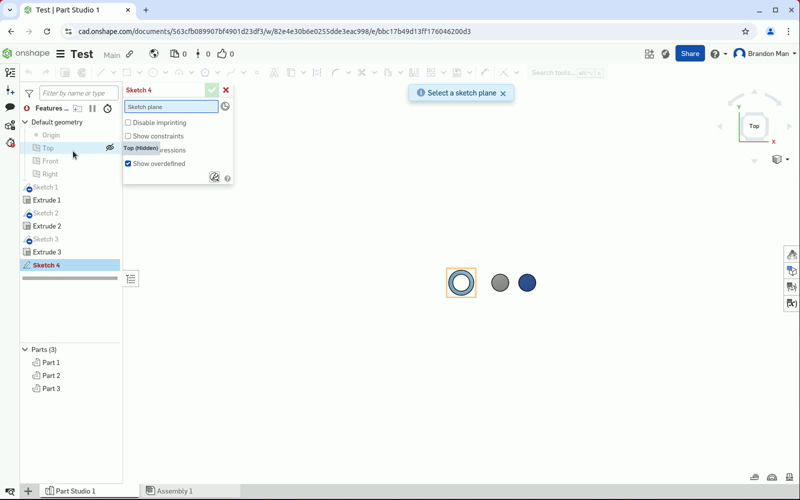
click(73, 150)
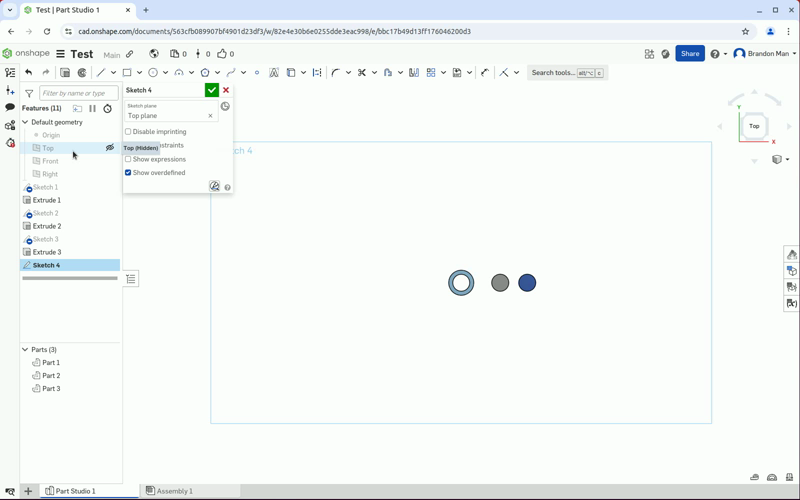
mouse_move(73, 352)
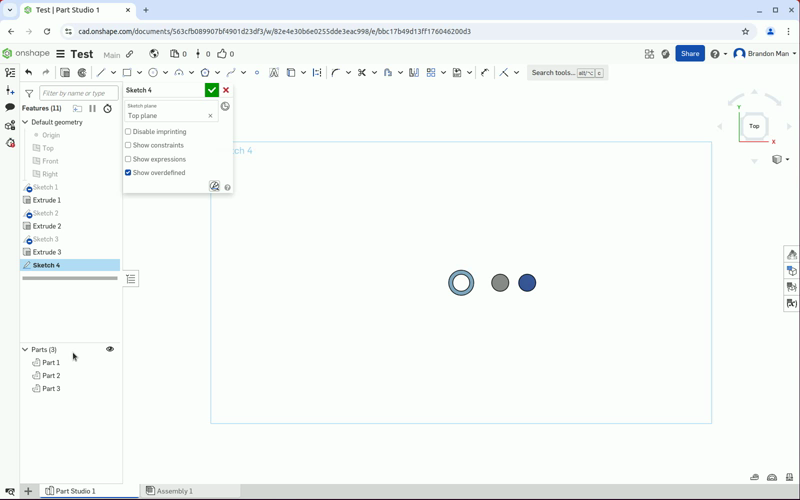
key(y)
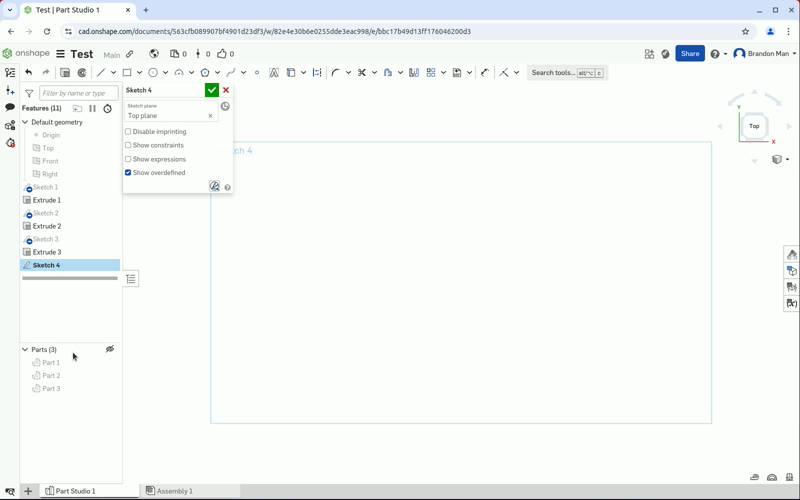
key(c)
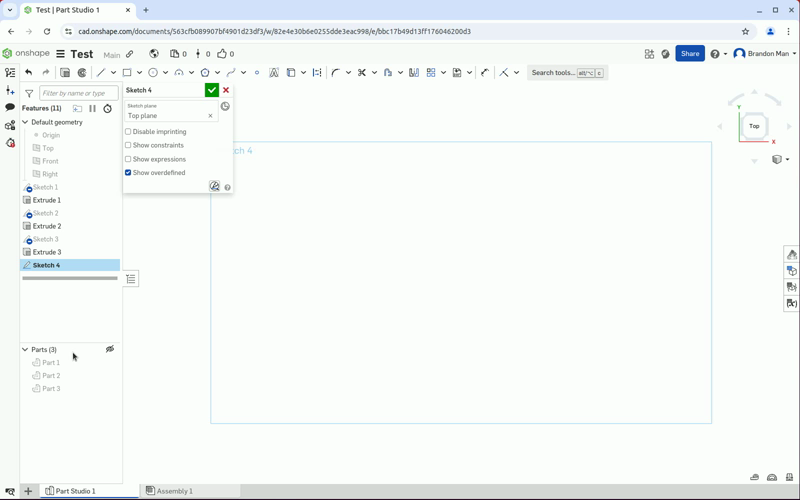
key_down(shift)
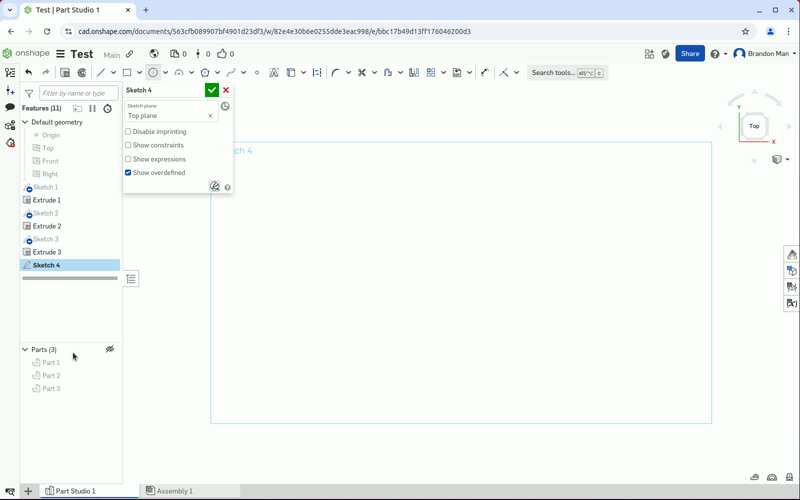
mouse_move(545, 282)
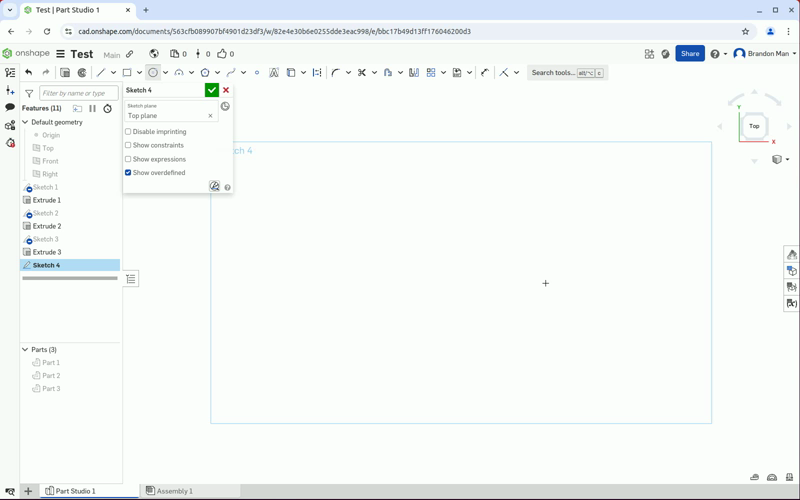
click(545, 282)
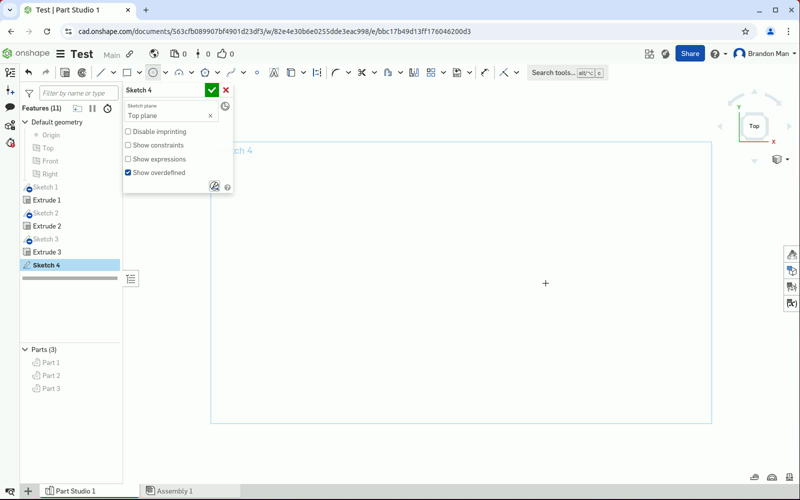
key_up(shift)
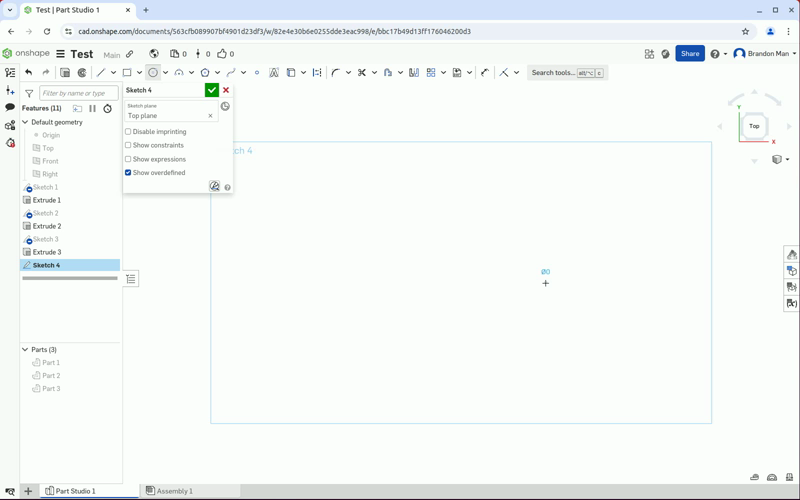
mouse_move(554, 282)
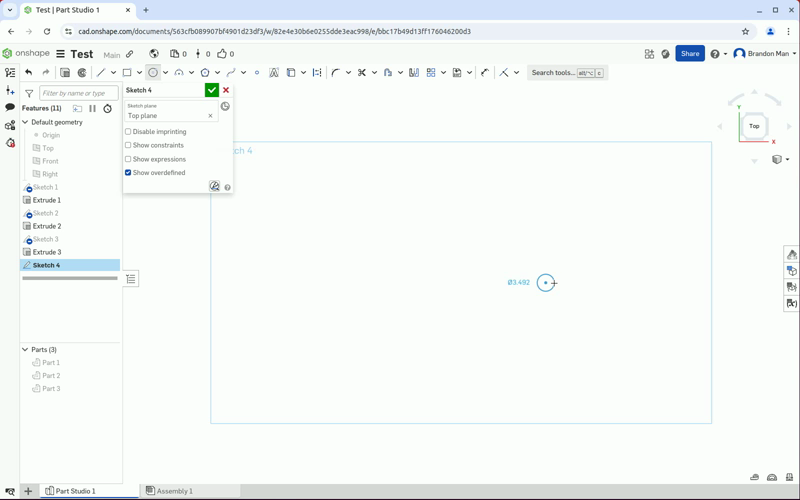
click(554, 282)
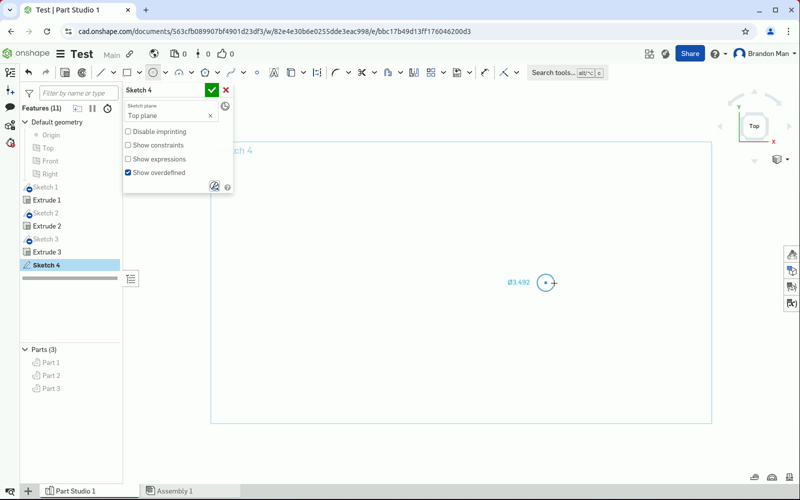
key(esc)
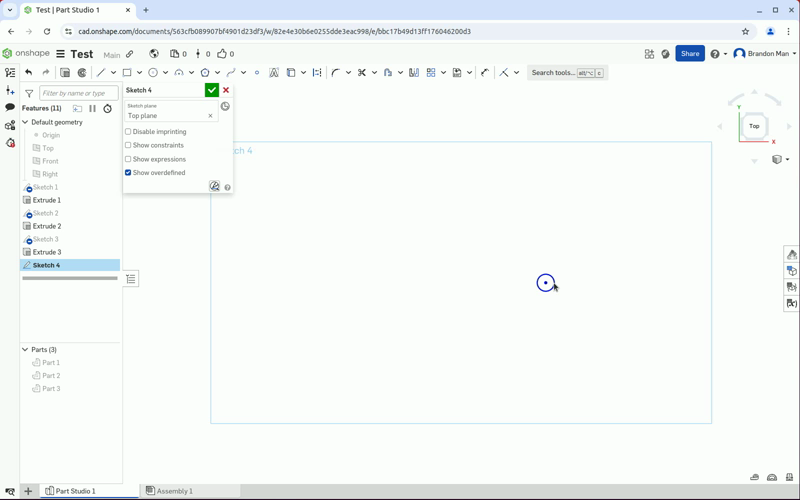
mouse_move(547, 279)
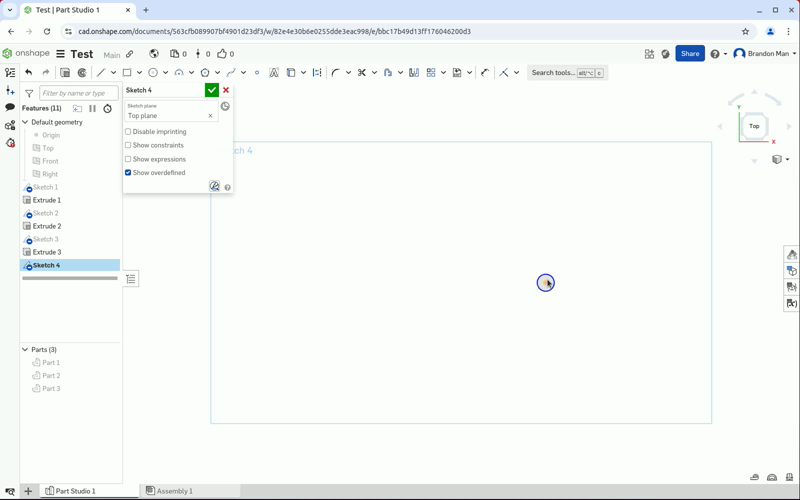
scroll(6)
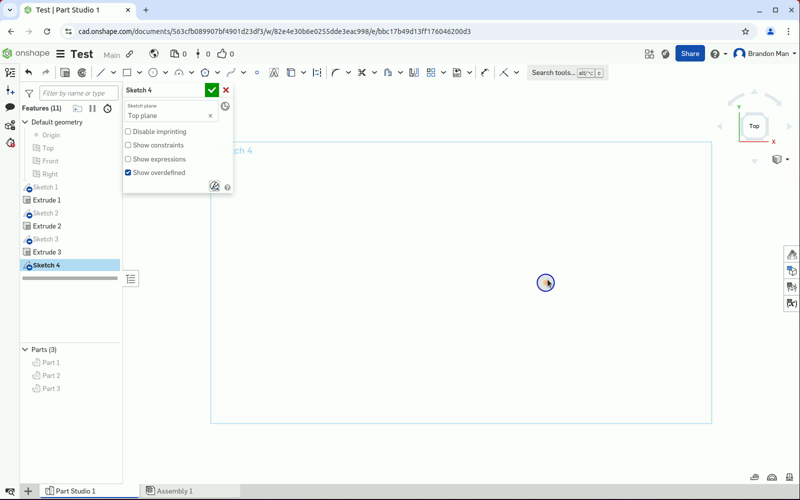
scroll(6)
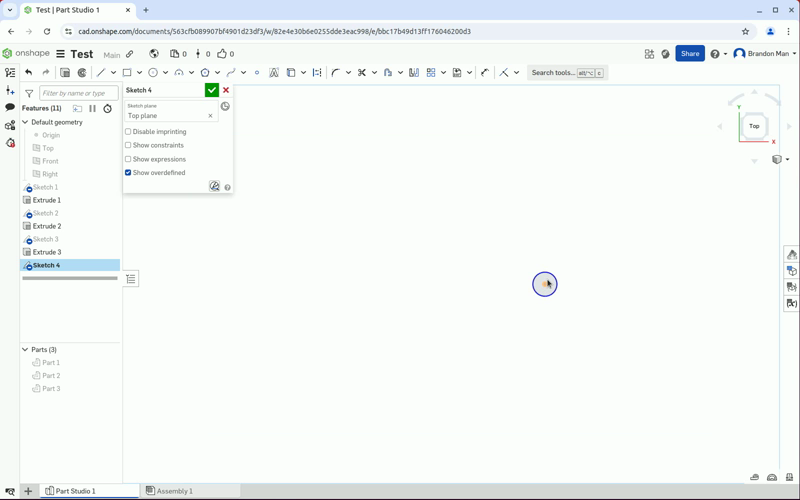
scroll(6)
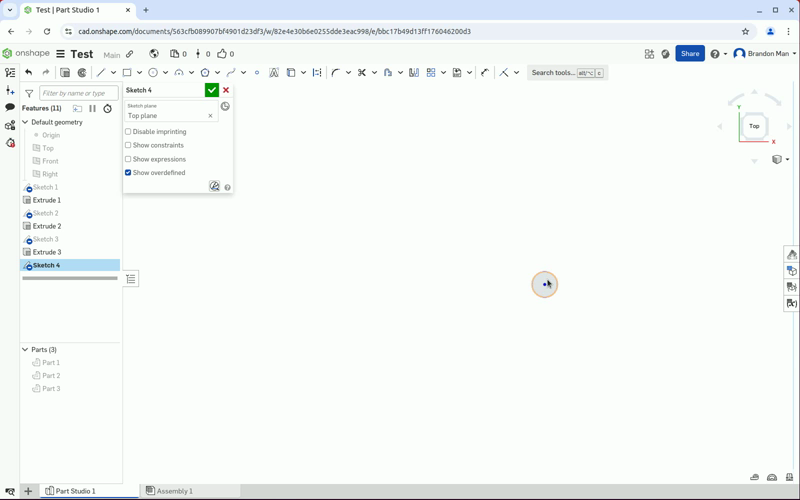
scroll(6)
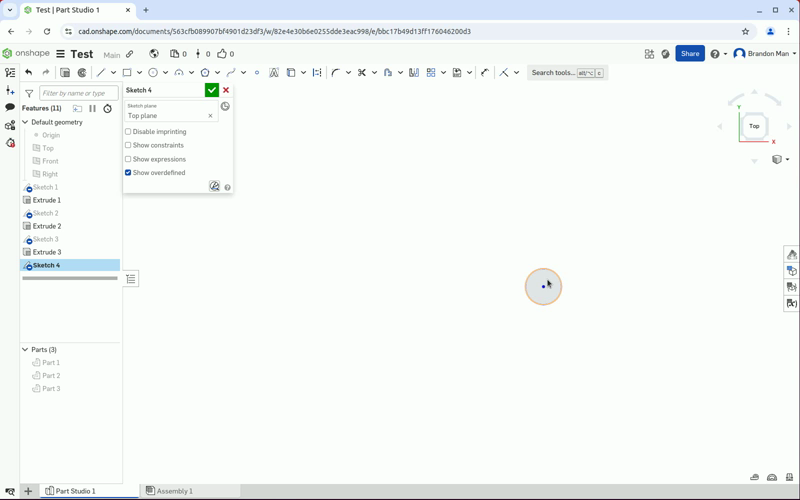
scroll(6)
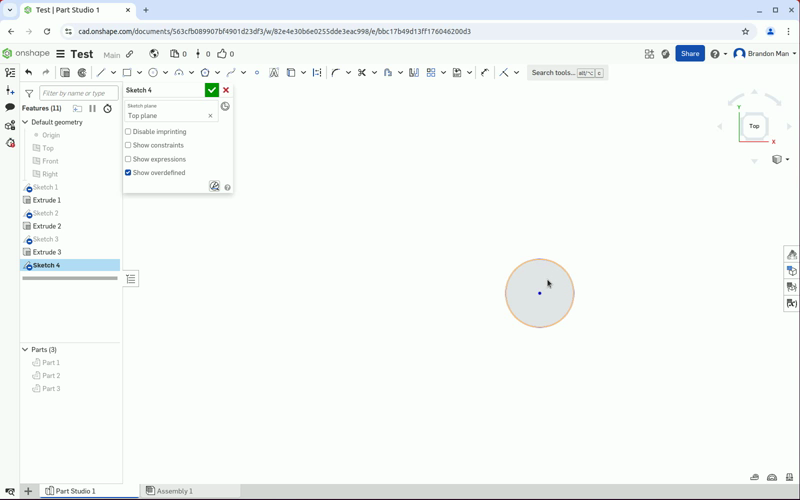
scroll(6)
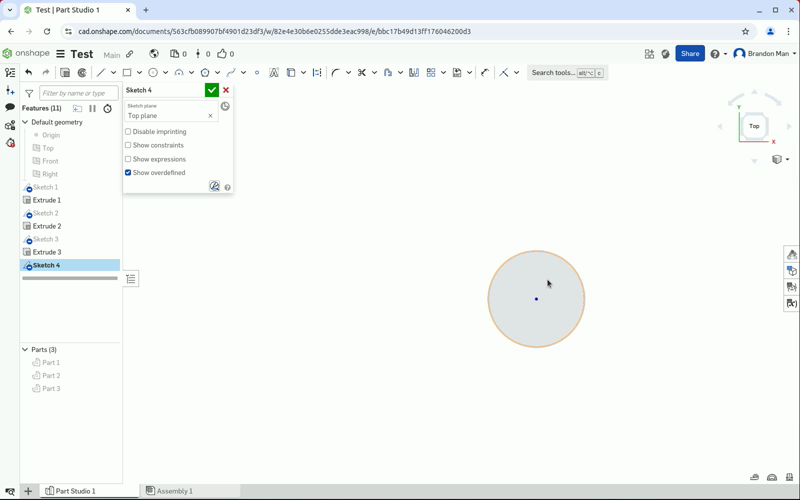
scroll(6)
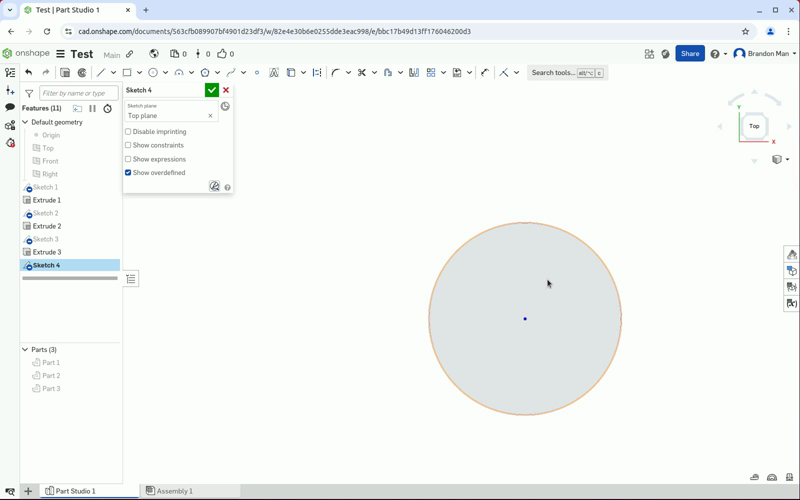
click(547, 279)
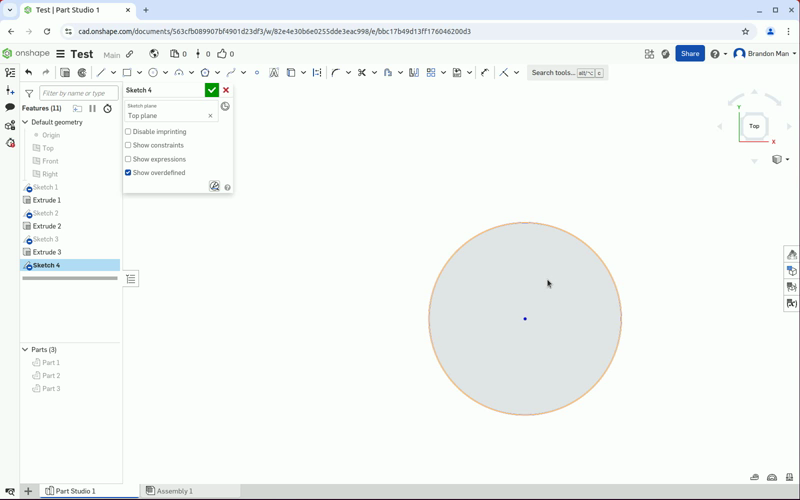
scroll(-6)
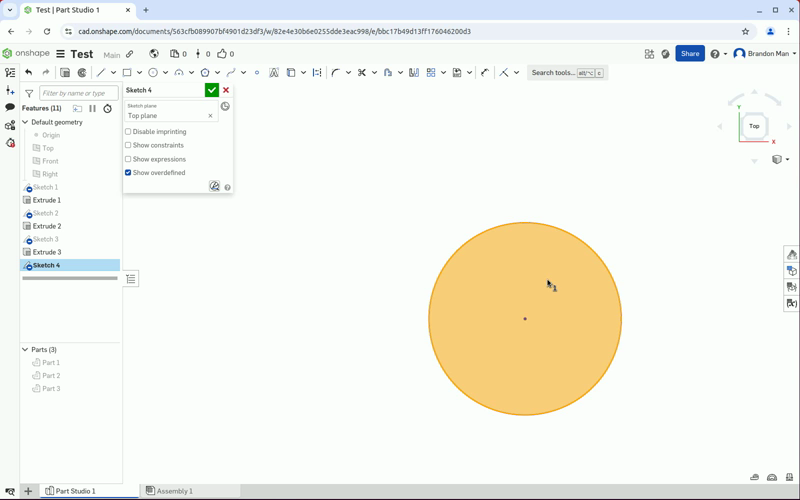
scroll(-6)
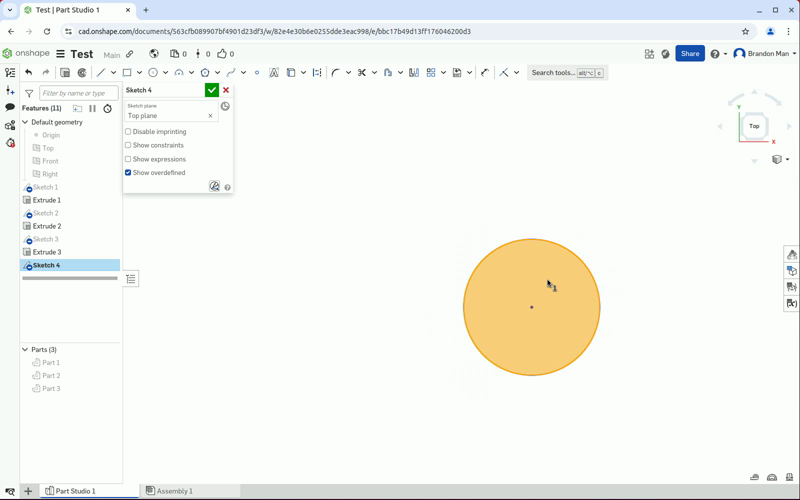
scroll(-6)
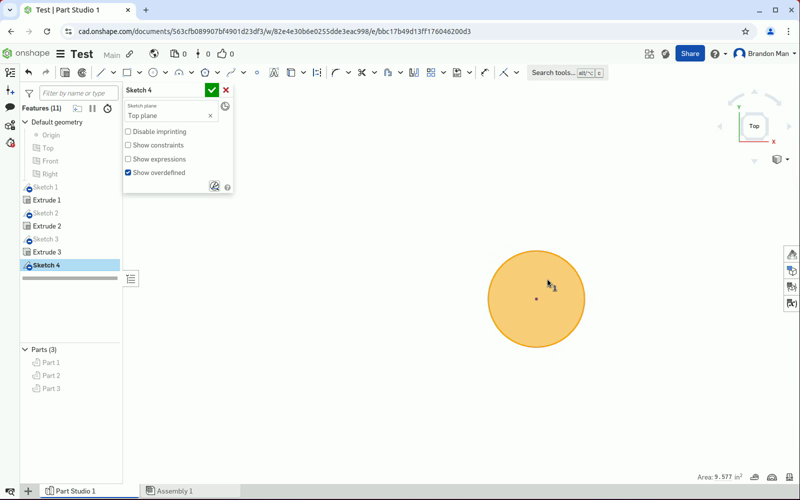
scroll(-6)
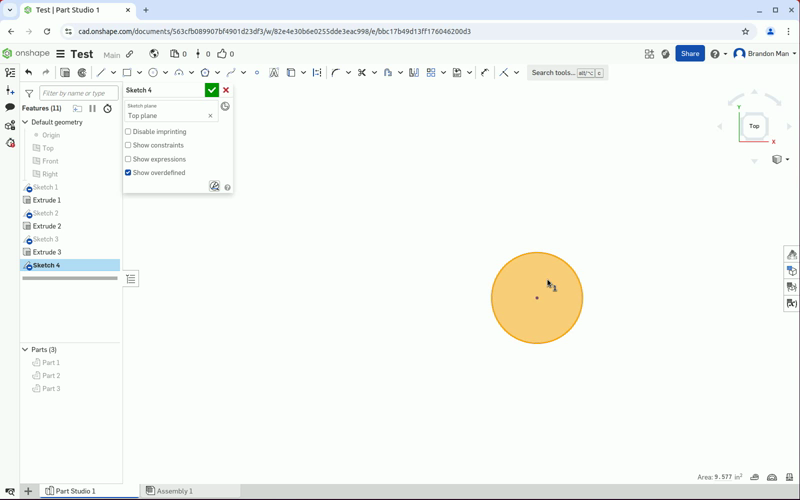
scroll(-6)
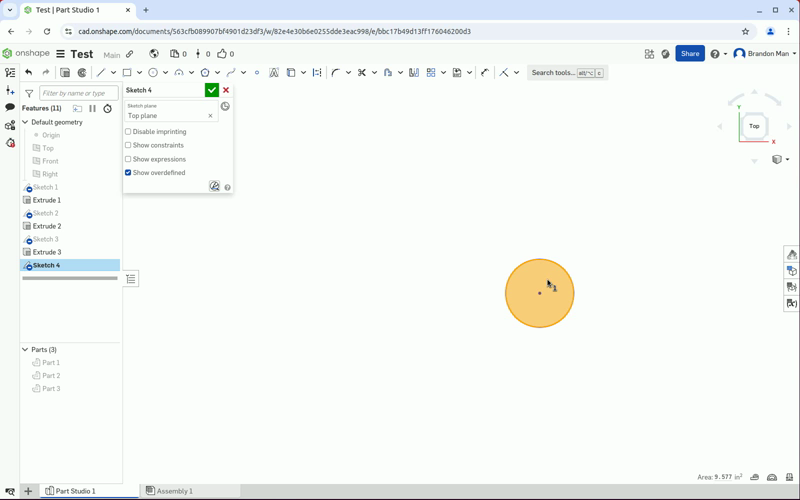
scroll(-6)
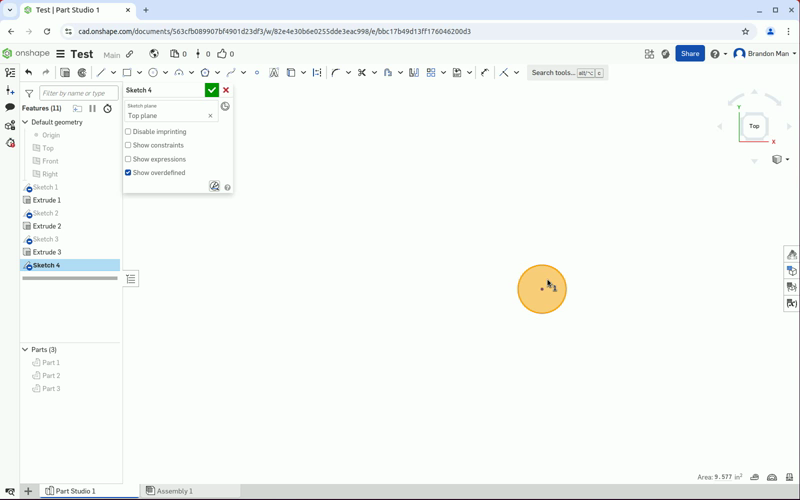
scroll(-6)
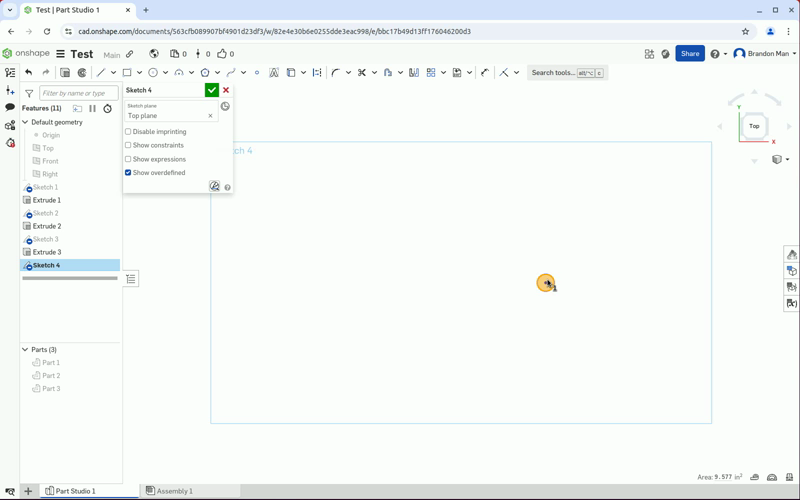
mouse_move(73, 352)
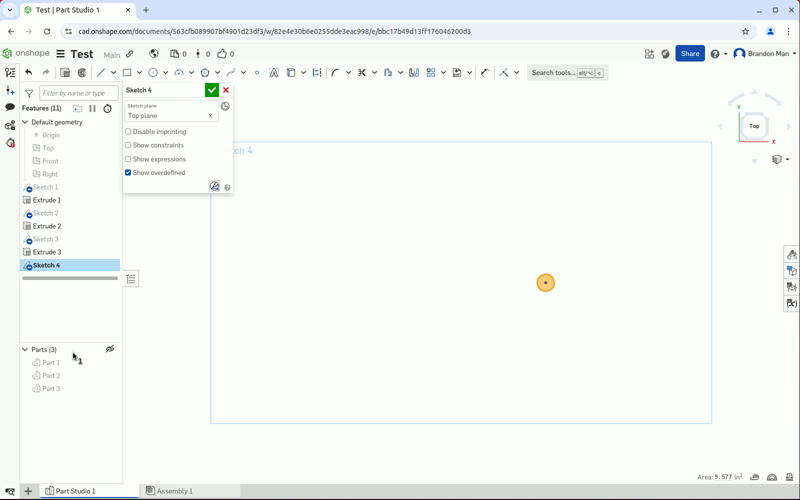
key(shift+y)
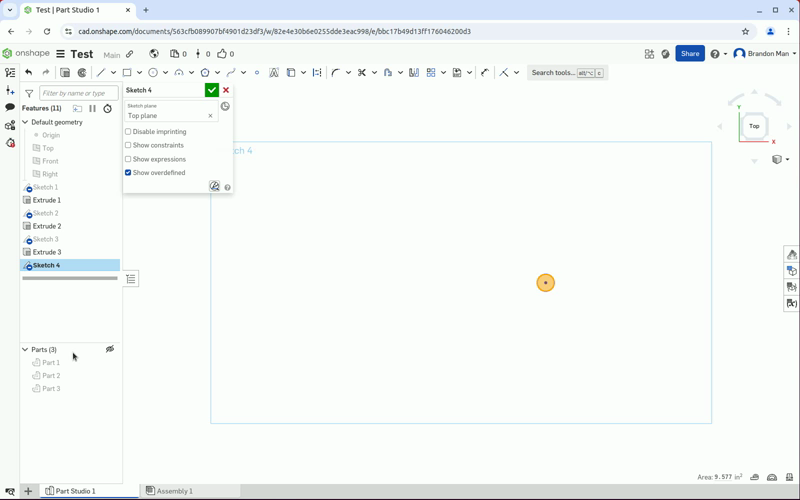
key(shift+e)
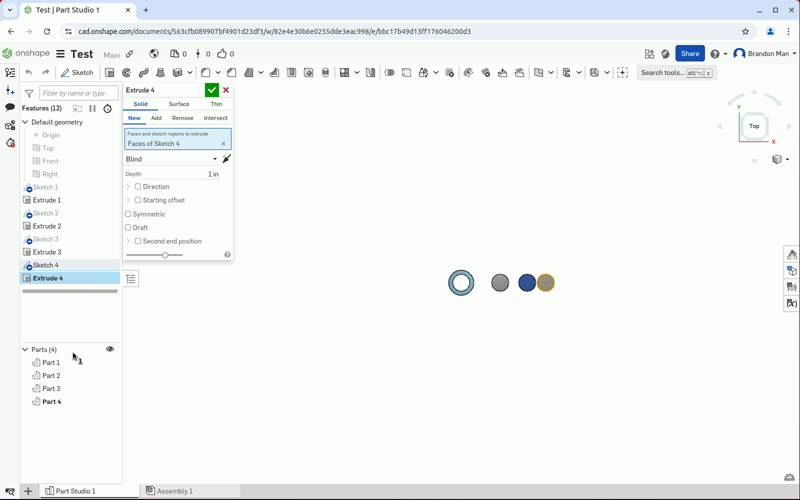
mouse_move(143, 106)
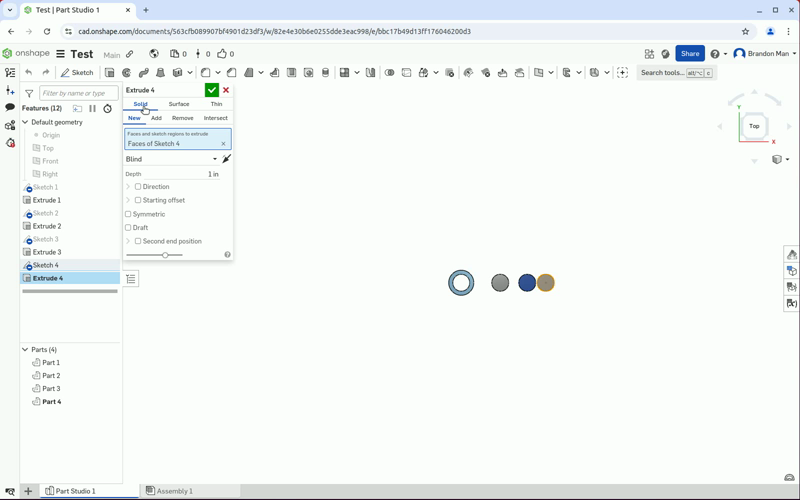
click(143, 106)
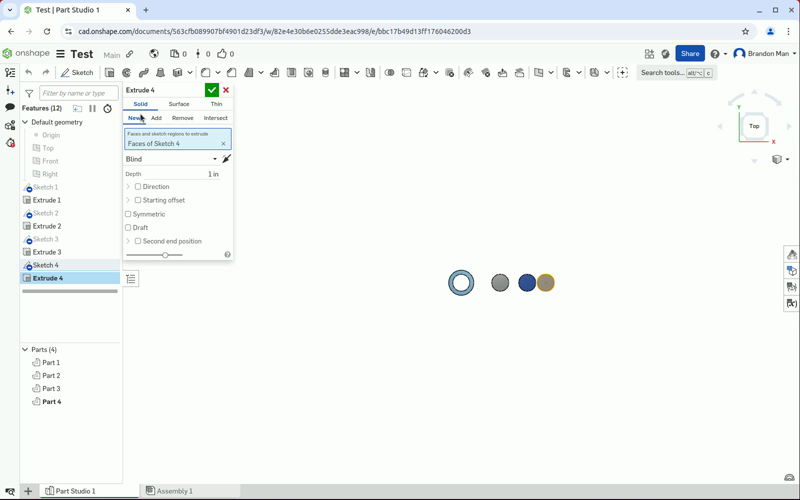
mouse_move(137, 120)
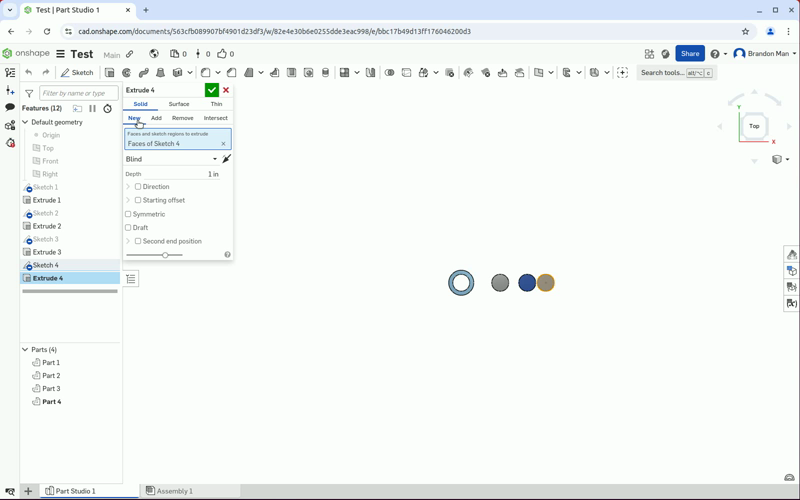
click(137, 120)
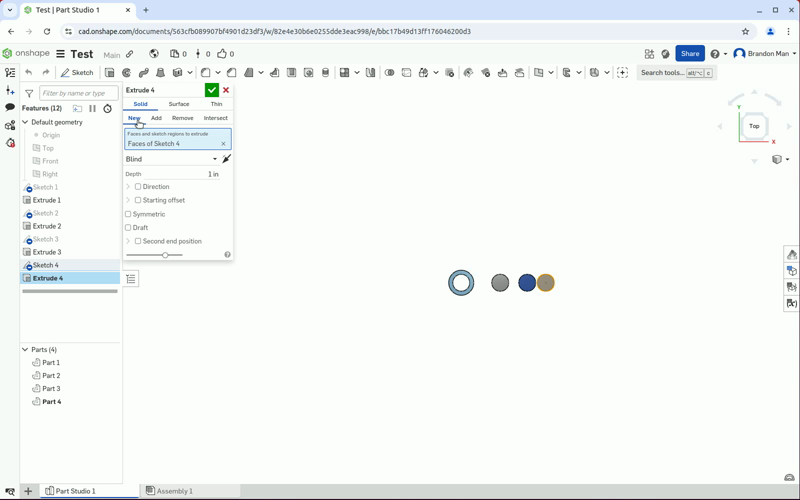
key(tab, 4)
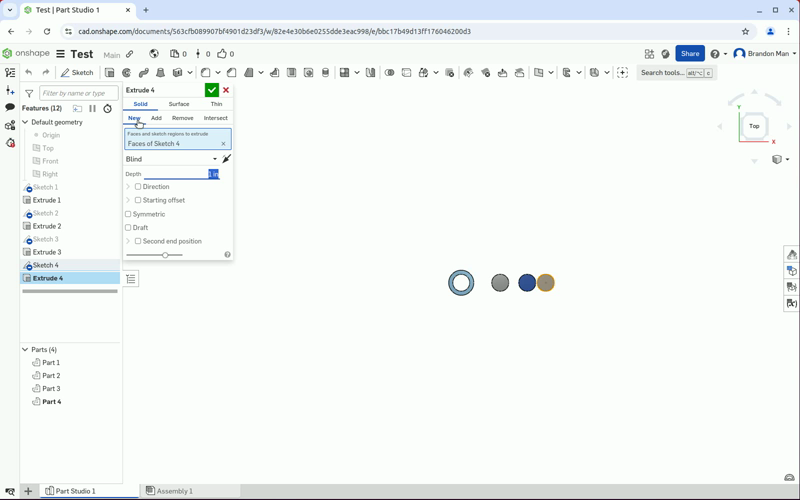
text(4.814)
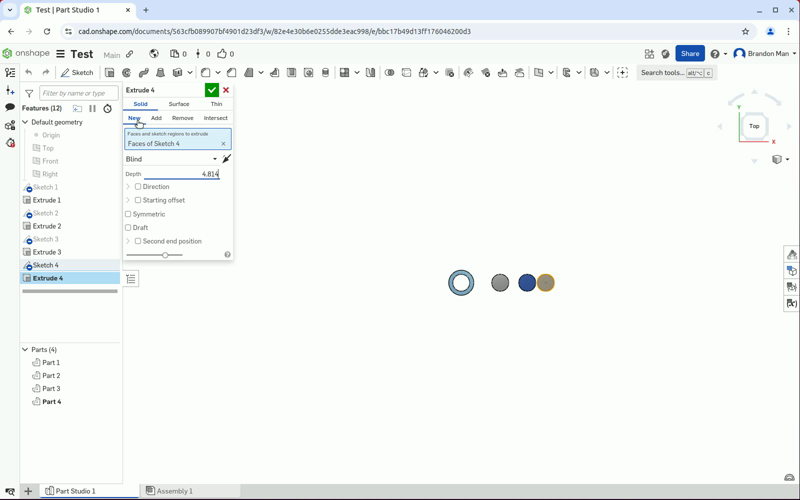
key(enter)
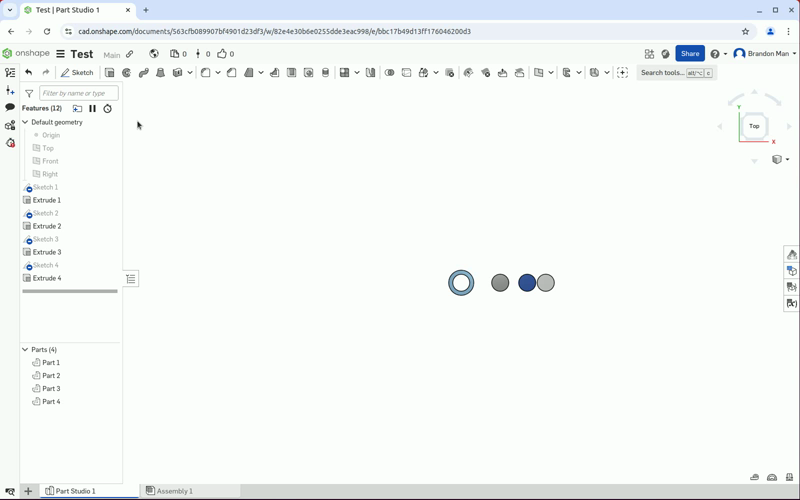
key(shift+h)
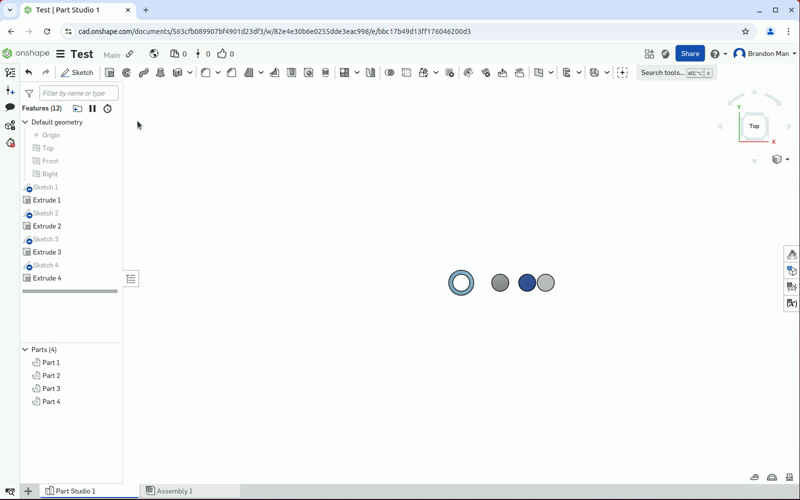
key(shift+h)
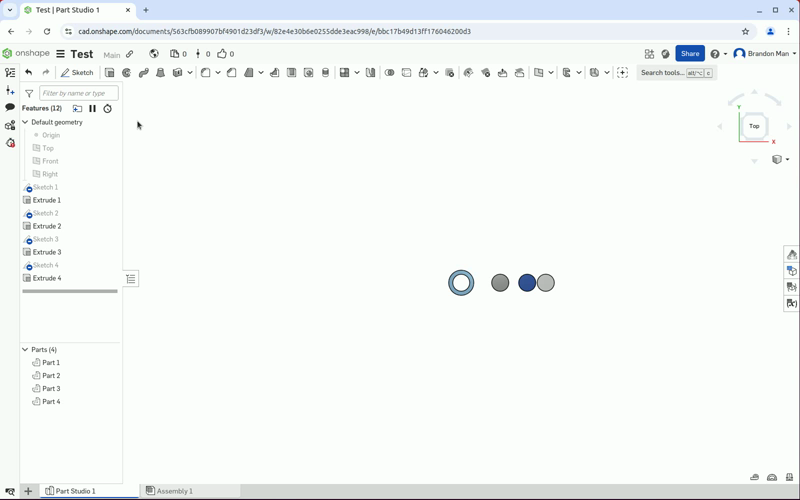
mouse_move(73, 189)
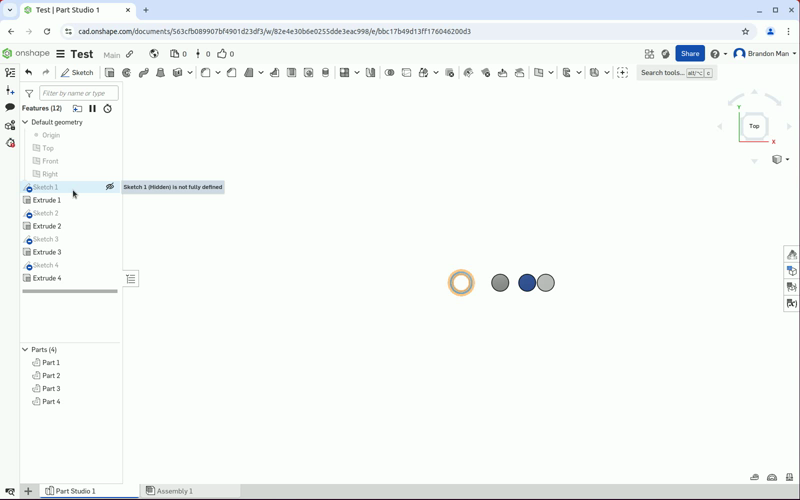
click(73, 189)
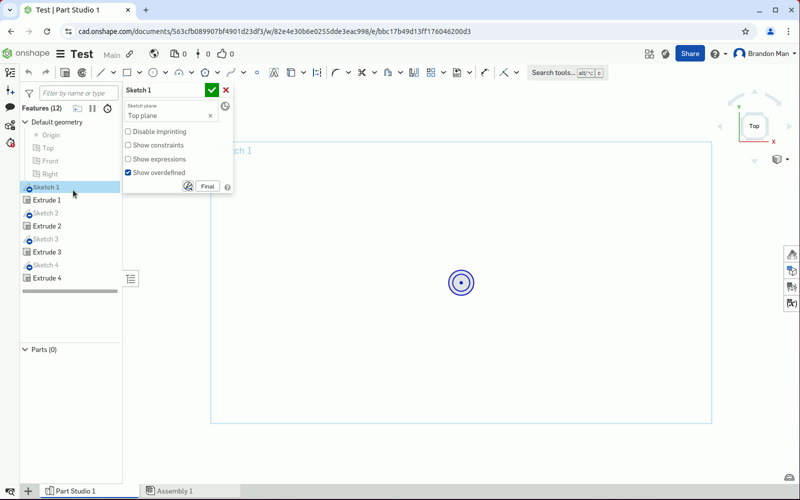
mouse_move(229, 92)
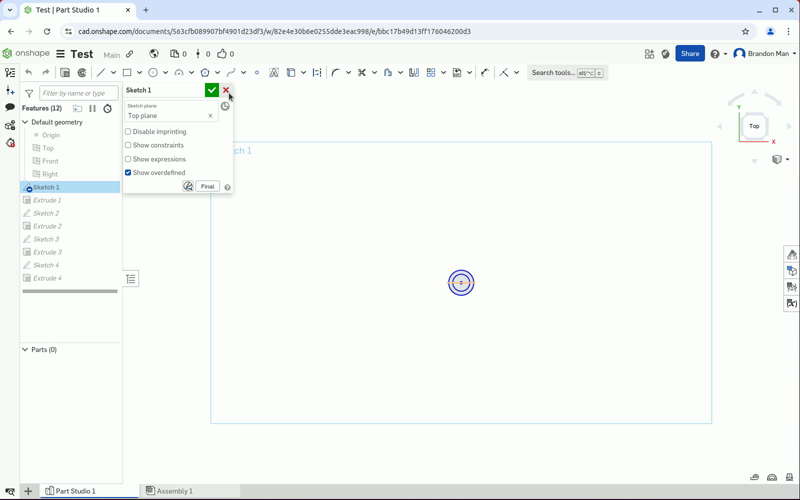
click(229, 92)
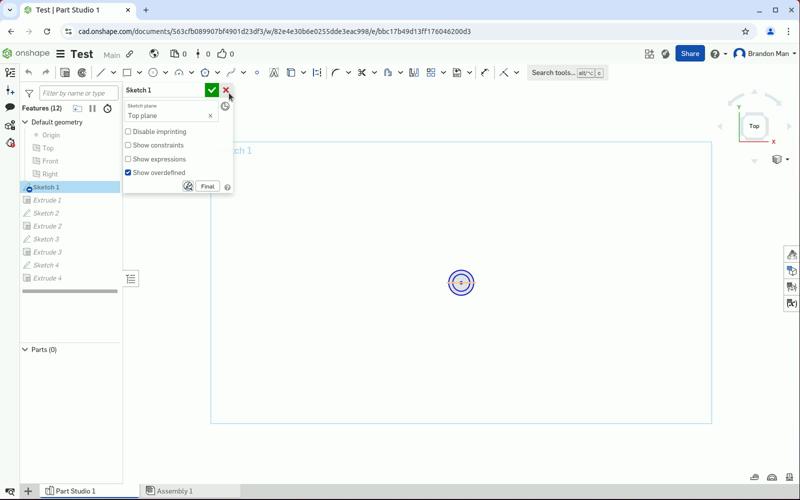
key(shift+s)
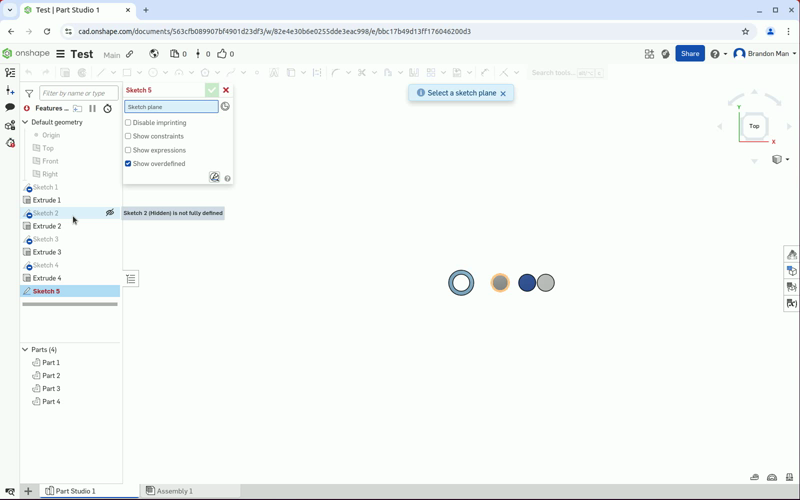
scroll(3)
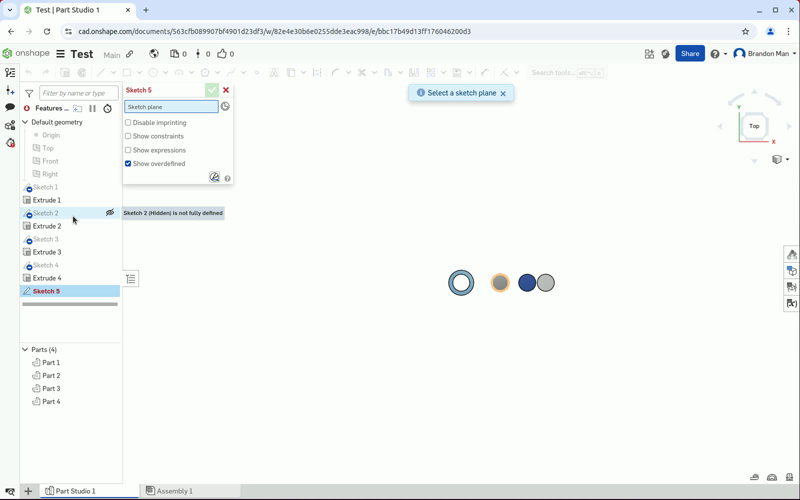
mouse_move(73, 150)
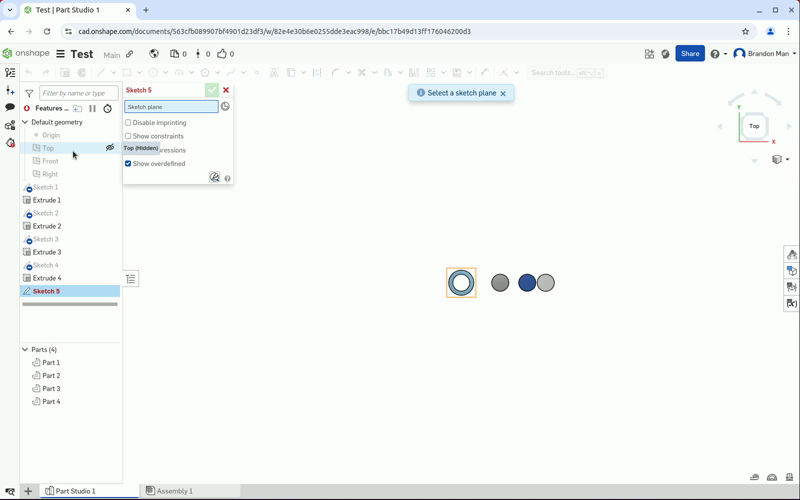
click(73, 150)
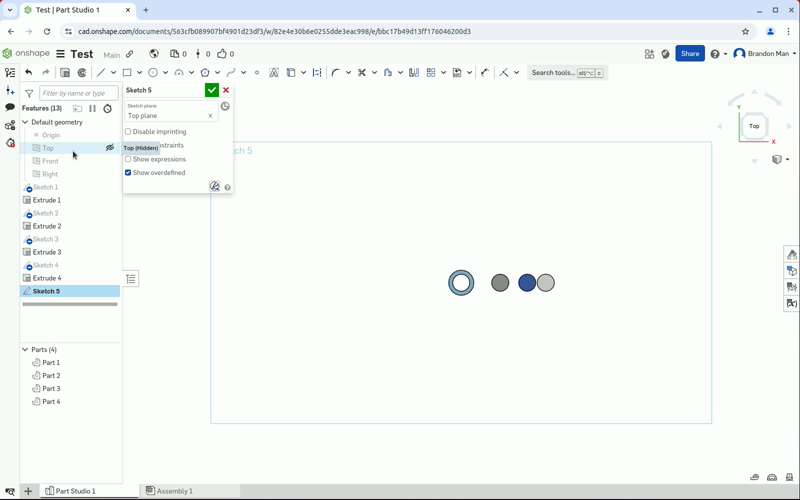
mouse_move(73, 352)
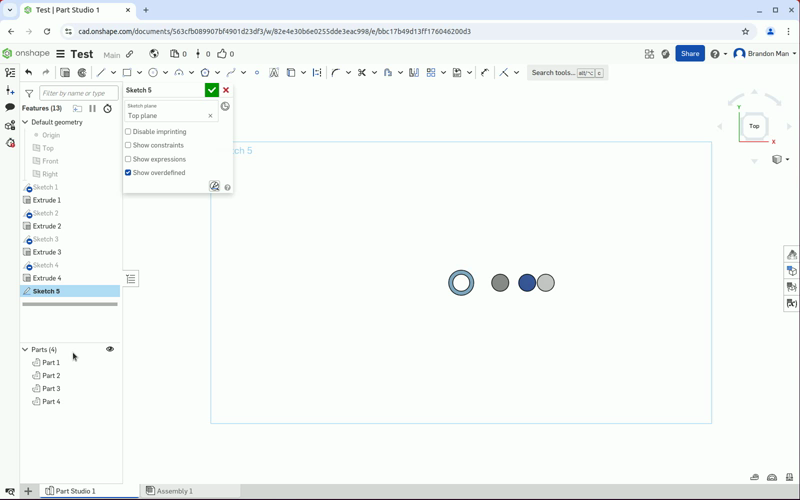
key(y)
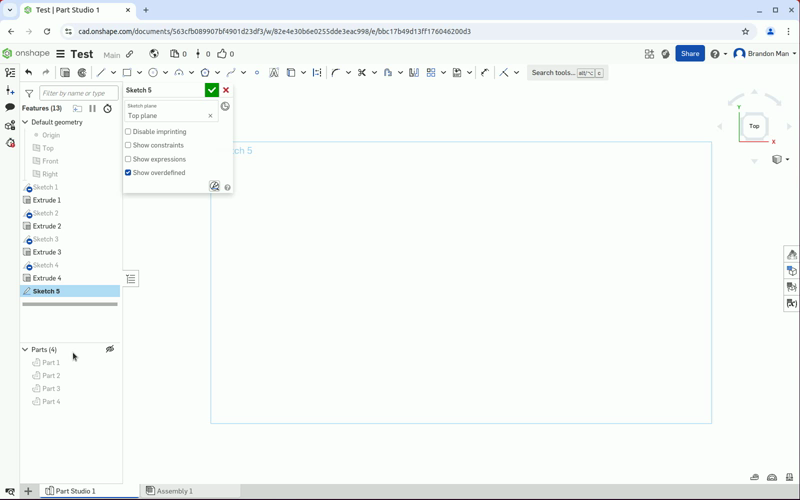
key(c)
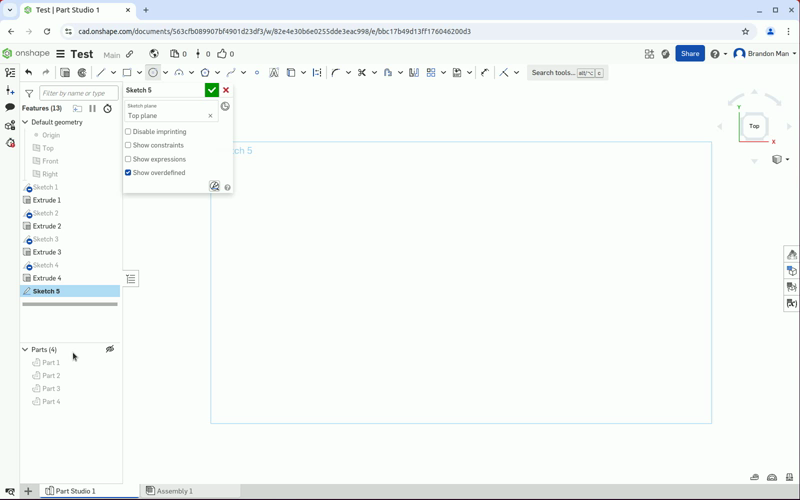
key_down(shift)
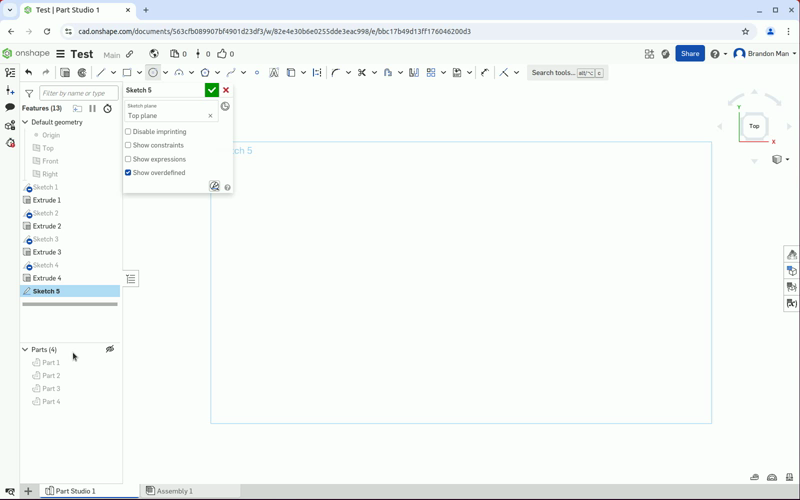
mouse_move(566, 282)
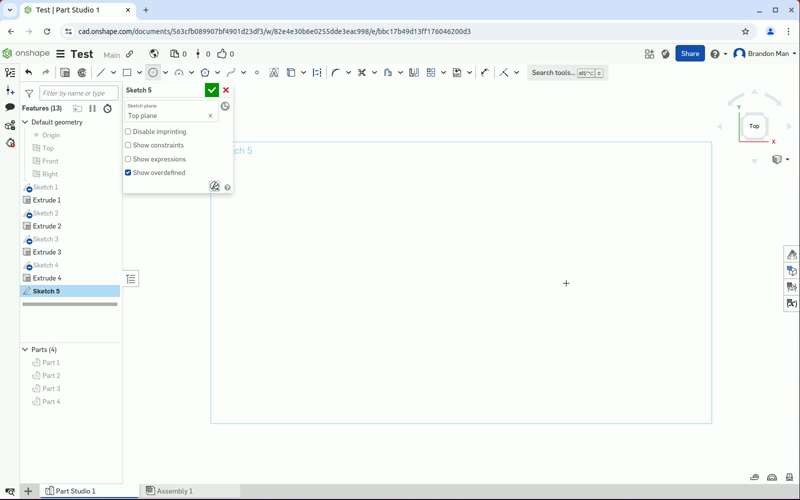
click(566, 282)
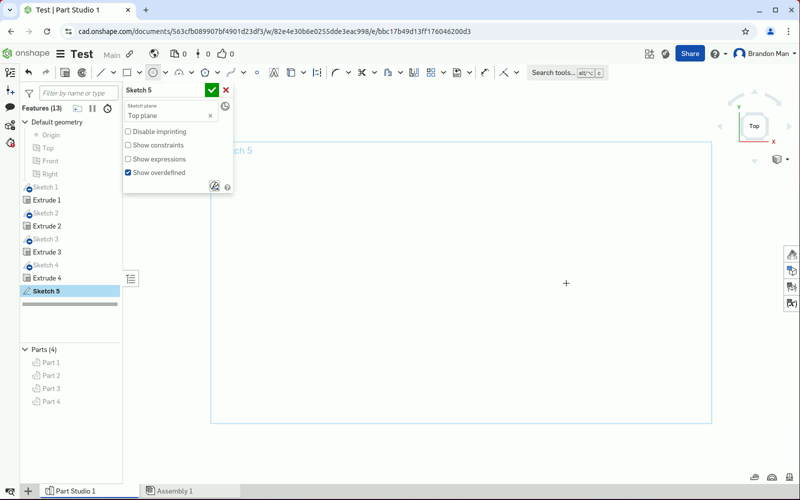
key_up(shift)
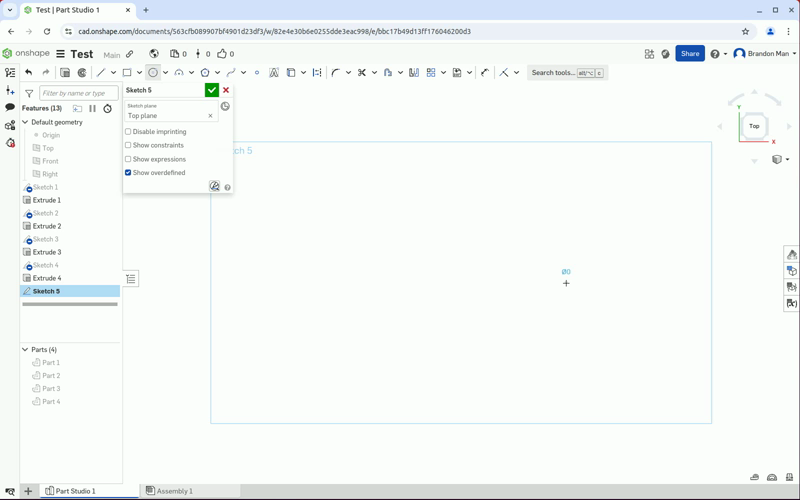
mouse_move(574, 282)
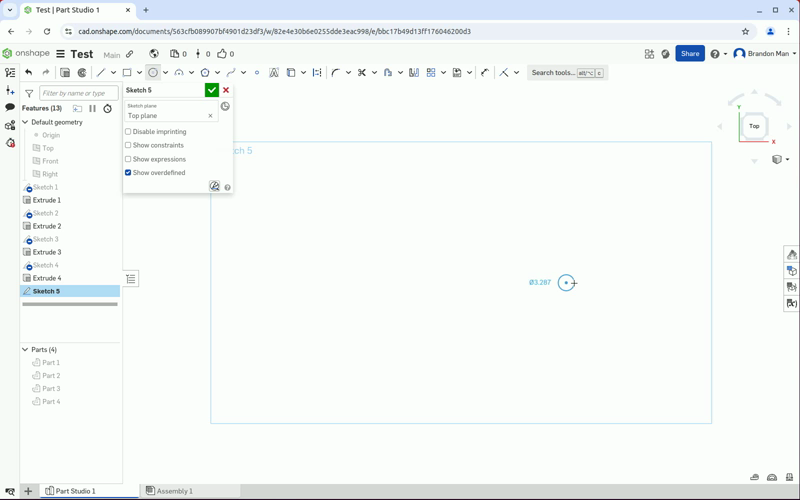
click(574, 282)
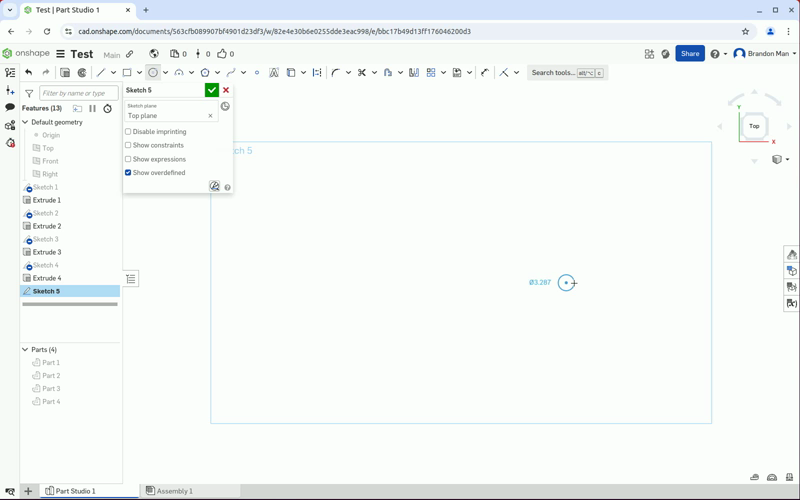
key(esc)
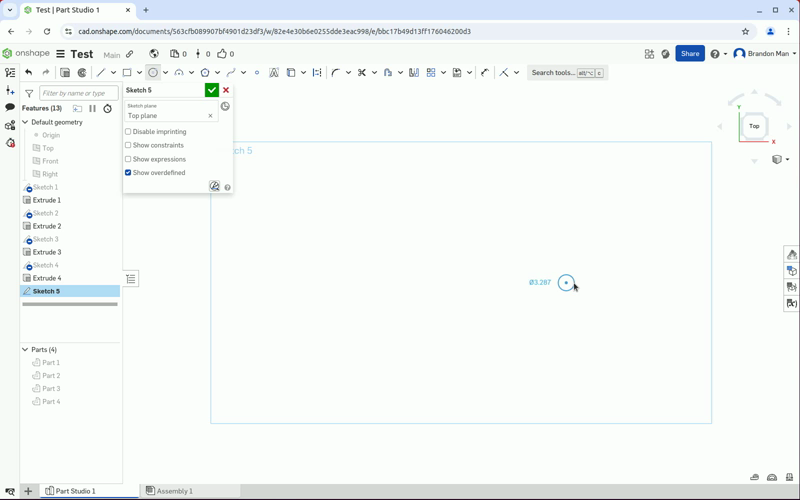
mouse_move(567, 277)
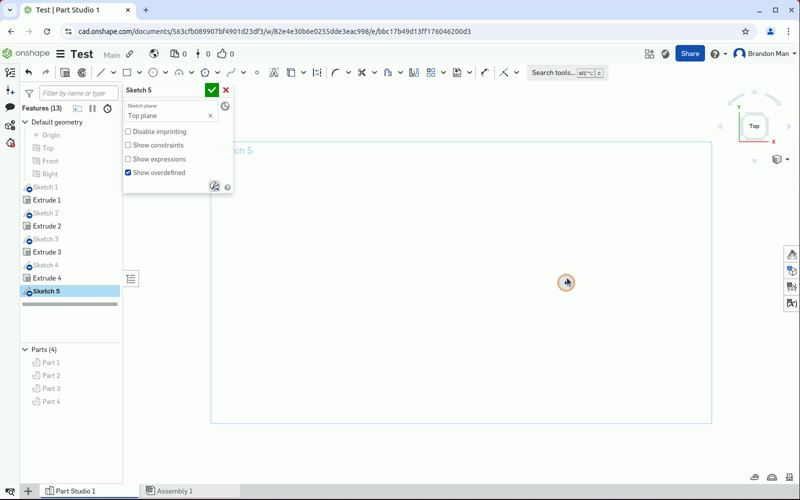
scroll(6)
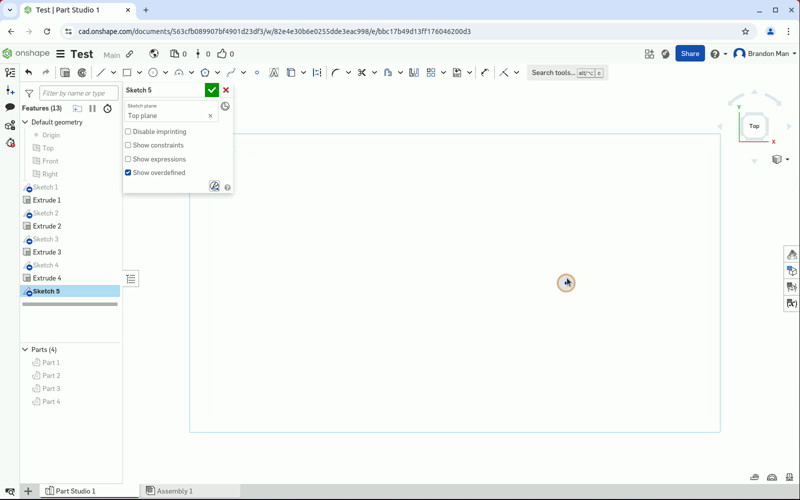
scroll(6)
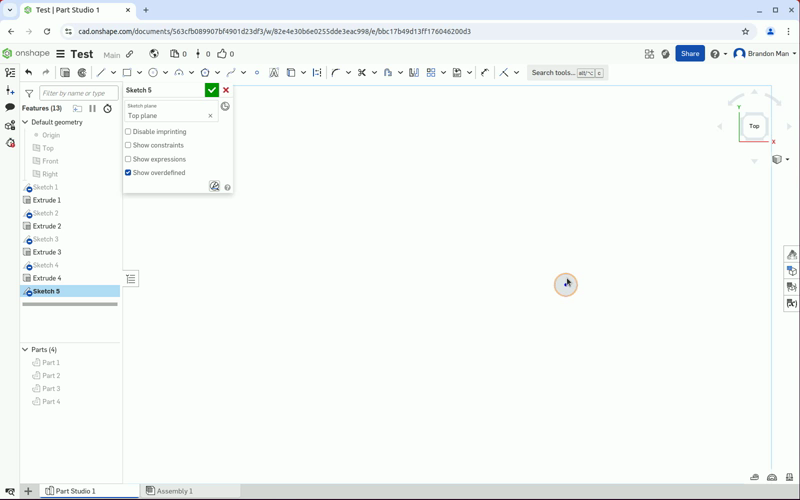
scroll(6)
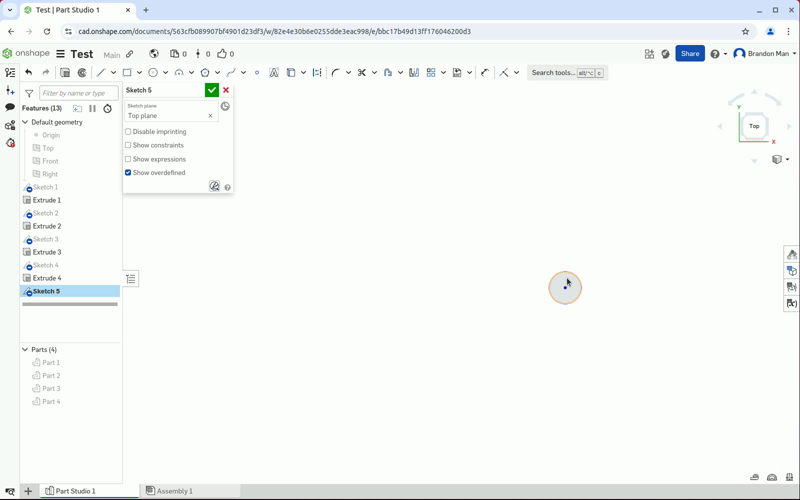
scroll(6)
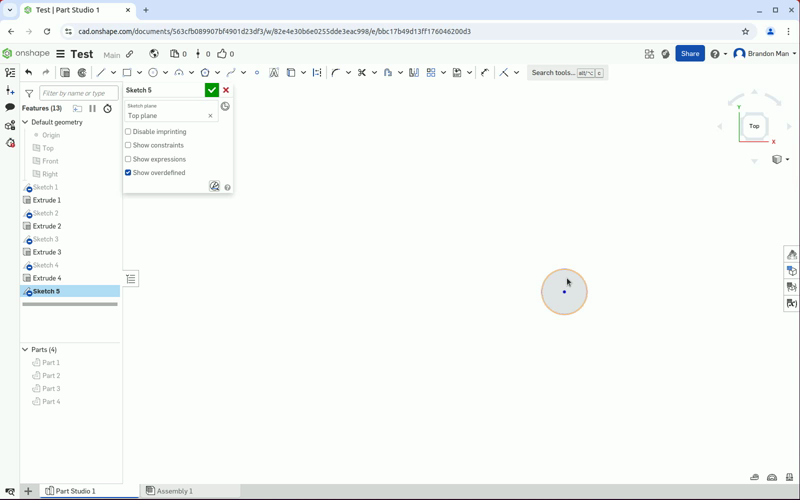
scroll(6)
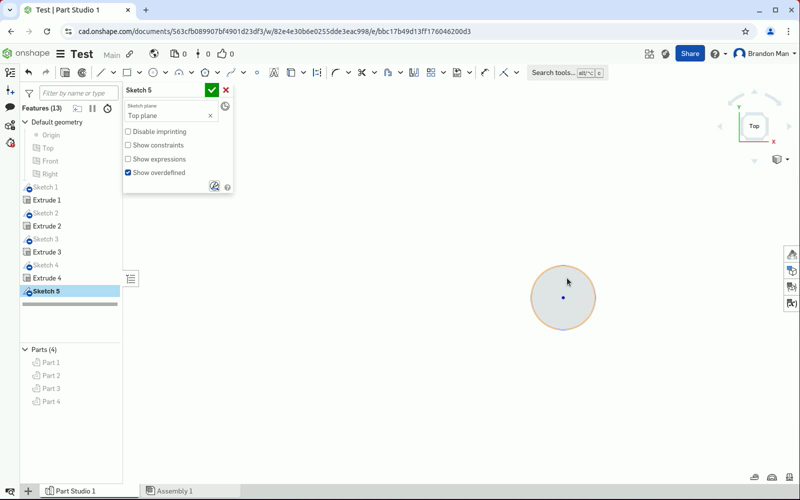
scroll(6)
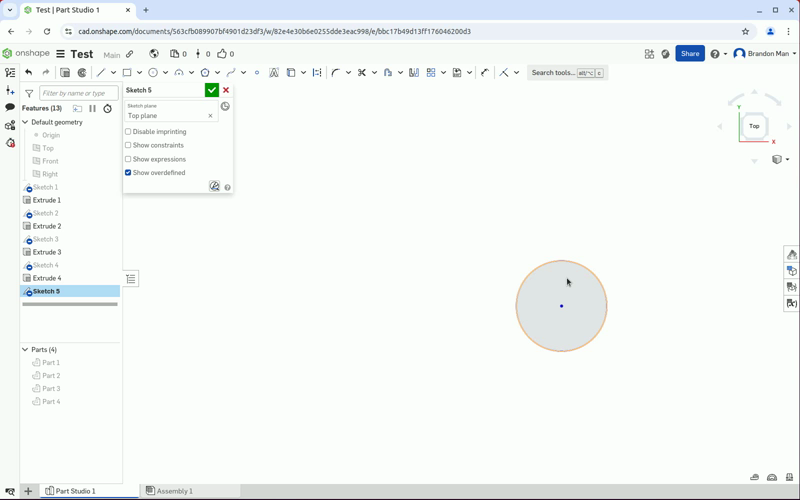
scroll(6)
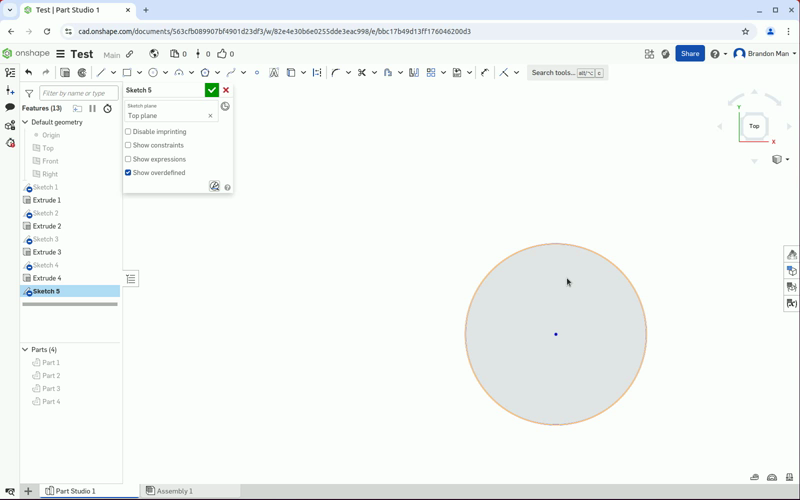
click(567, 277)
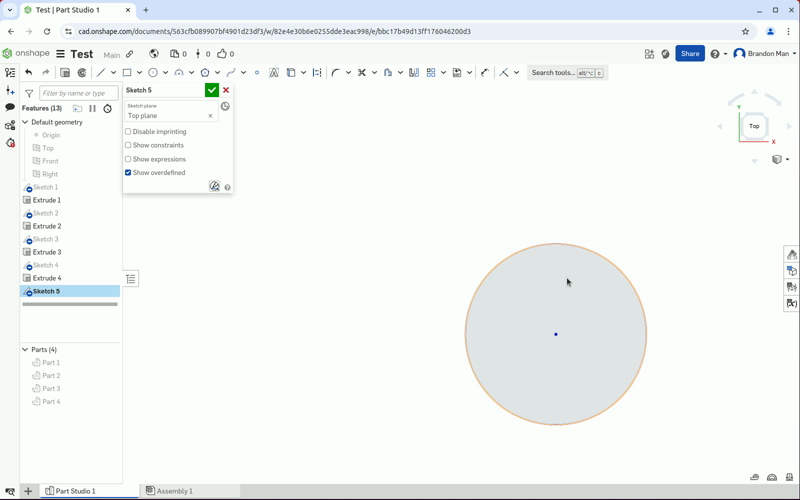
scroll(-6)
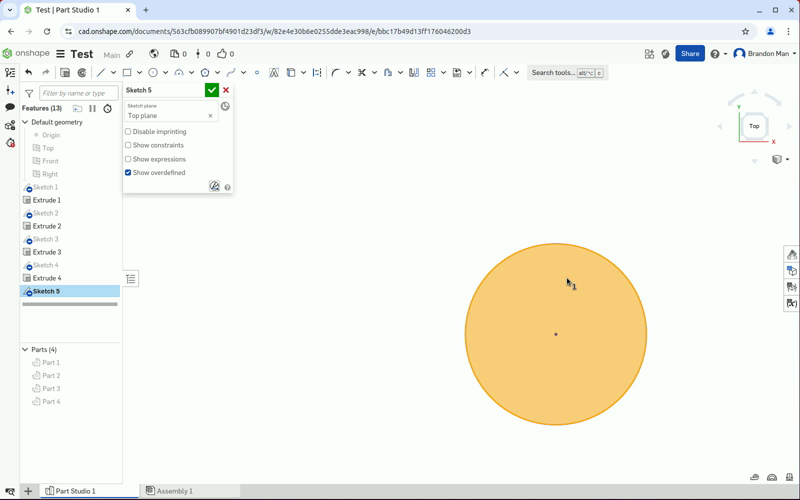
scroll(-6)
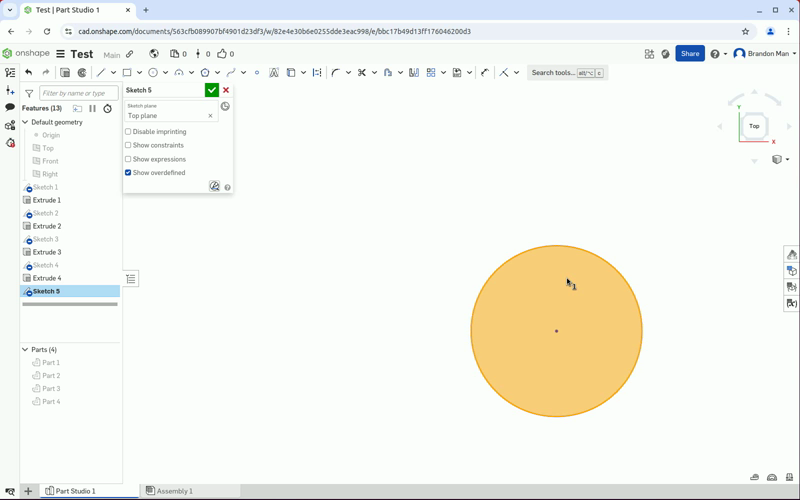
scroll(-6)
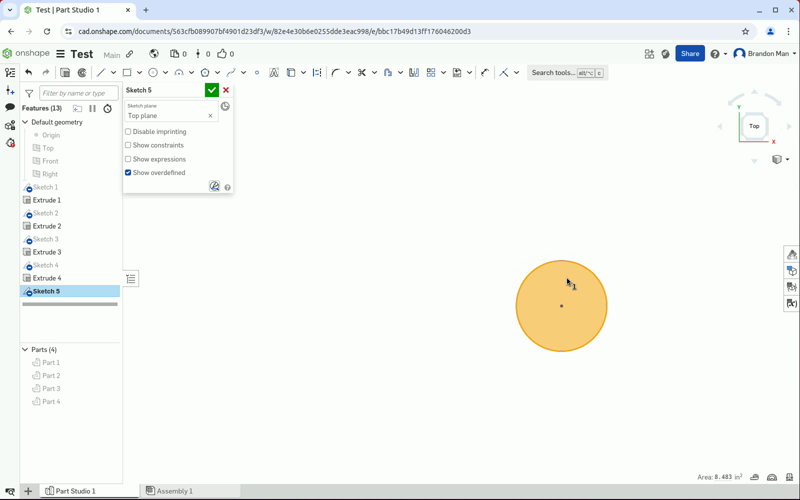
scroll(-6)
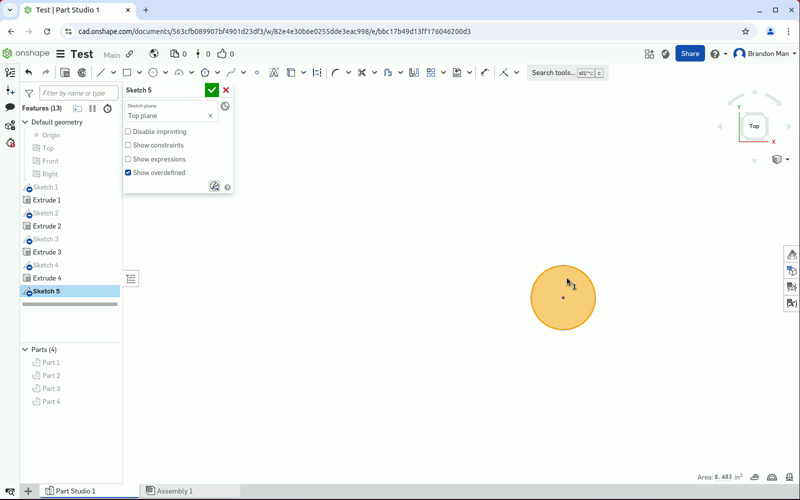
scroll(-6)
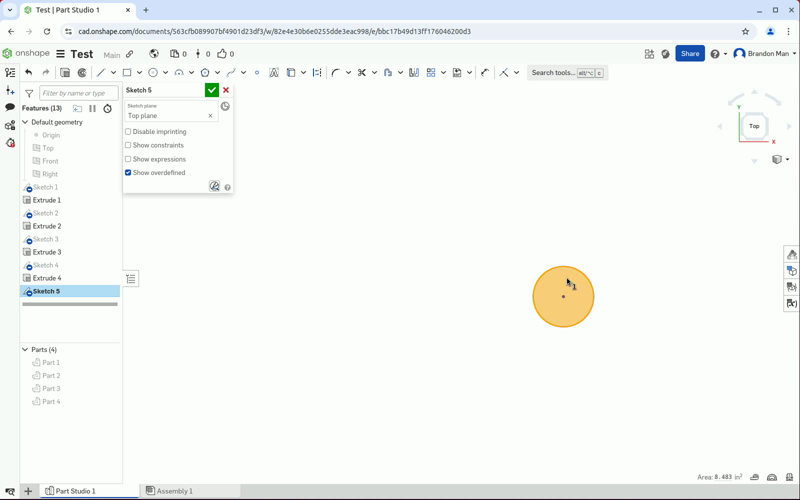
scroll(-6)
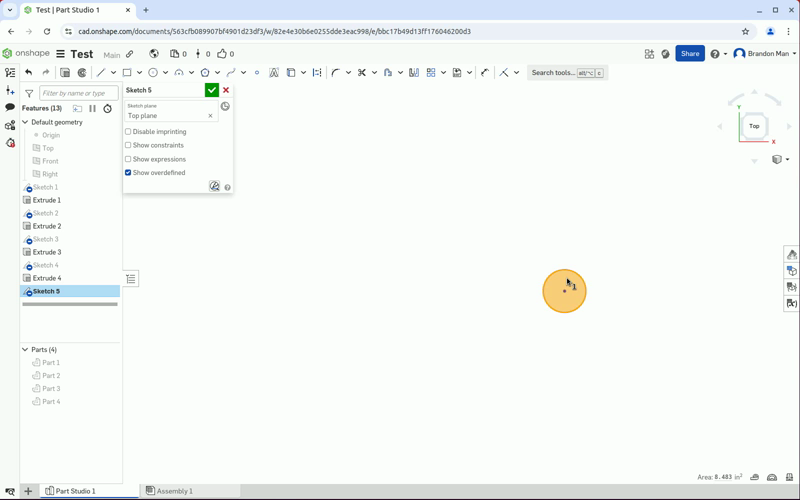
scroll(-6)
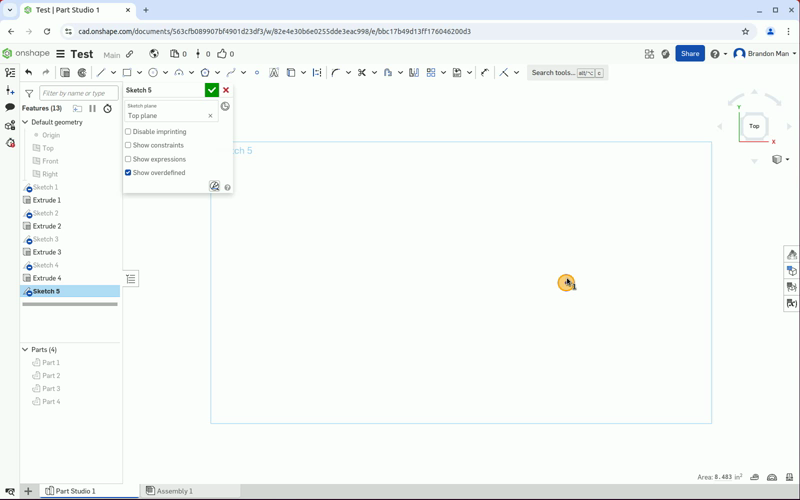
mouse_move(73, 352)
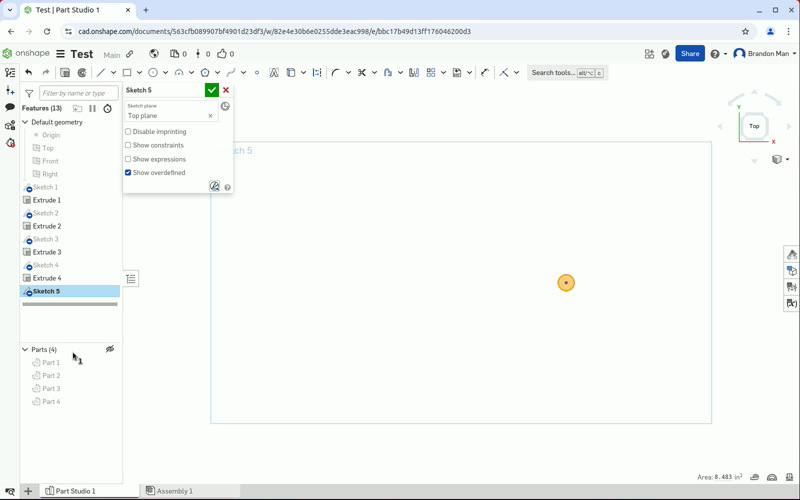
key(shift+y)
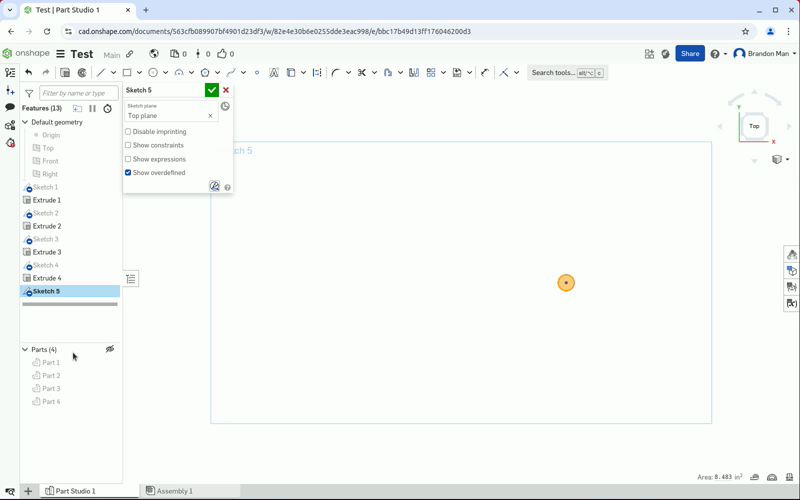
key(shift+e)
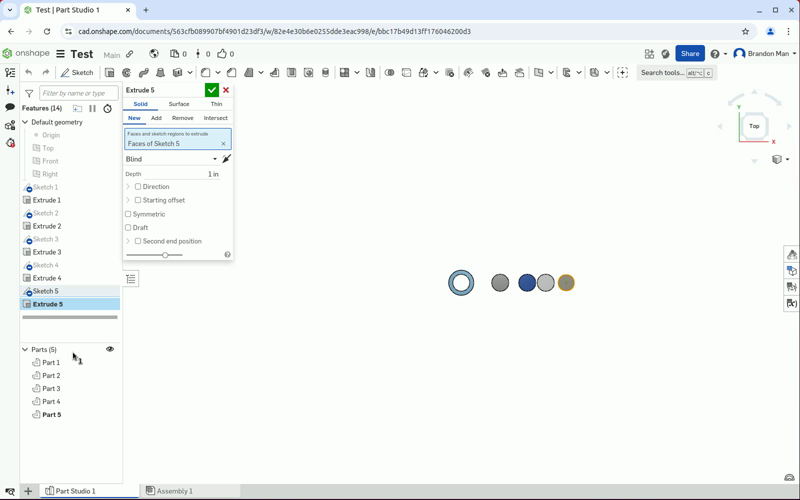
mouse_move(143, 106)
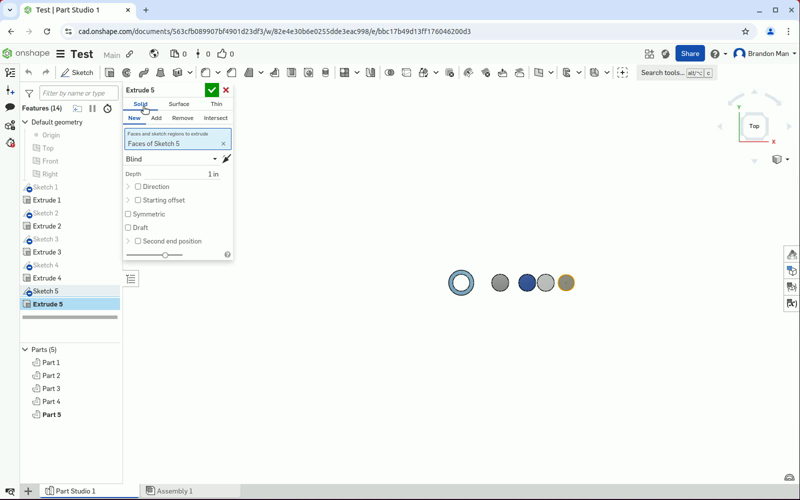
click(143, 106)
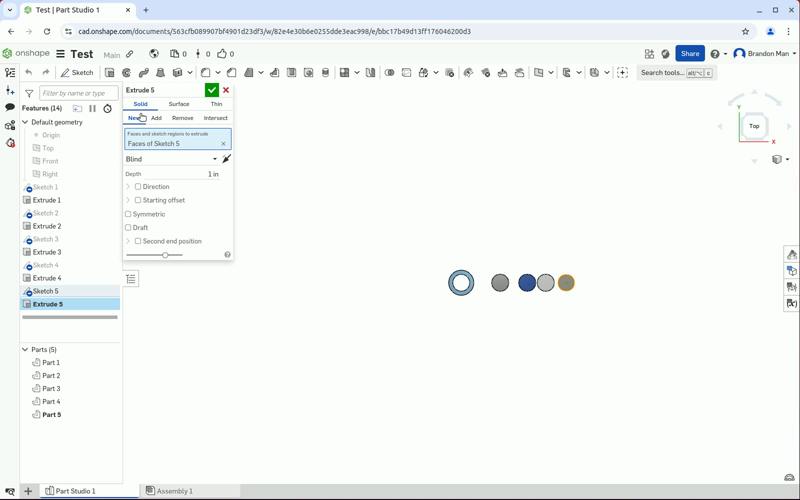
mouse_move(137, 120)
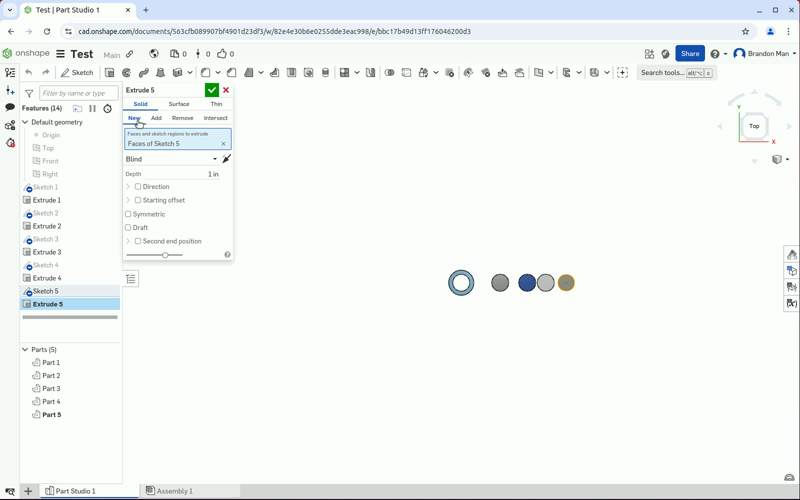
click(137, 120)
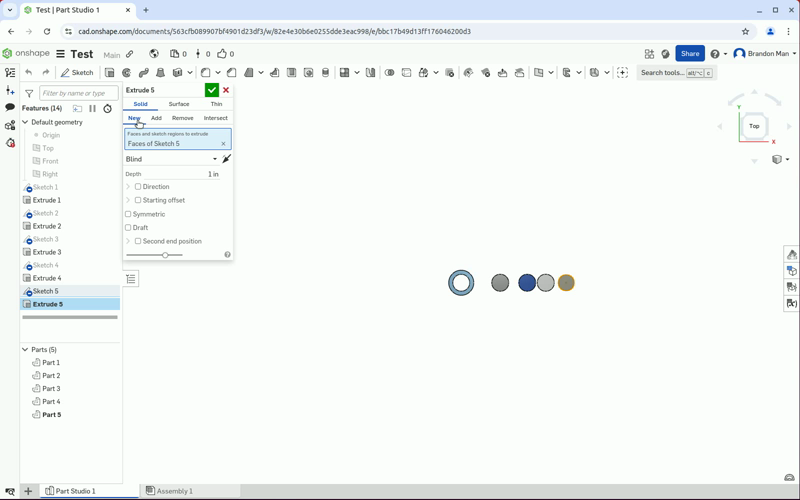
key(tab, 4)
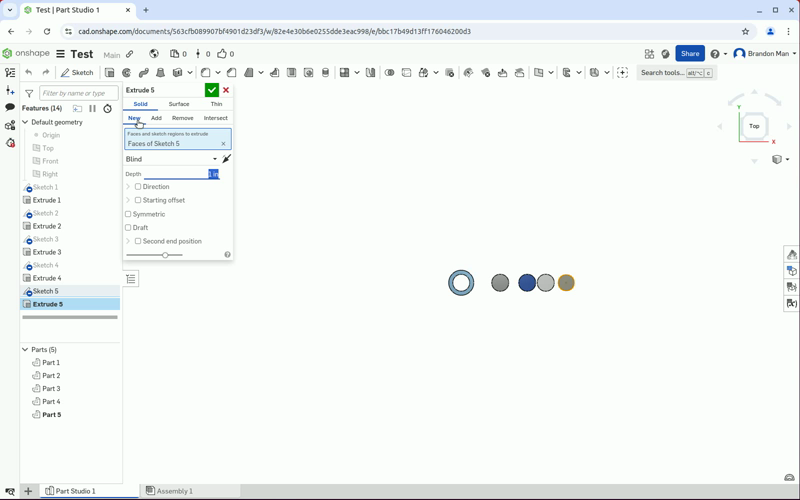
text(4.814)
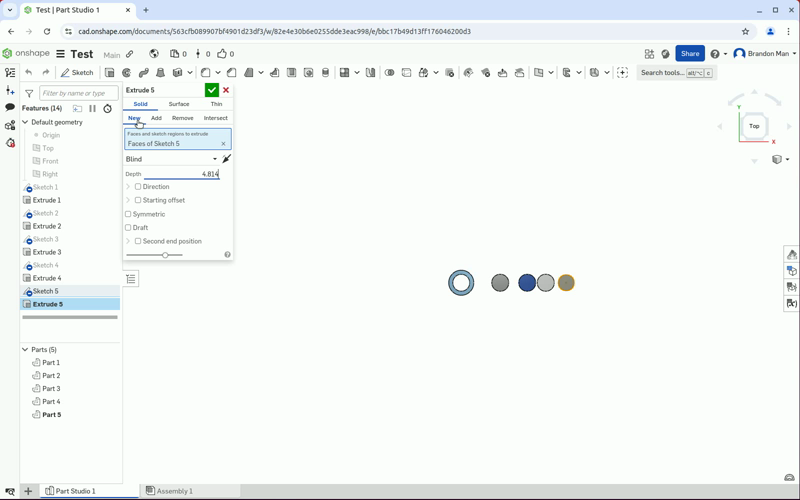
key(enter)
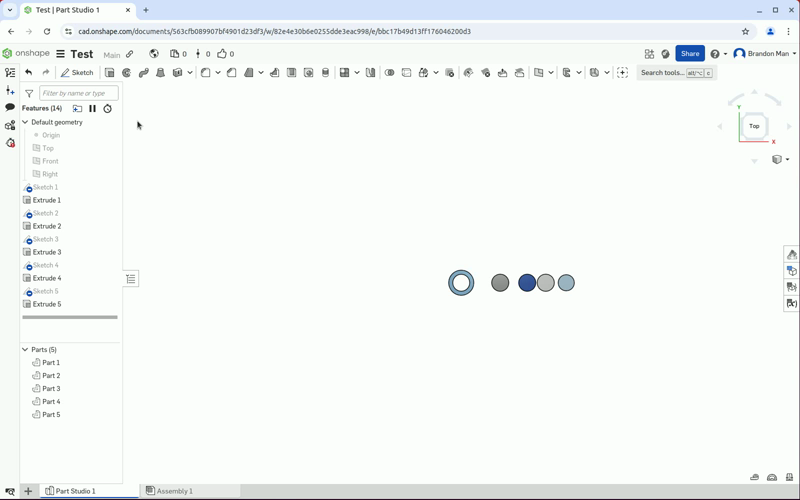
key(shift+h)
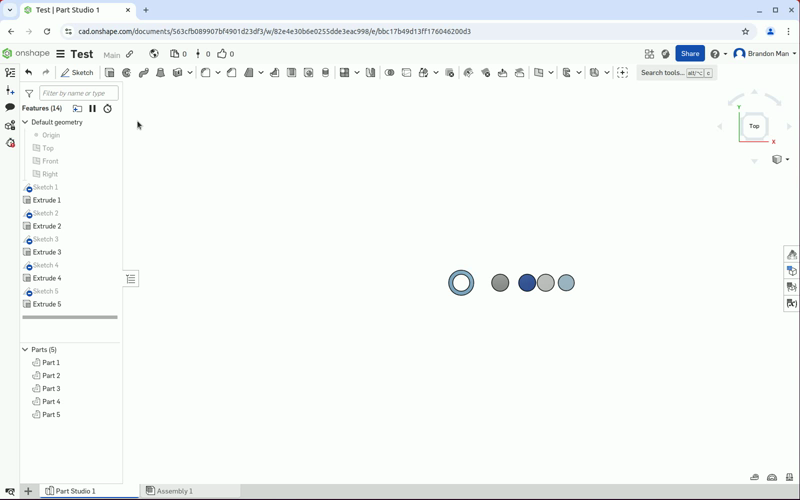
key(shift+h)
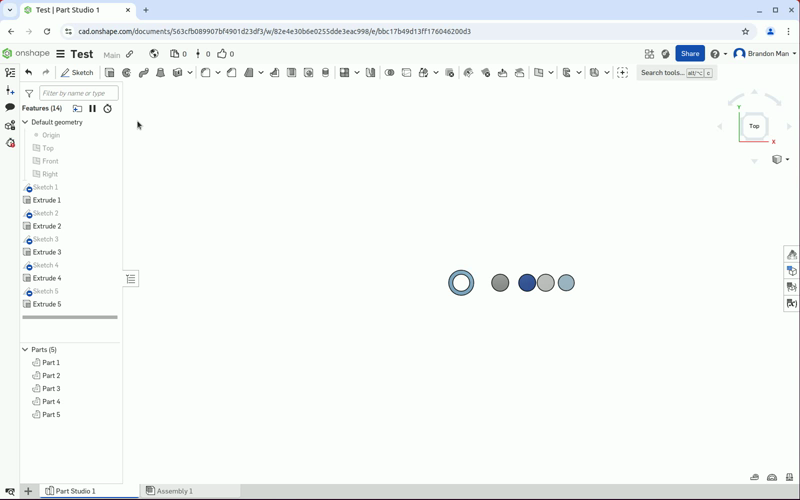
mouse_move(73, 189)
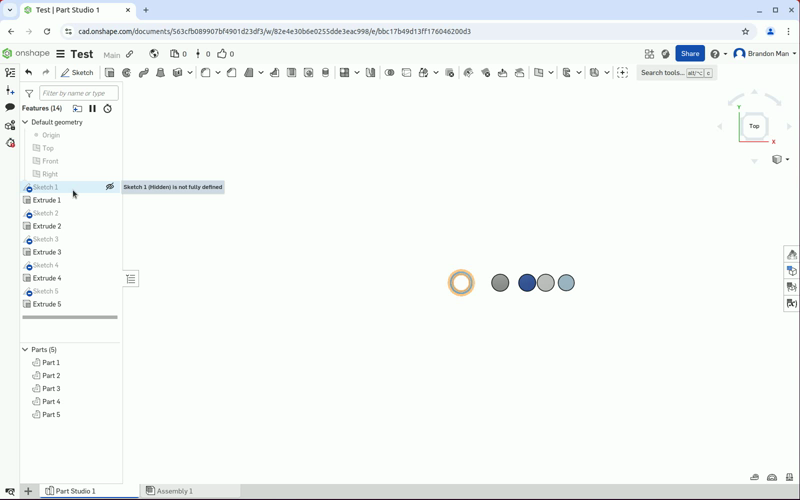
click(73, 189)
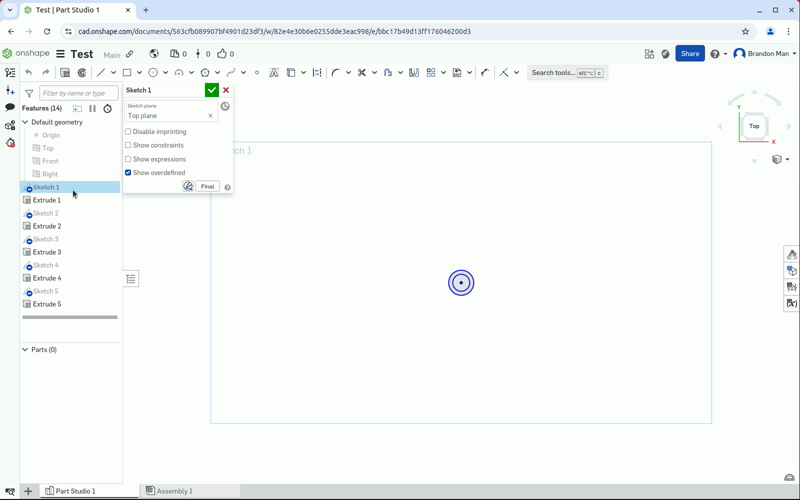
mouse_move(229, 92)
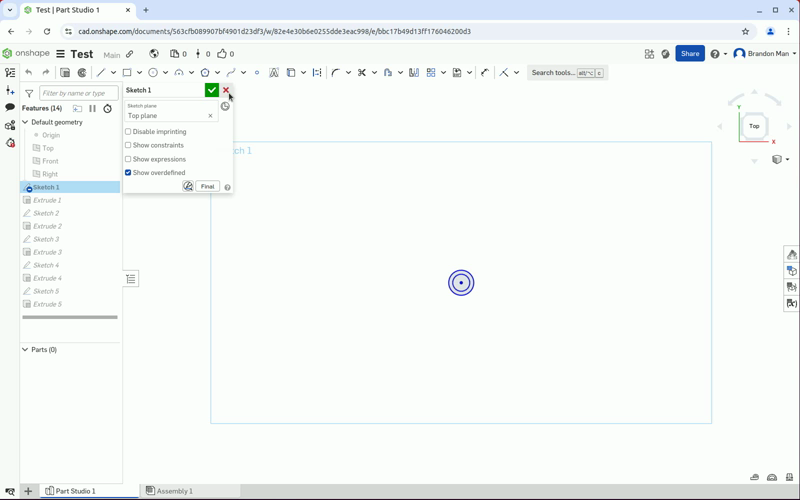
click(229, 92)
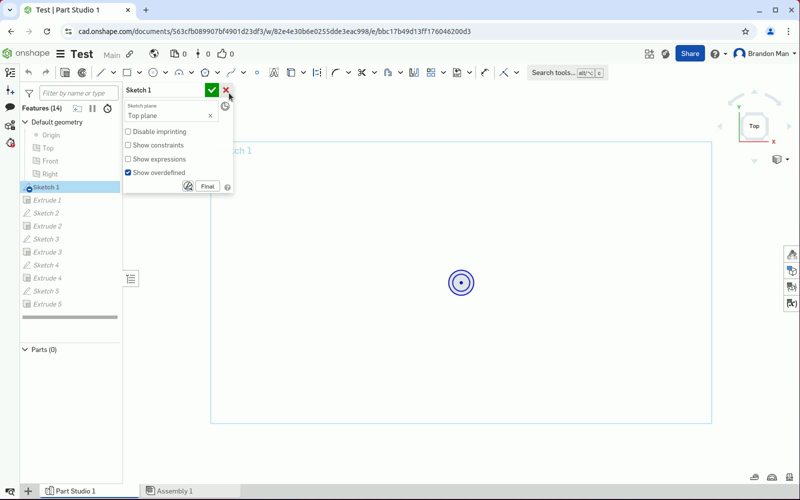
key(shift+s)
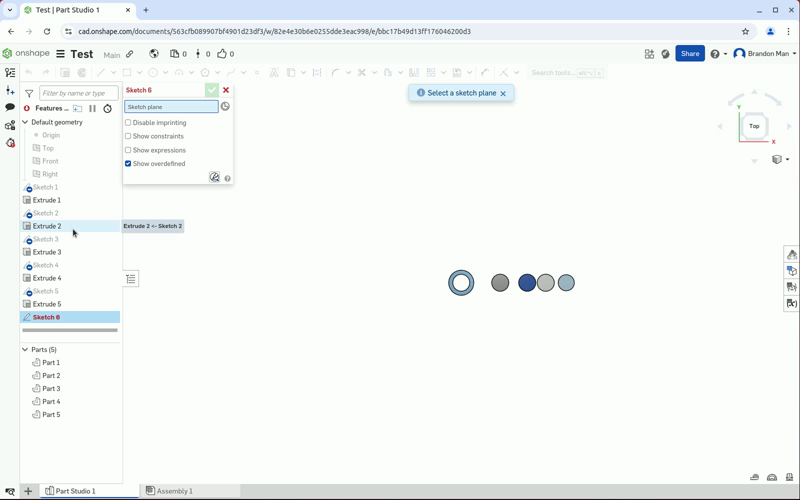
scroll(3)
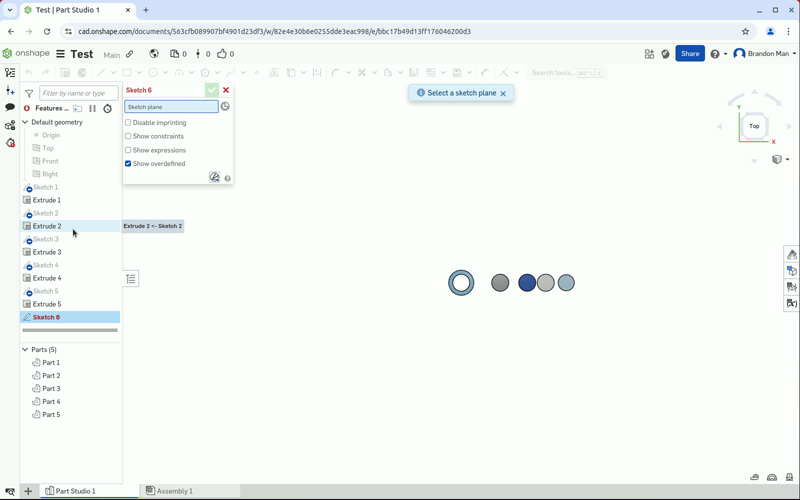
mouse_move(73, 150)
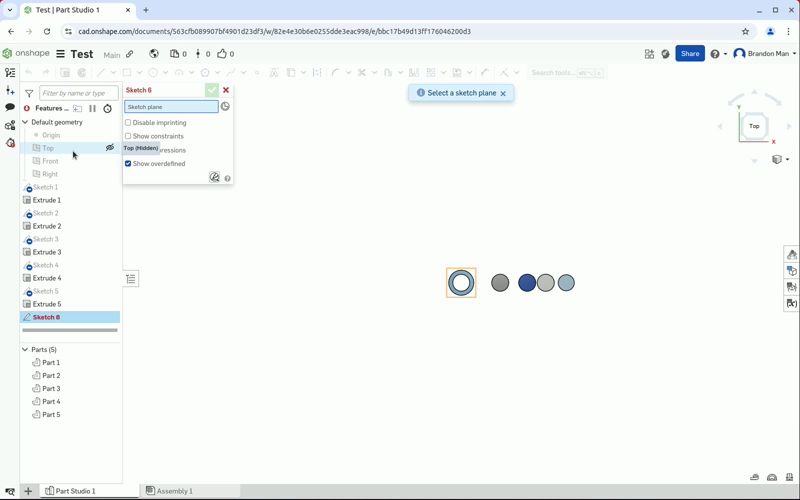
click(73, 150)
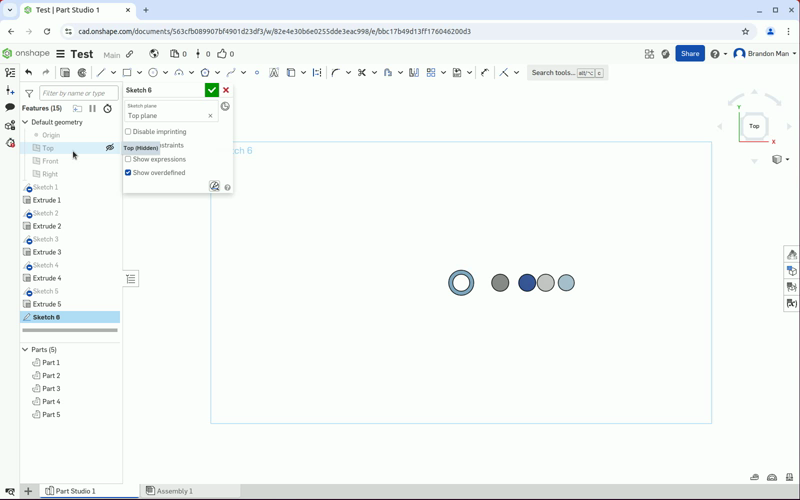
mouse_move(73, 352)
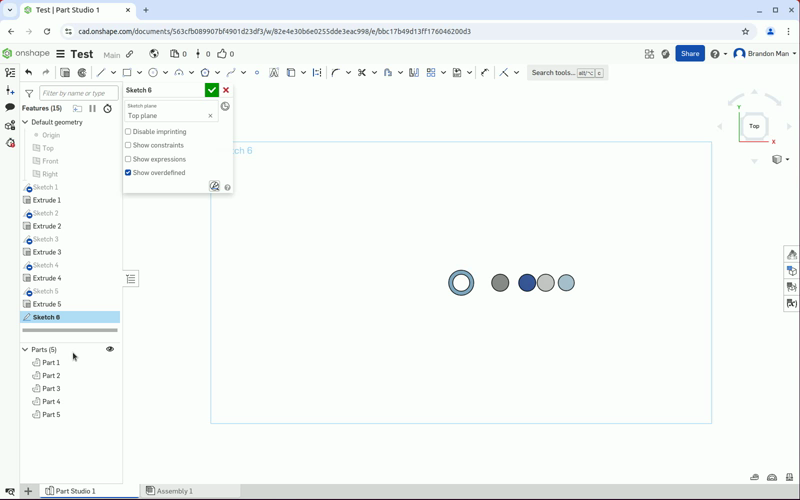
key(y)
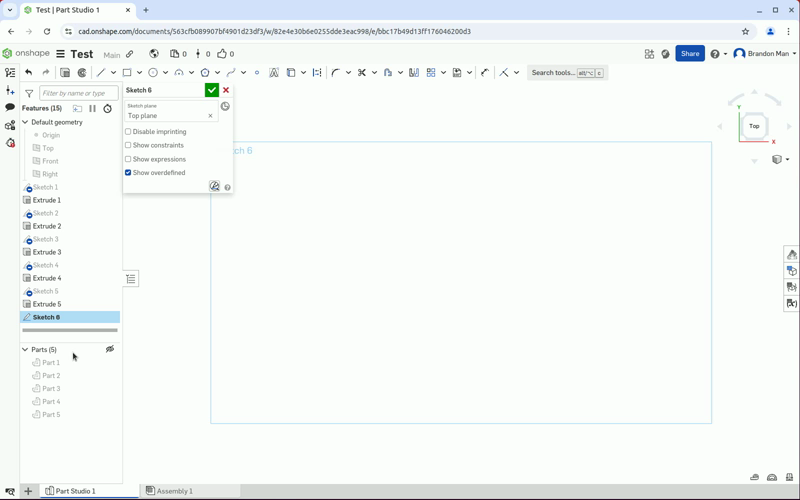
key(c)
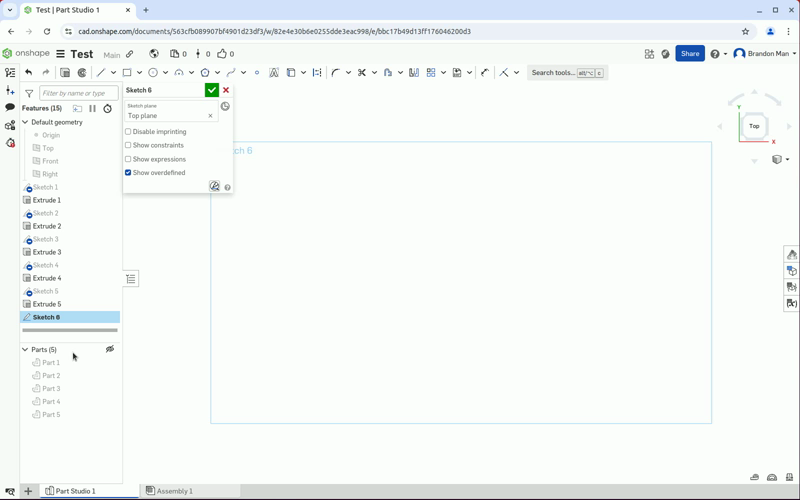
key_down(shift)
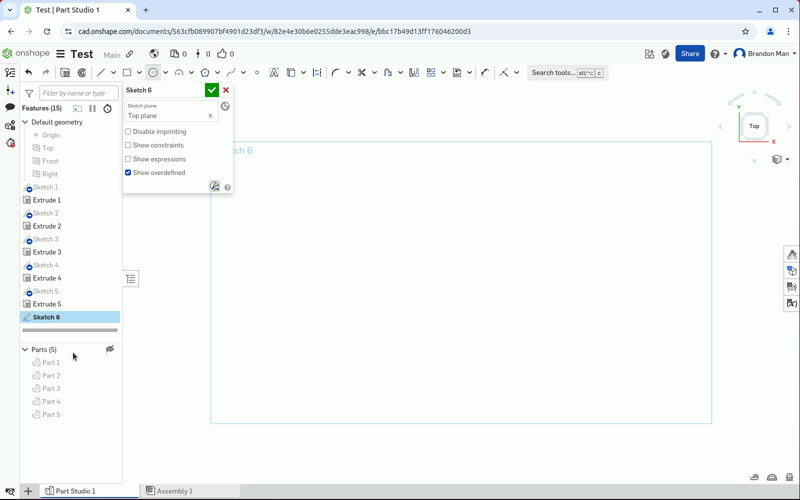
mouse_move(499, 306)
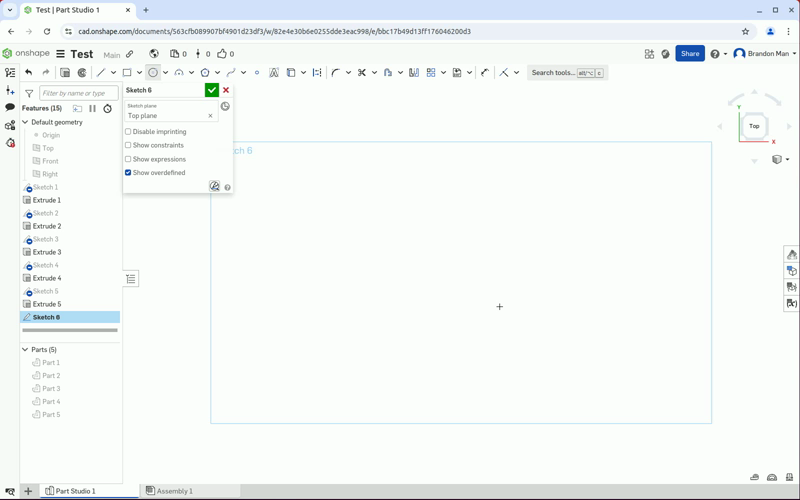
click(499, 306)
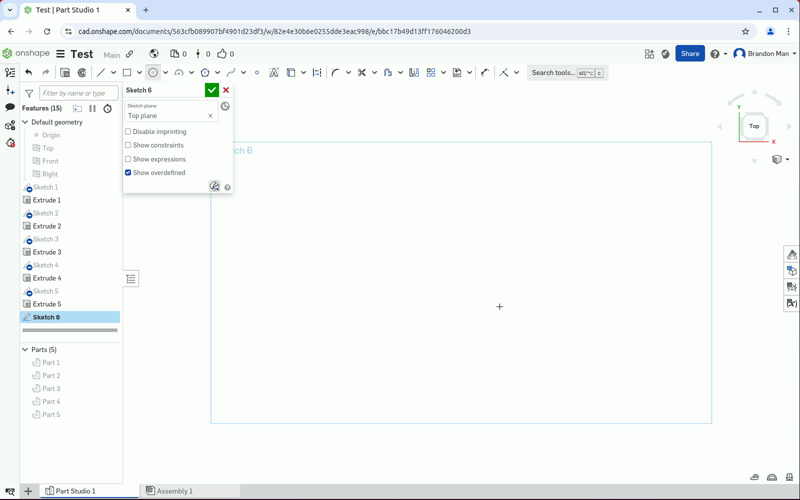
key_up(shift)
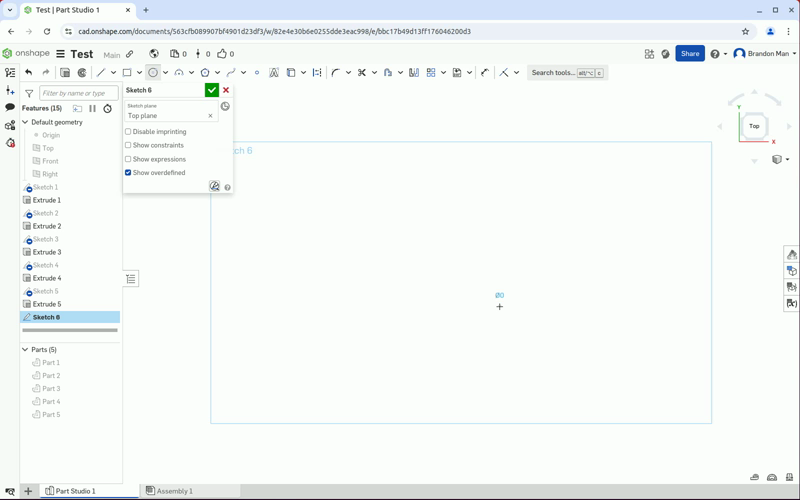
mouse_move(507, 306)
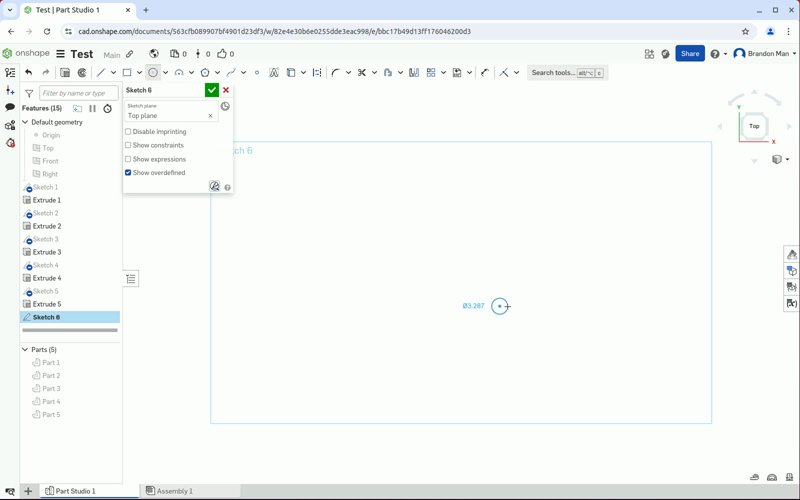
click(507, 306)
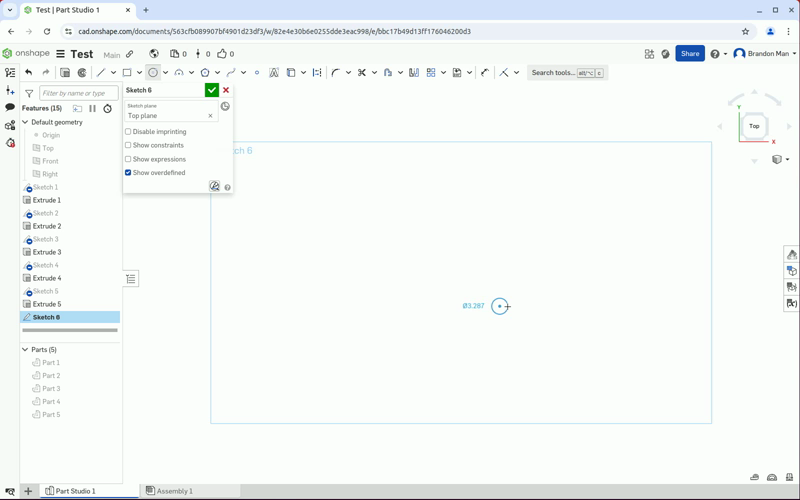
key(esc)
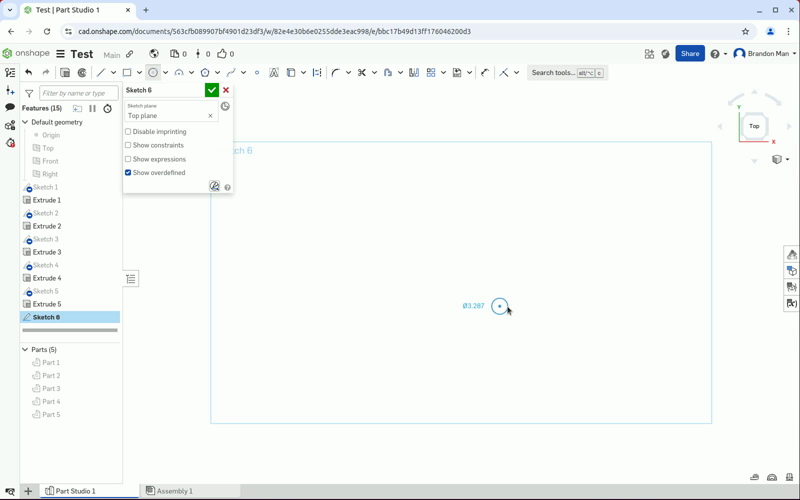
mouse_move(493, 310)
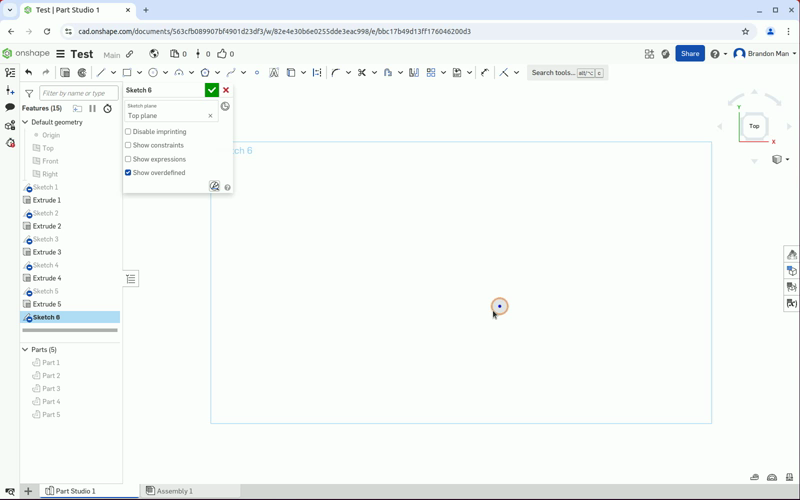
scroll(6)
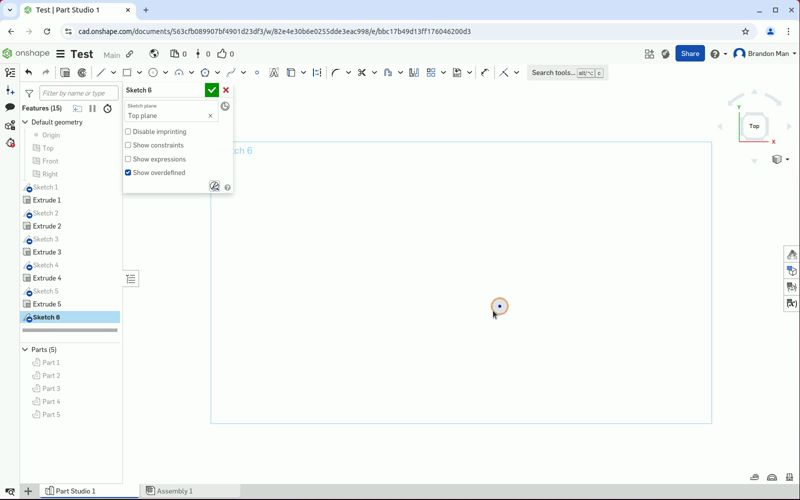
scroll(6)
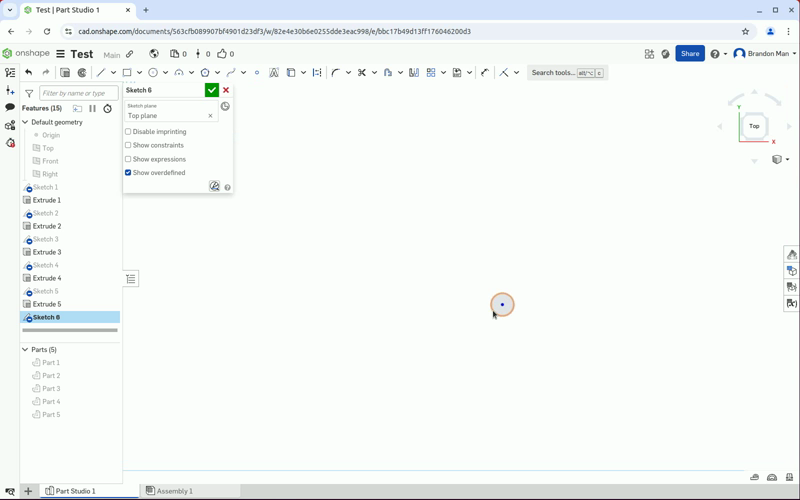
scroll(6)
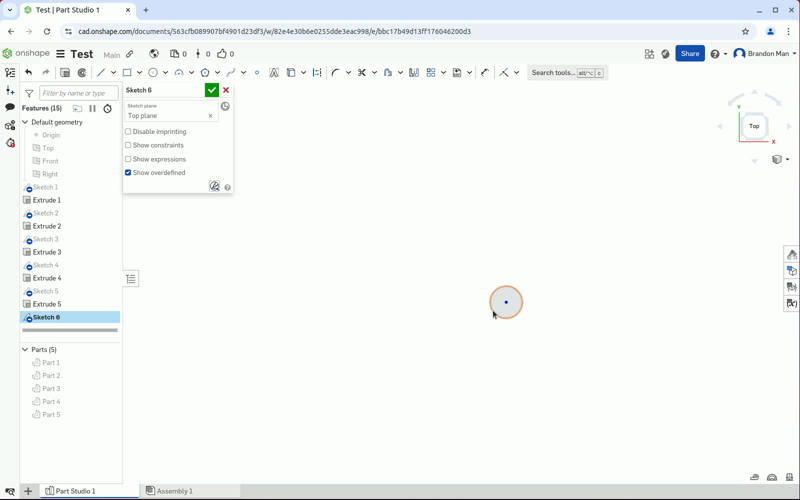
scroll(6)
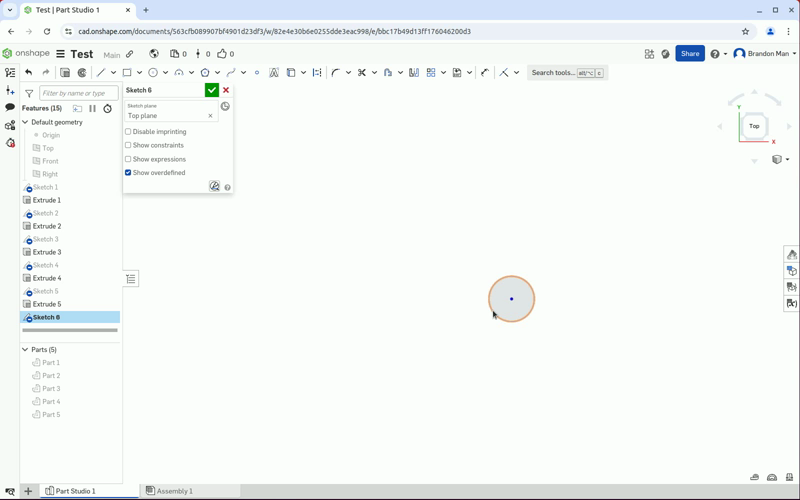
scroll(6)
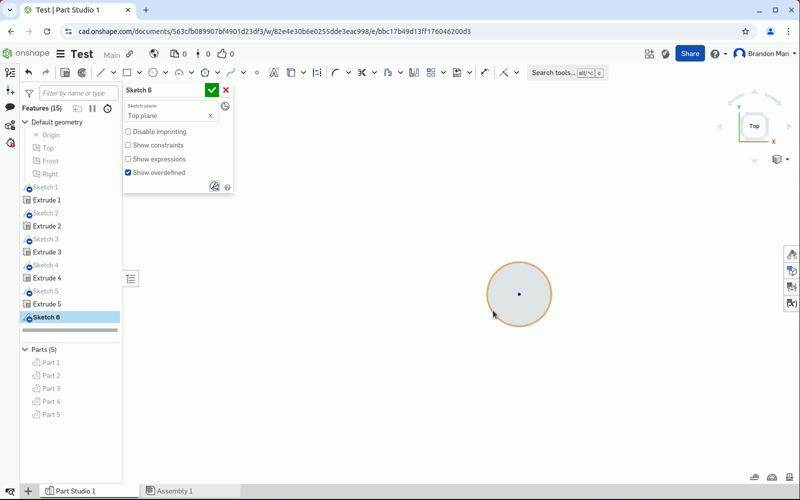
scroll(6)
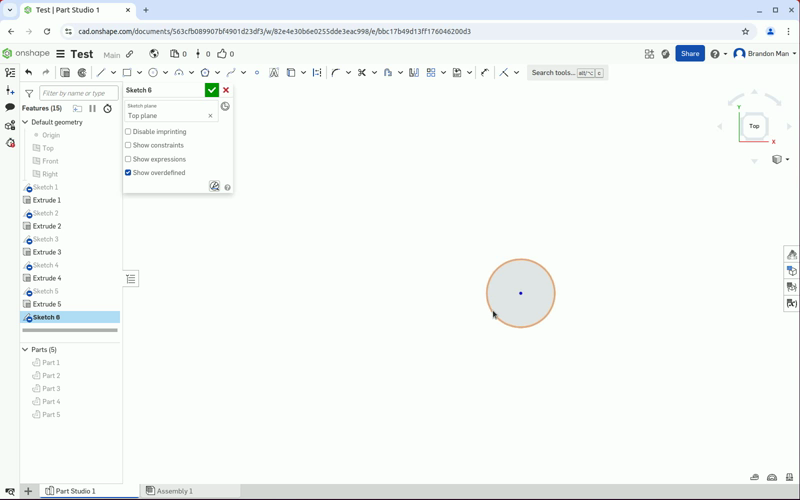
scroll(6)
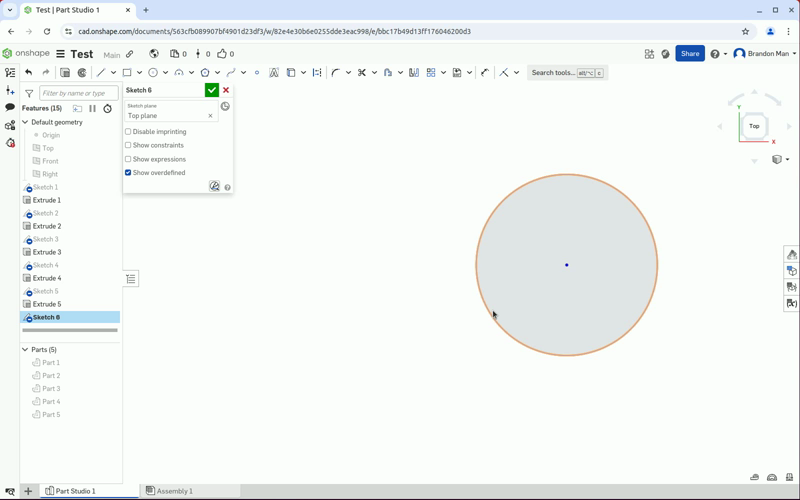
click(493, 310)
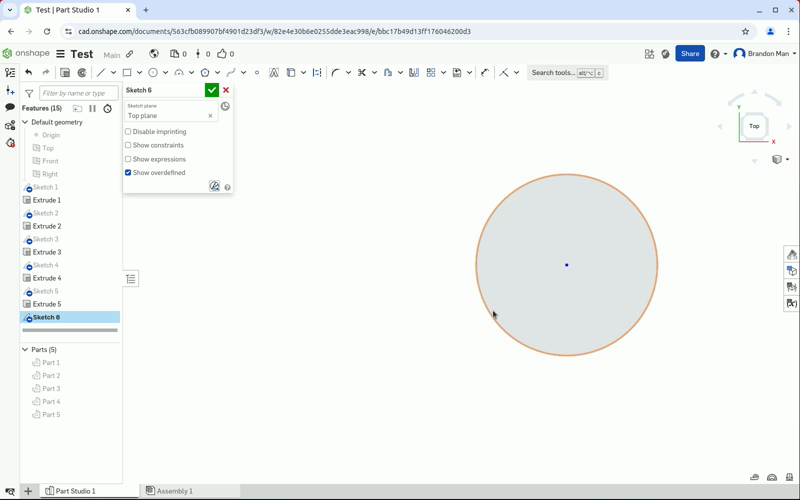
scroll(-6)
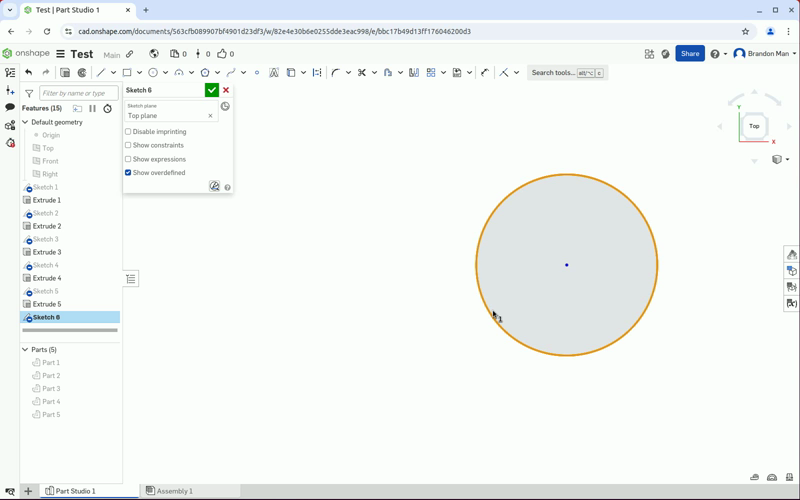
scroll(-6)
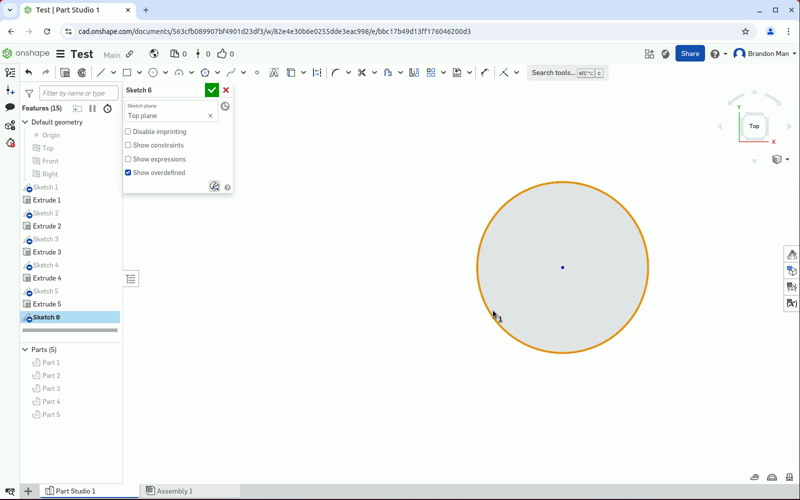
scroll(-6)
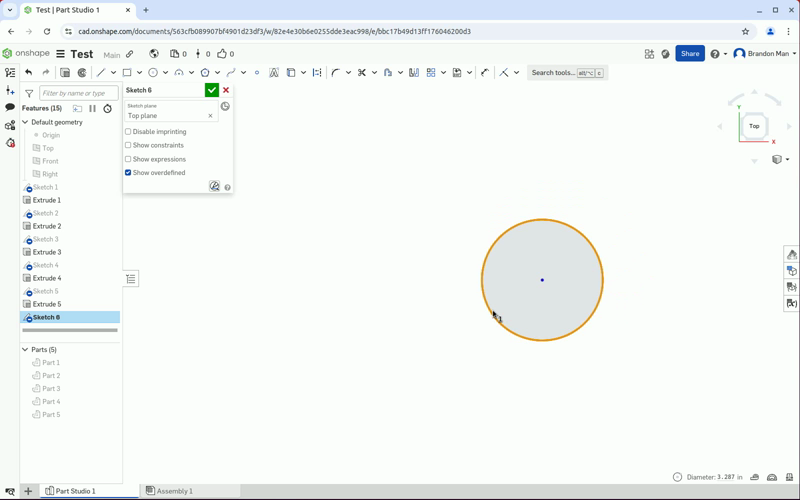
scroll(-6)
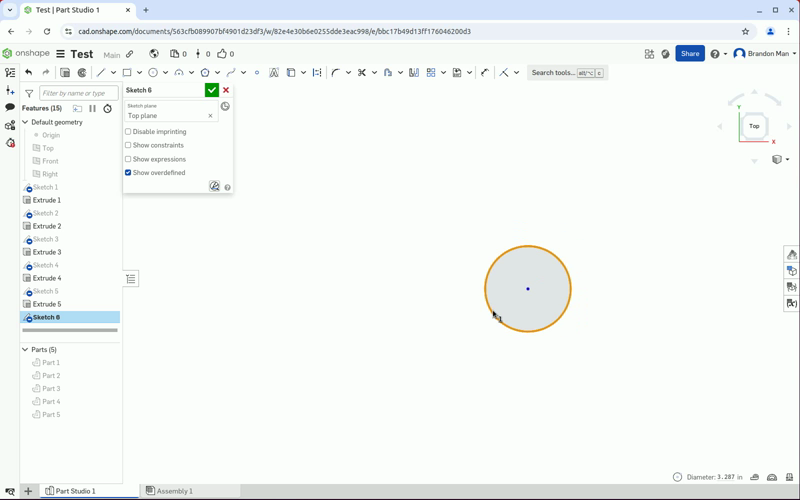
scroll(-6)
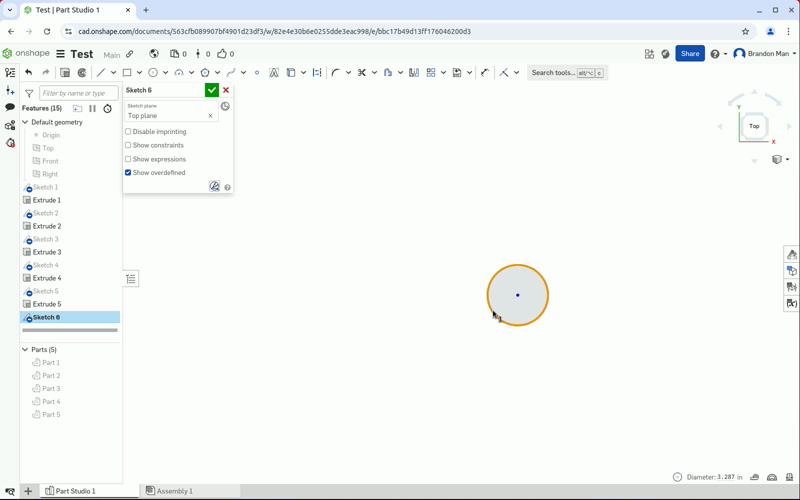
scroll(-6)
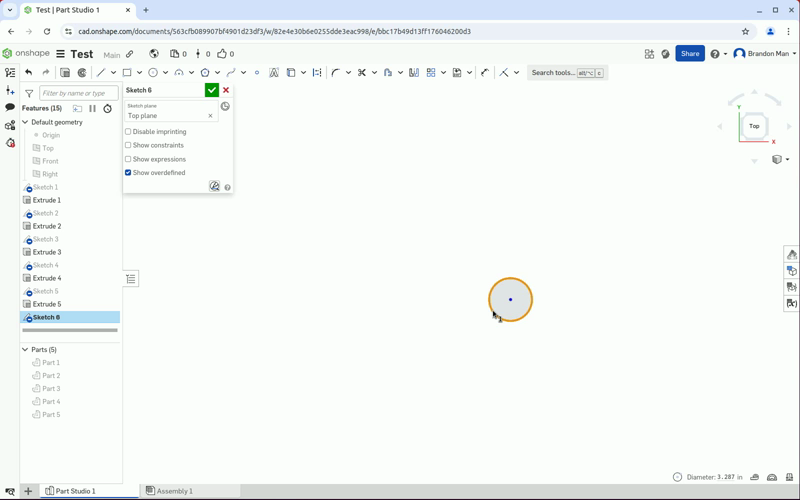
scroll(-6)
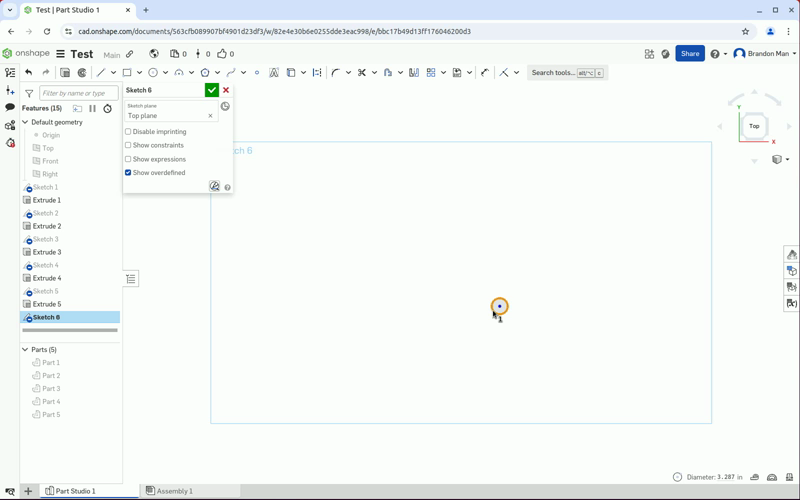
mouse_move(73, 352)
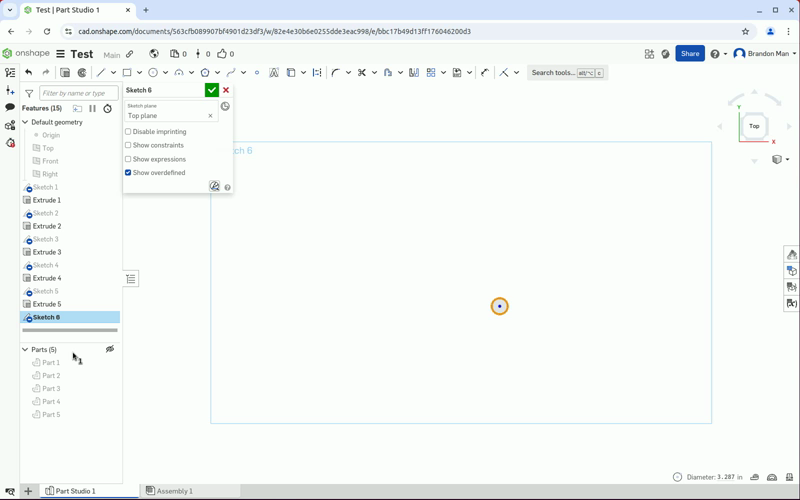
key(shift+y)
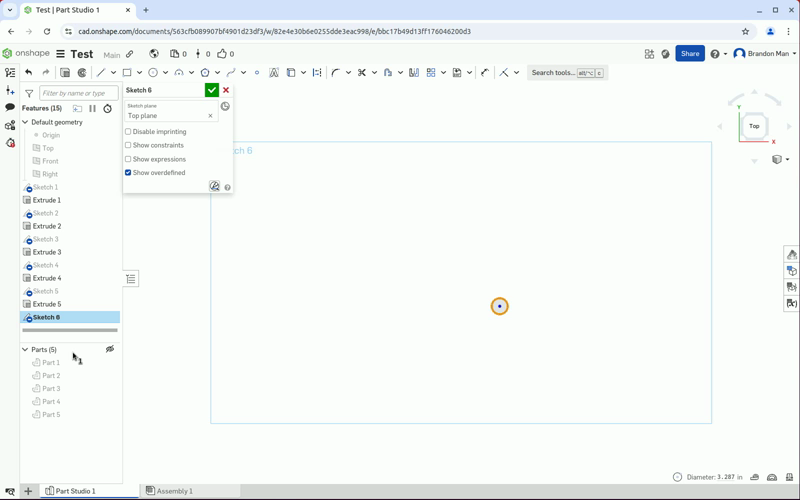
key(shift+e)
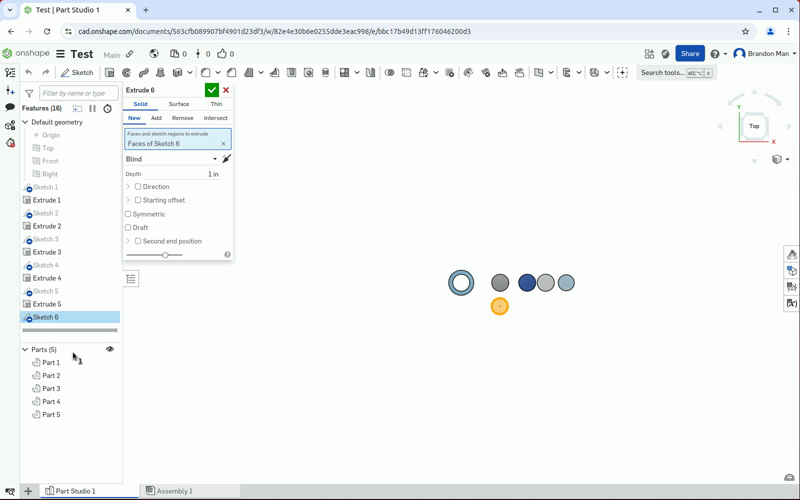
mouse_move(143, 106)
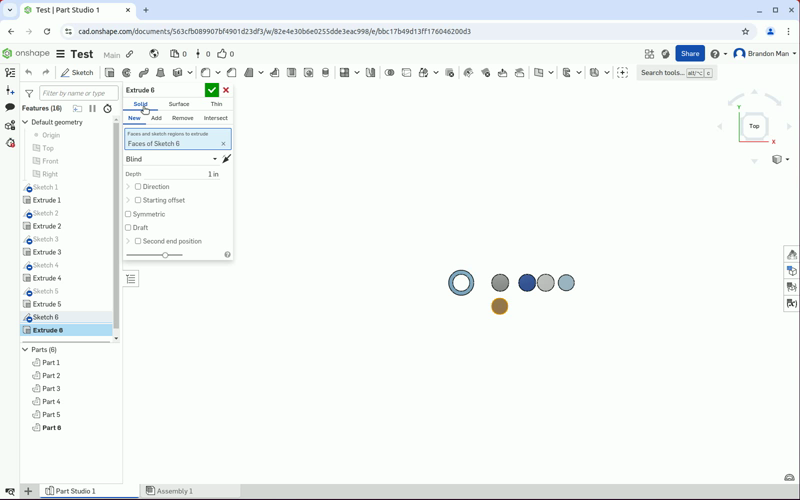
click(143, 106)
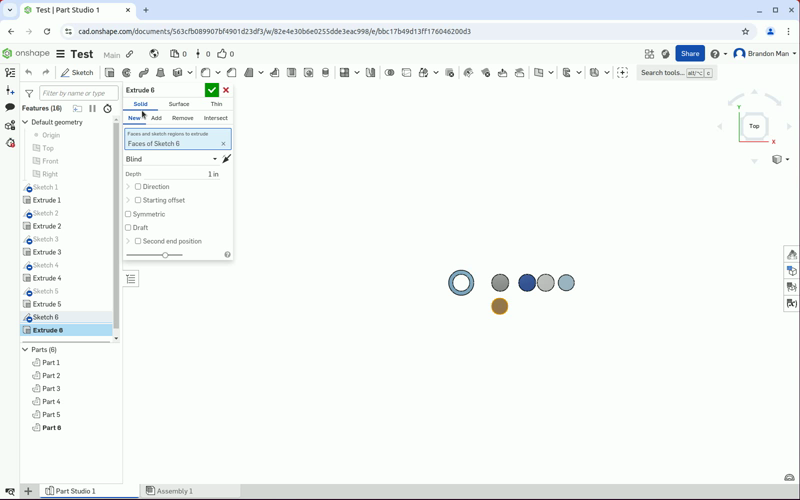
mouse_move(137, 120)
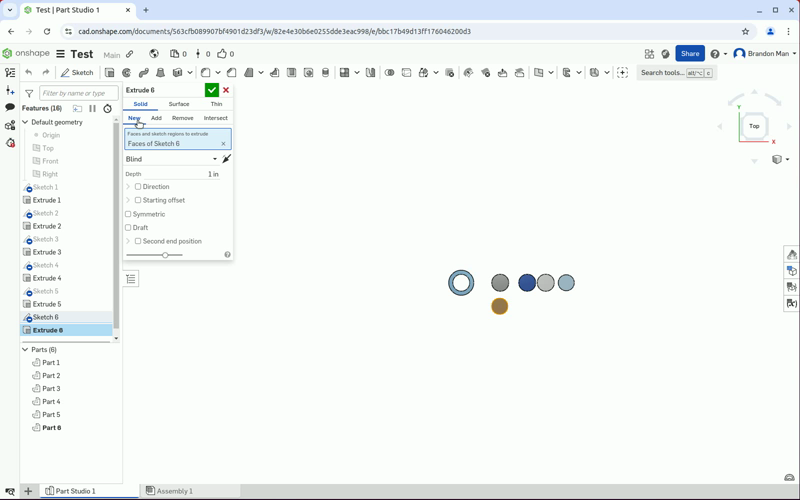
click(137, 120)
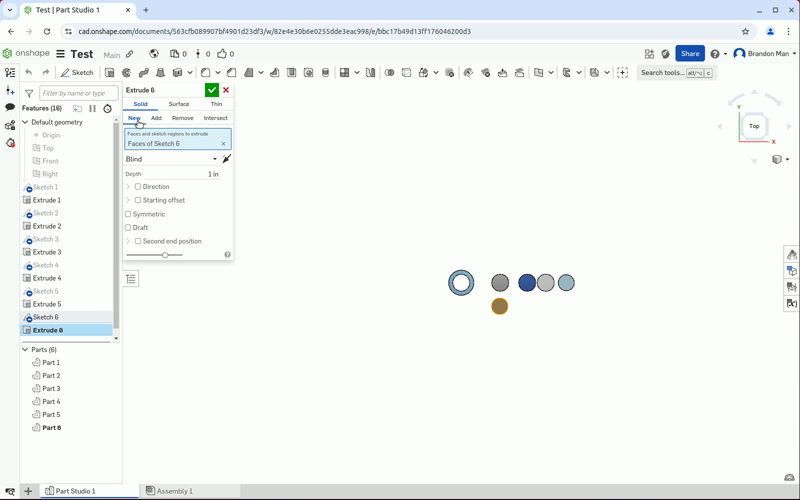
key(tab, 4)
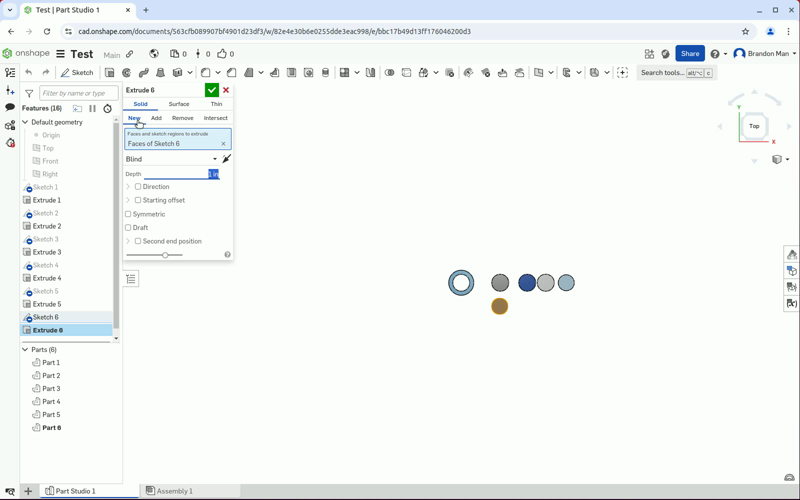
text(4.814)
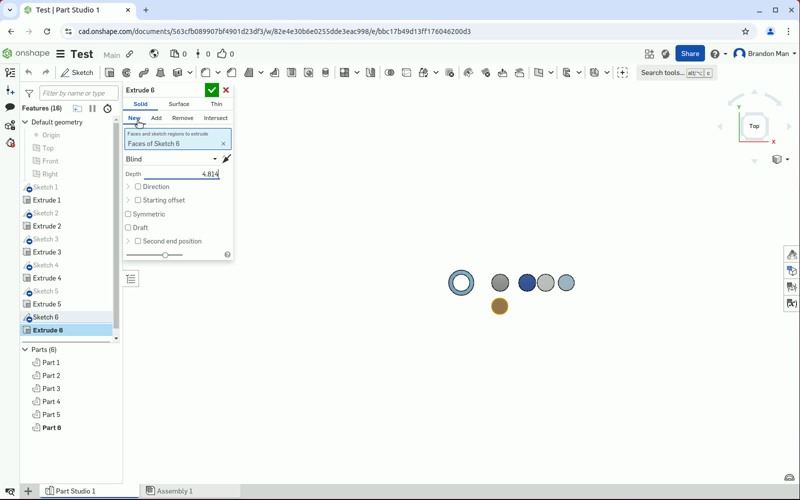
key(enter)
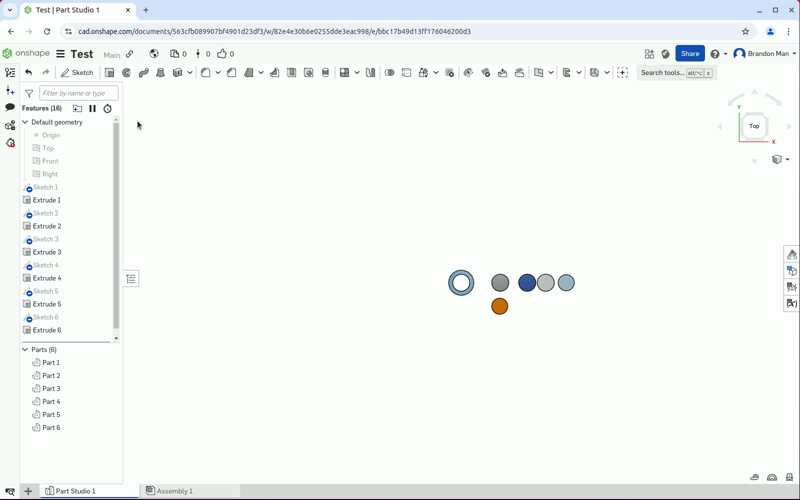
key(shift+h)
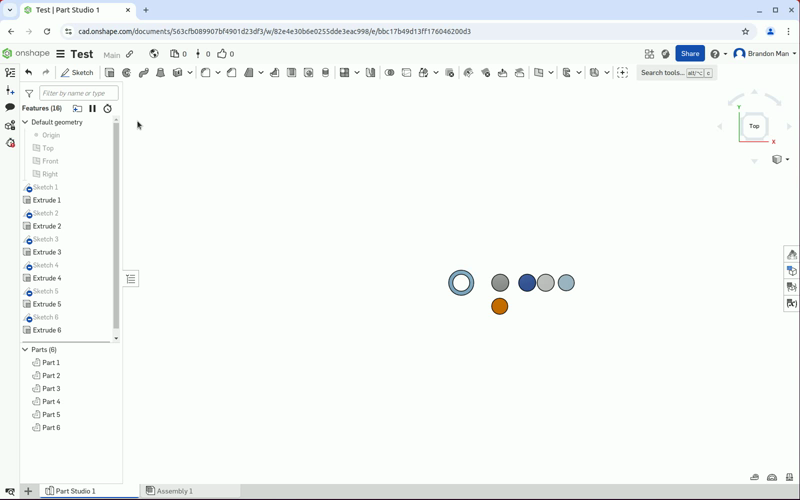
key(shift+h)
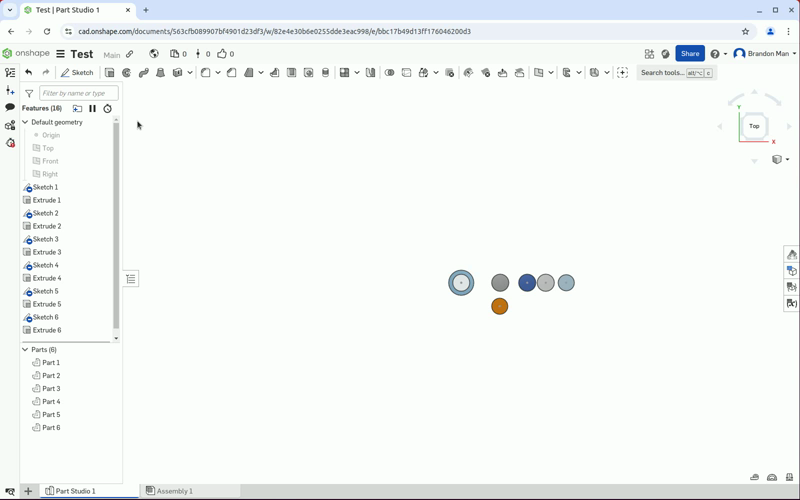
key(shift+7)
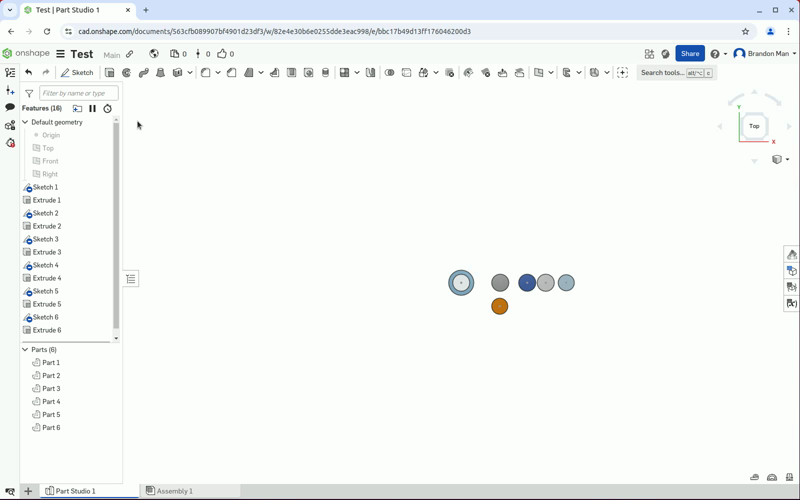
key(up, 3)
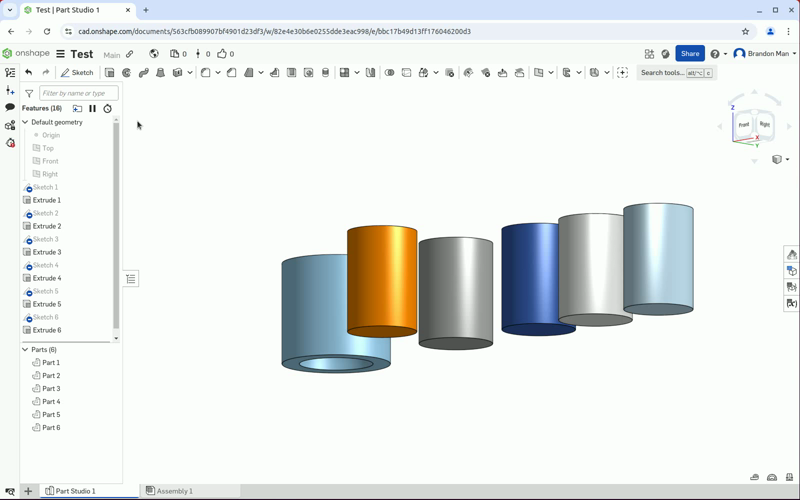
key(left, 3)
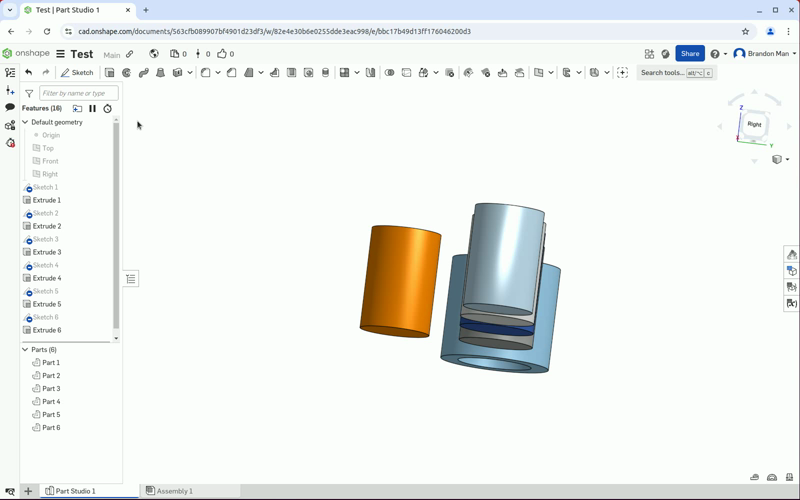
key(right, 3)
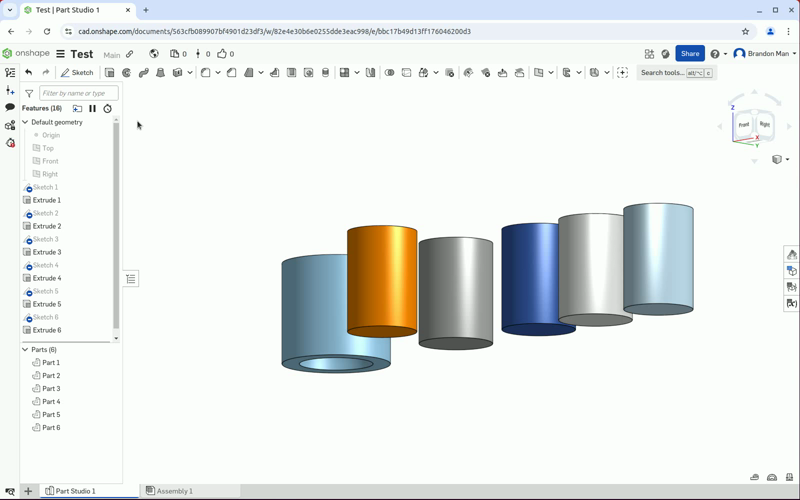
key(down, 3)
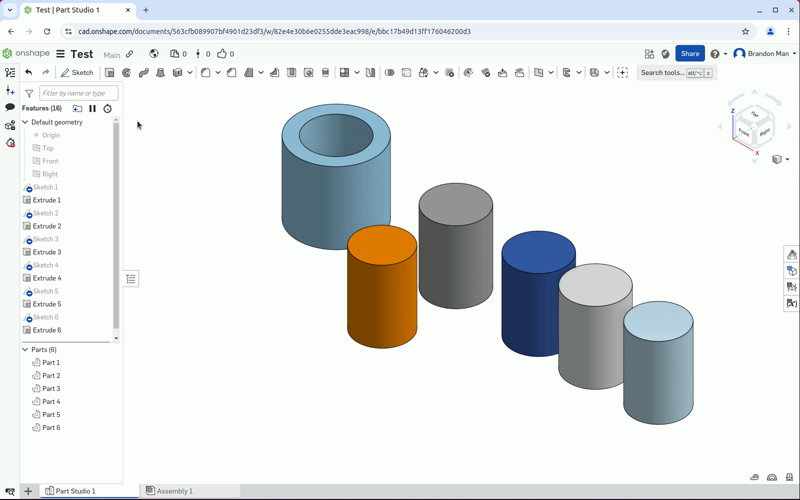
mouse_move(69, 189)
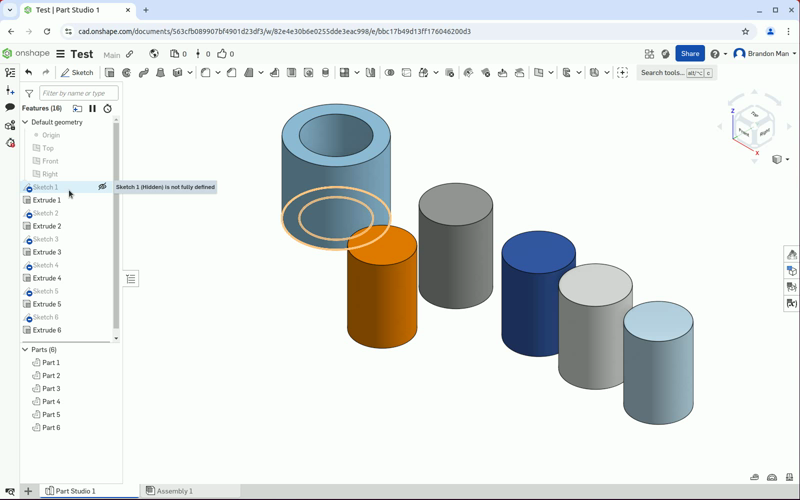
click(69, 189)